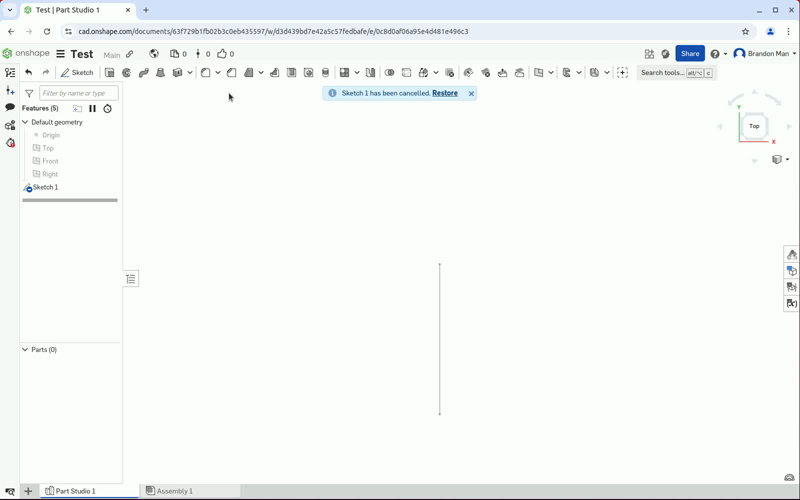
key(shift+h)
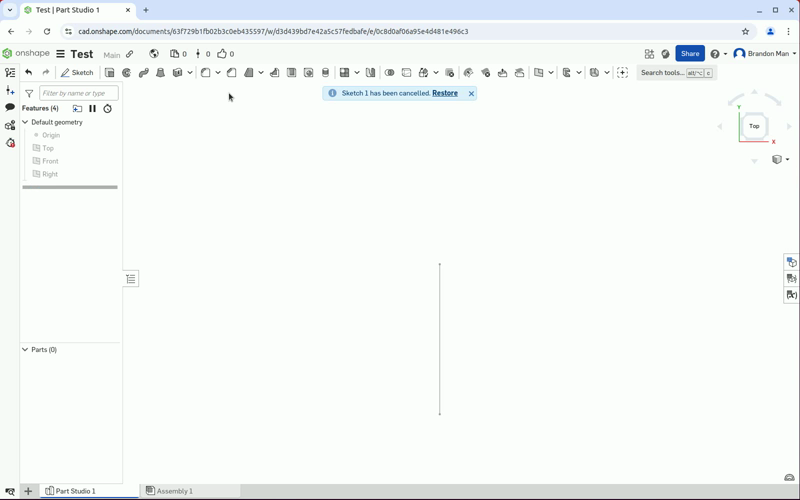
mouse_move(73, 352)
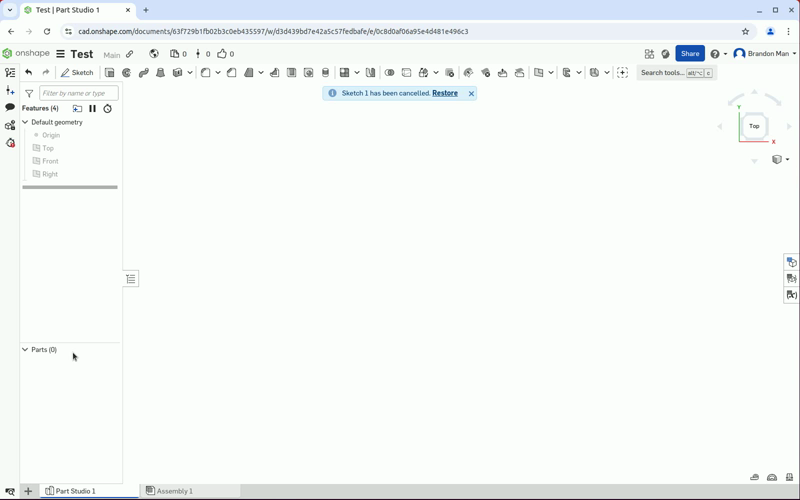
key(y)
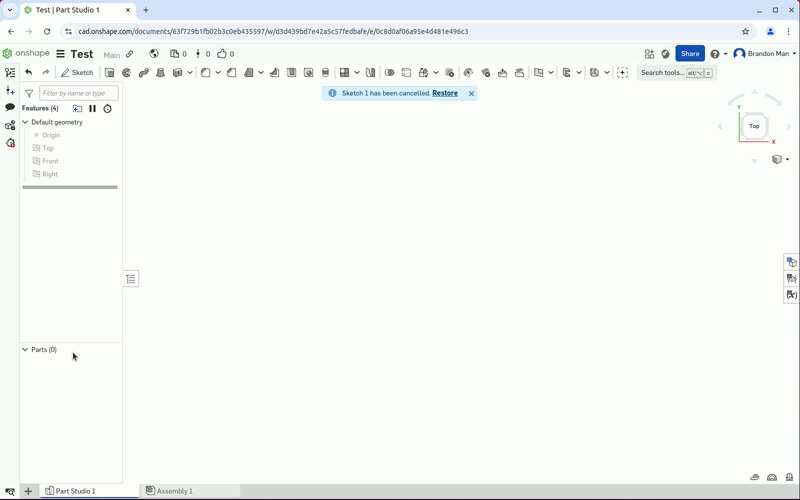
key(shift+p)
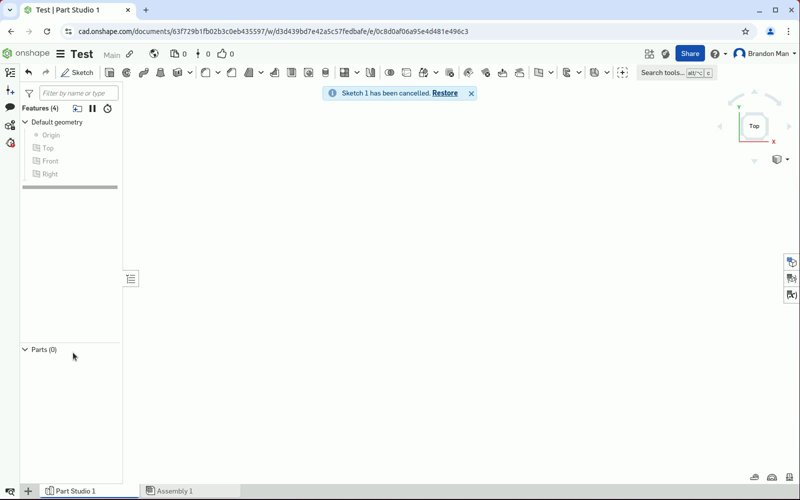
key(space)
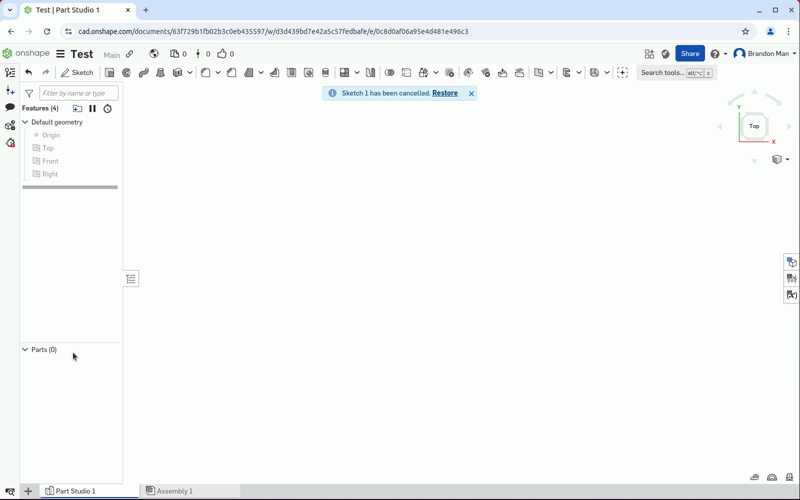
key_down(shift)
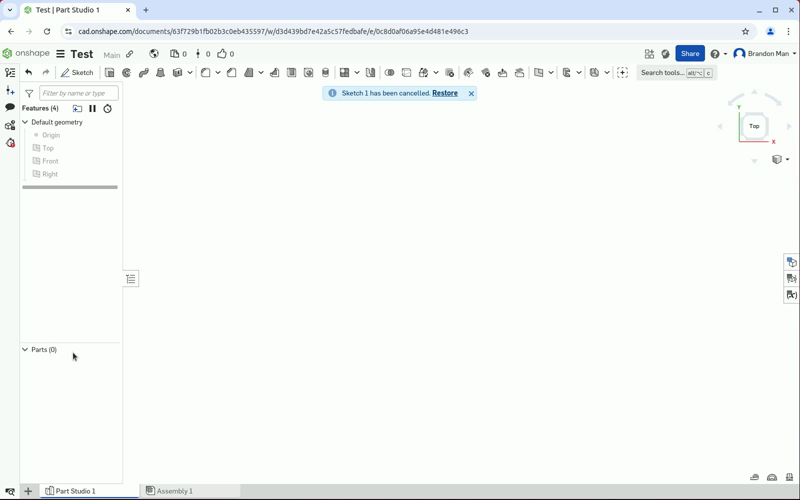
key(up)
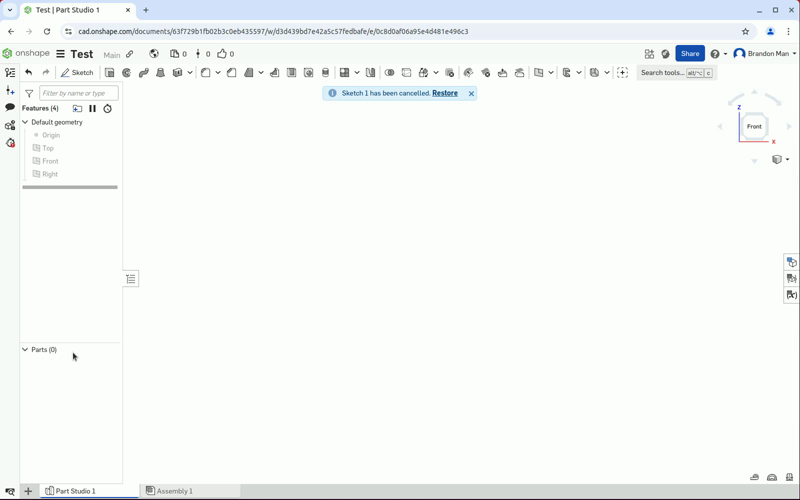
key_up(shift)
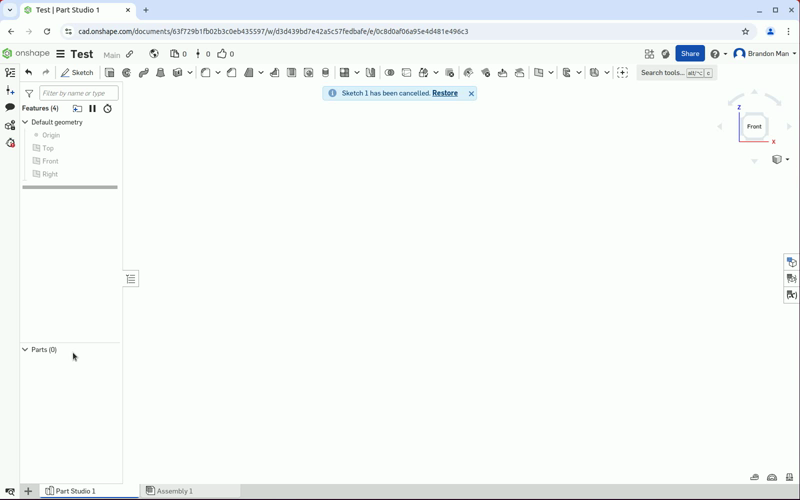
key(space)
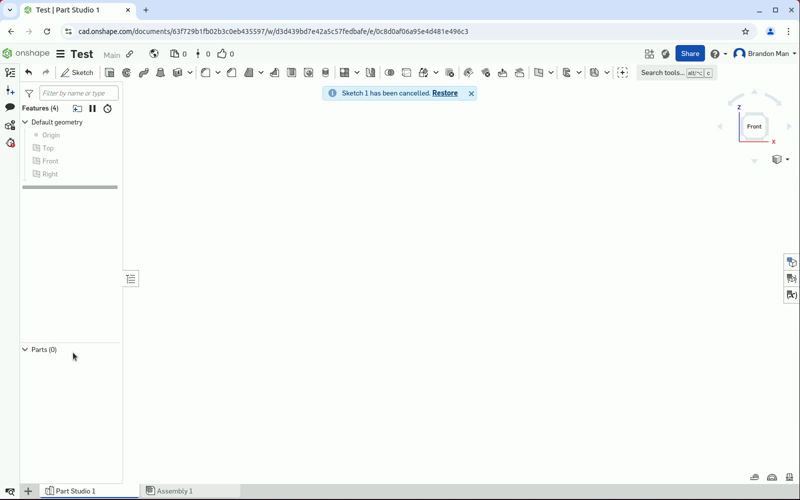
key_down(shift)
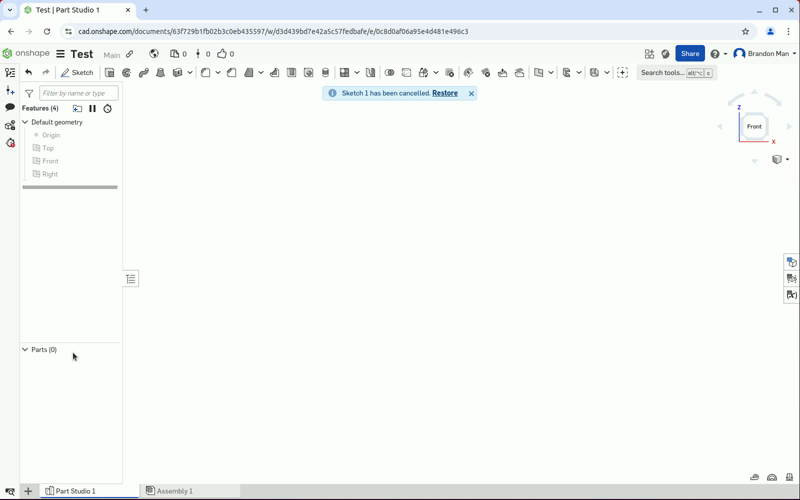
key(left)
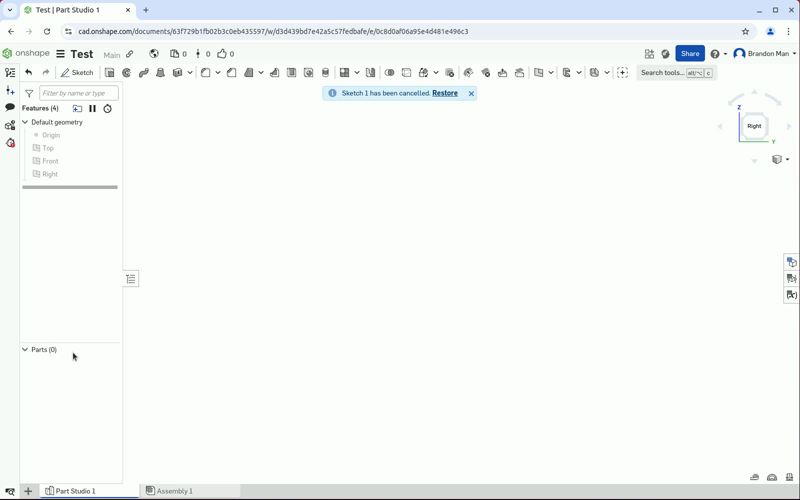
key_up(shift)
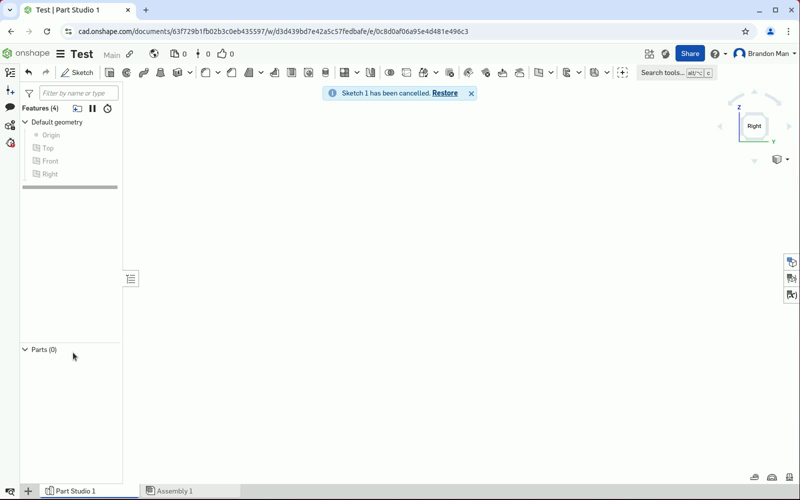
mouse_move(73, 352)
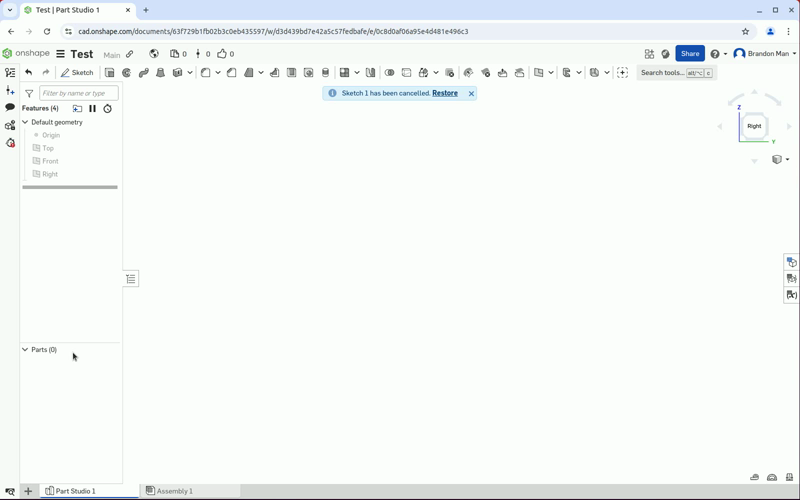
key(shift+y)
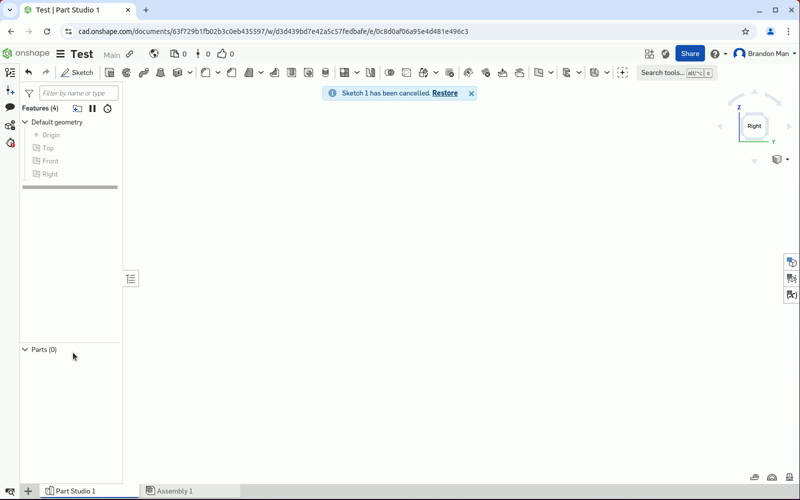
key(shift+s)
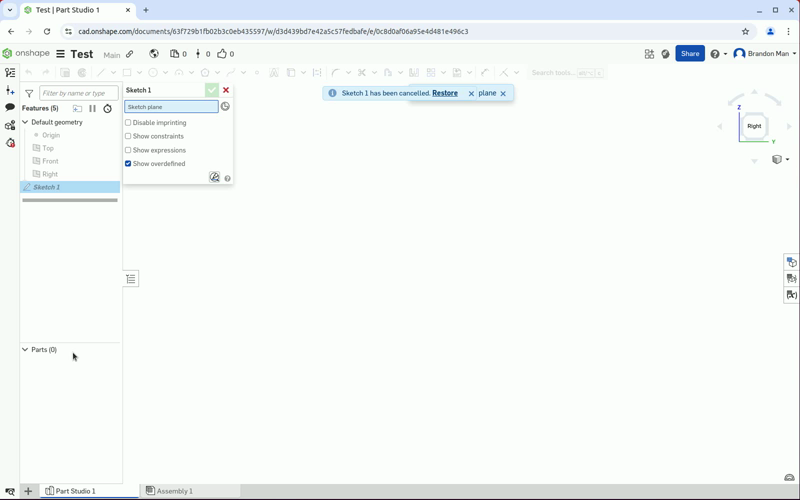
mouse_move(73, 176)
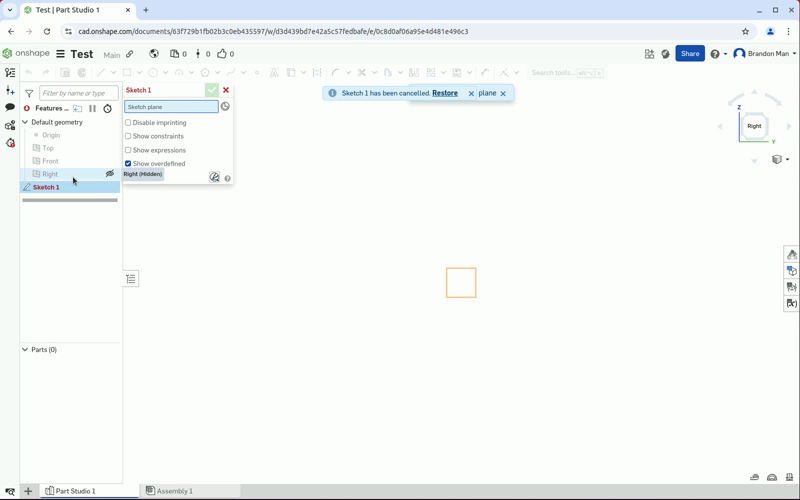
click(73, 176)
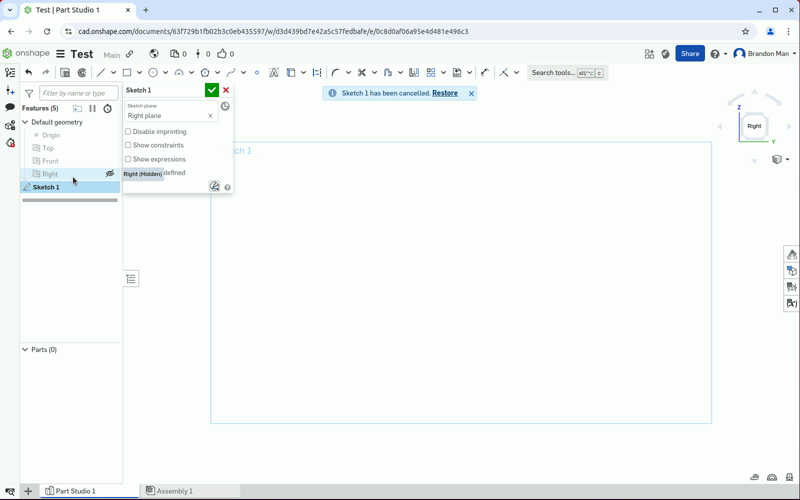
mouse_move(73, 352)
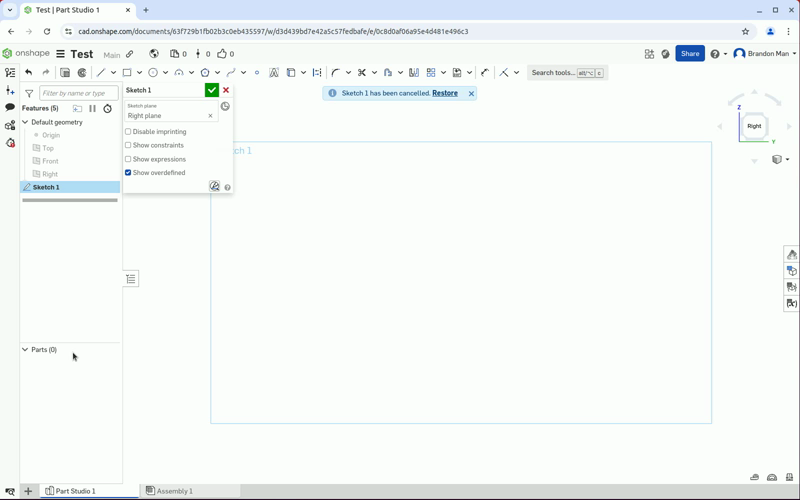
key(y)
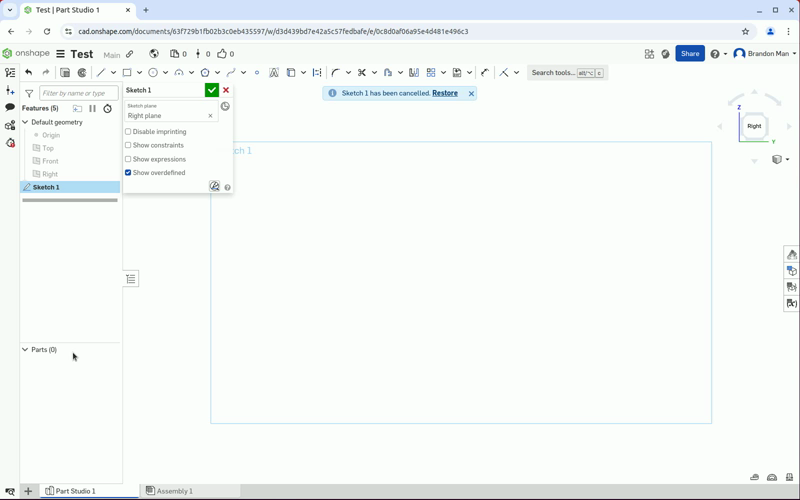
key(l)
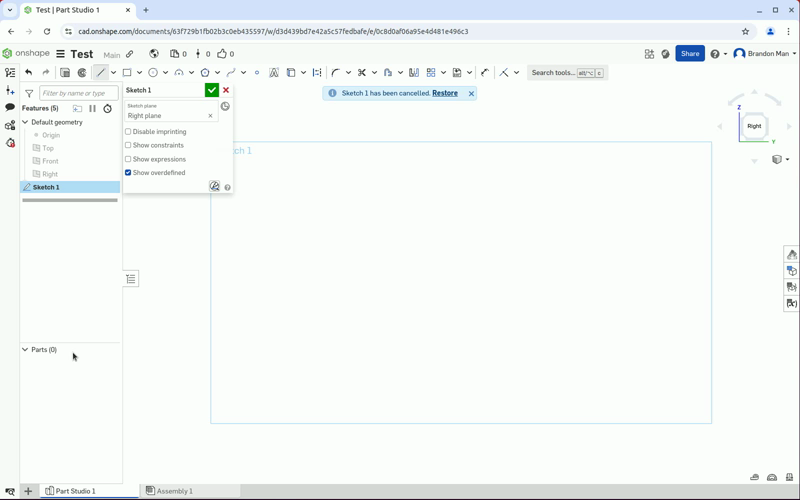
key_down(shift)
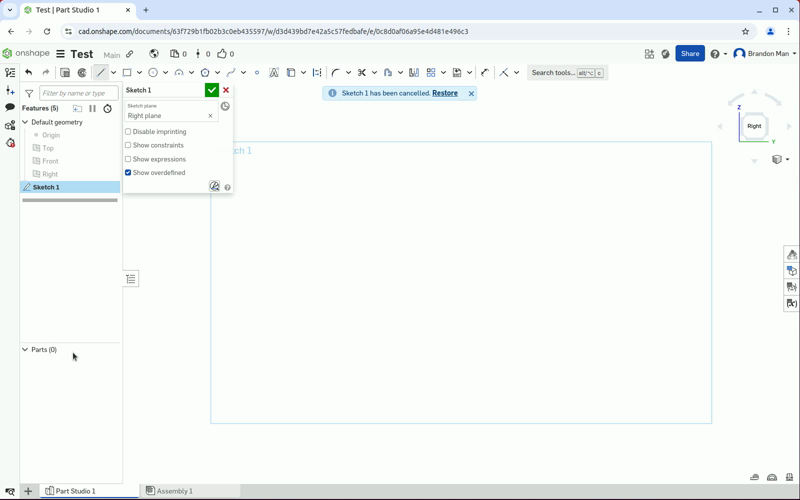
mouse_move(406, 328)
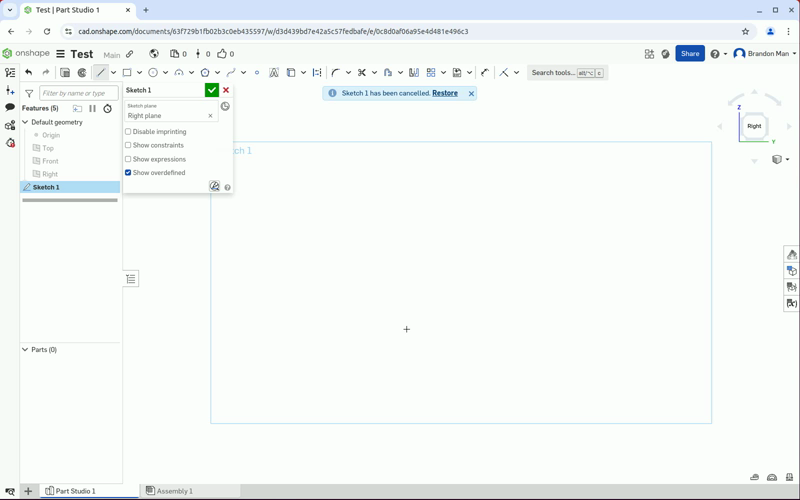
click(406, 328)
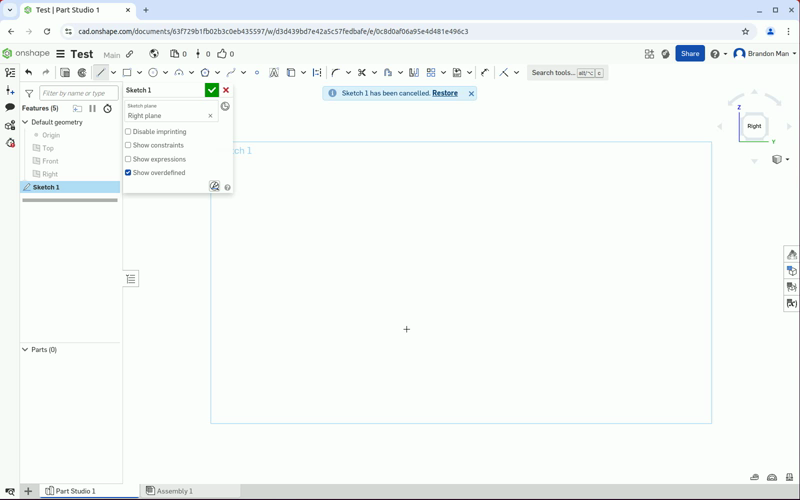
key_up(shift)
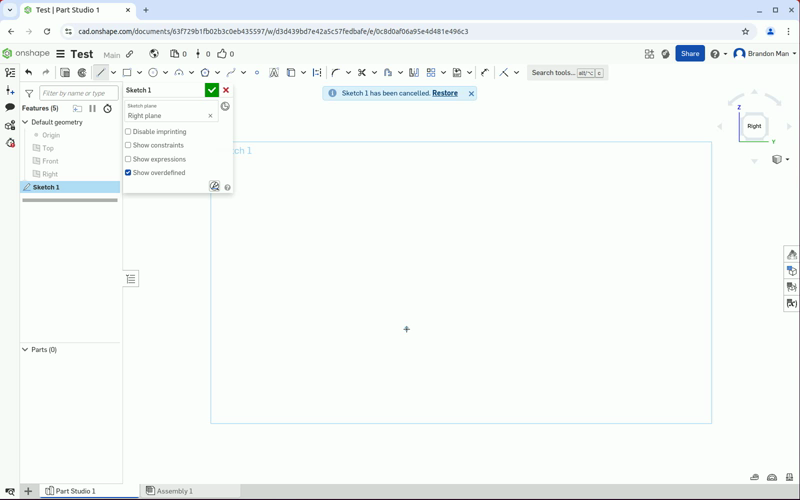
key_down(shift)
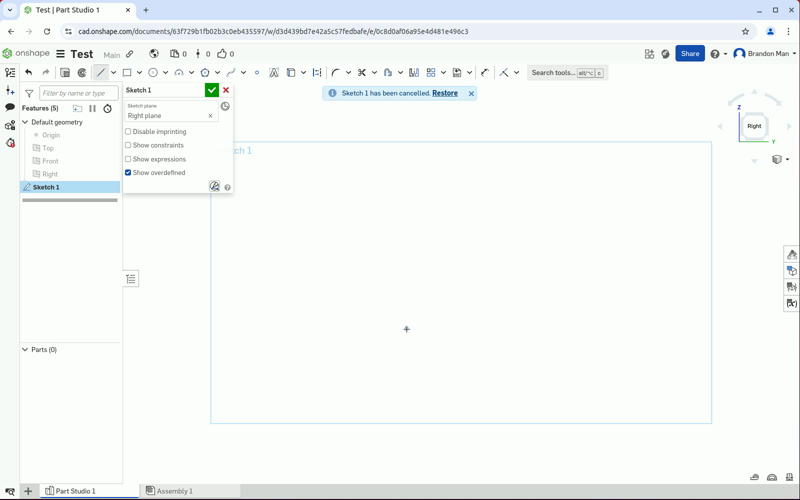
mouse_move(514, 328)
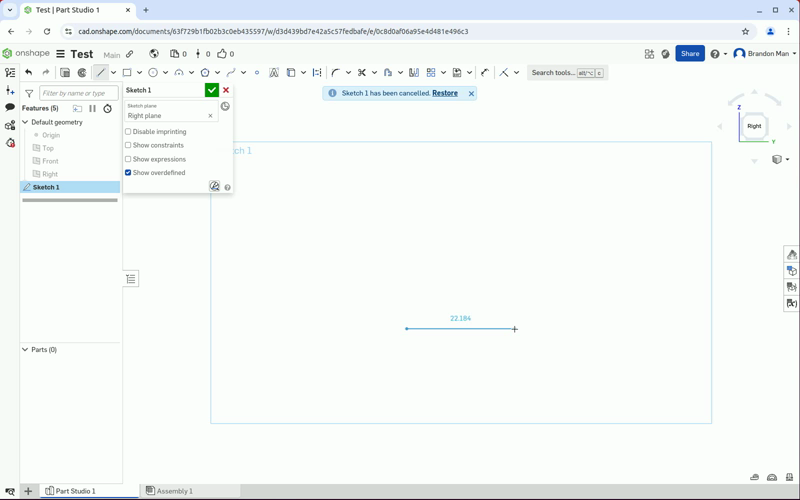
click(514, 328)
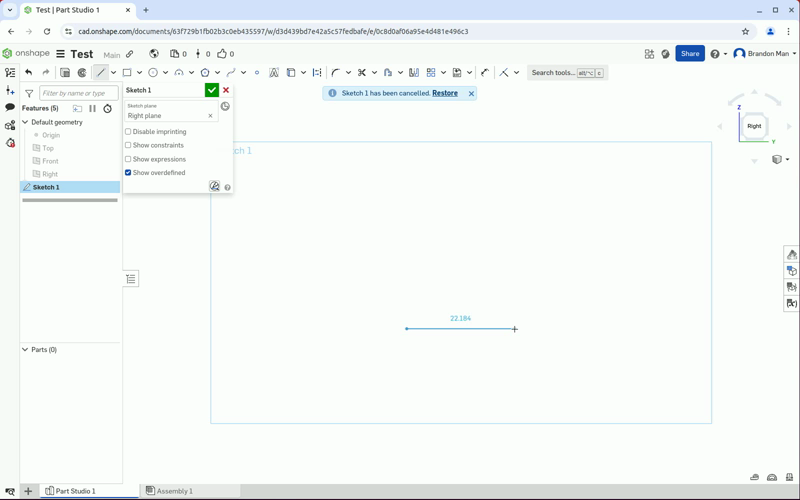
key_up(shift)
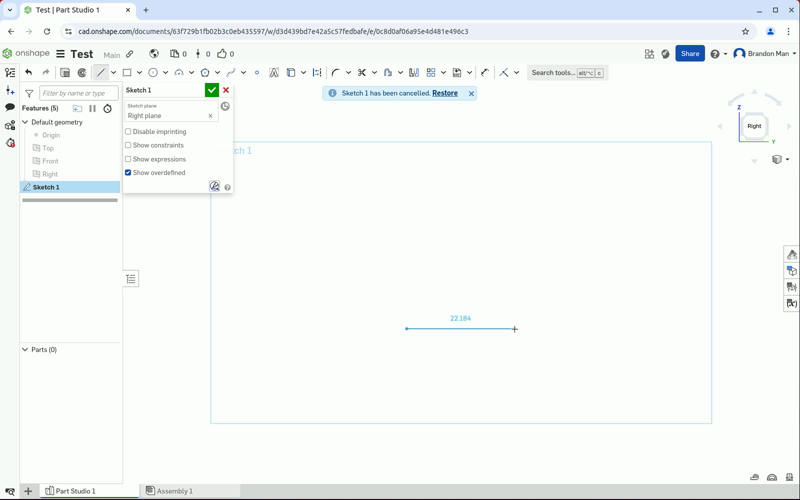
key_down(shift)
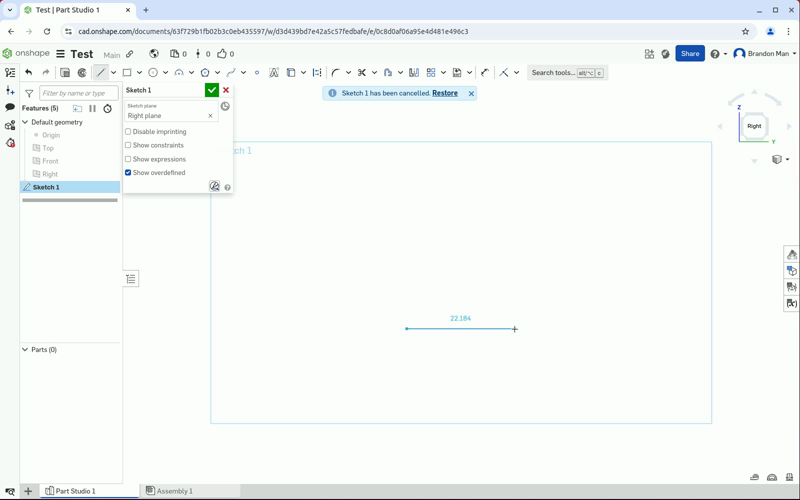
mouse_move(514, 236)
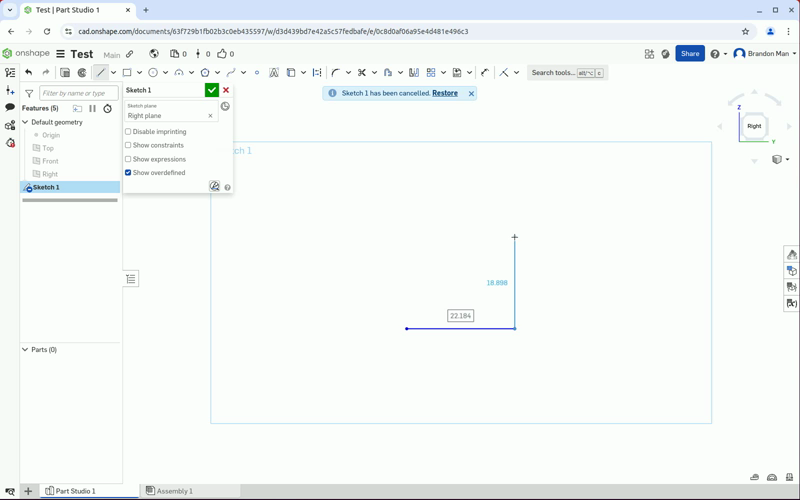
click(514, 236)
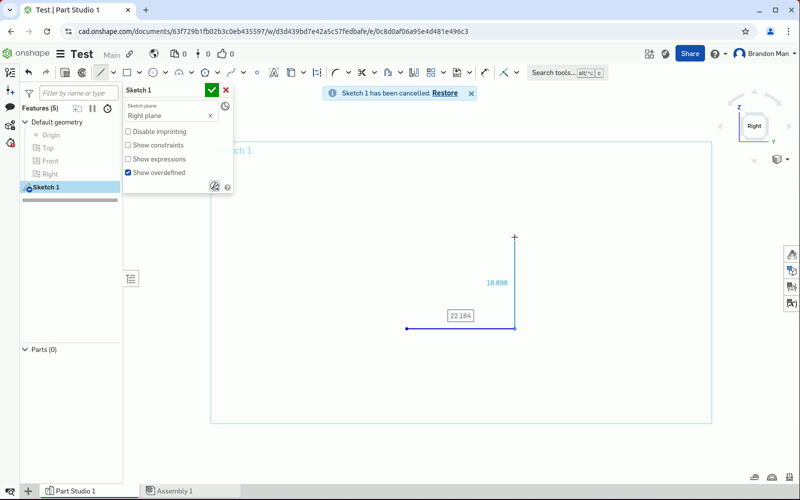
key_up(shift)
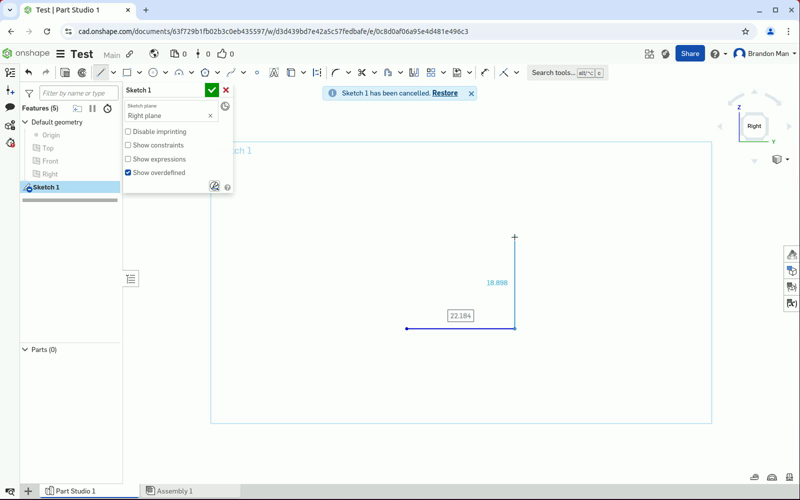
key_down(shift)
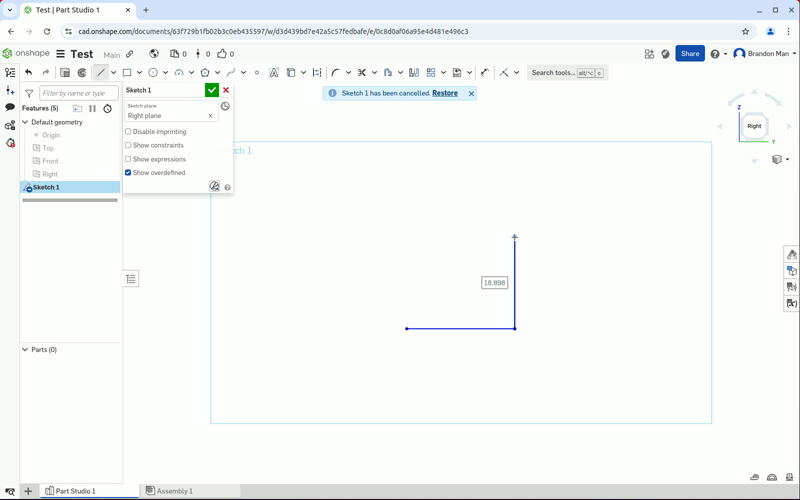
mouse_move(406, 236)
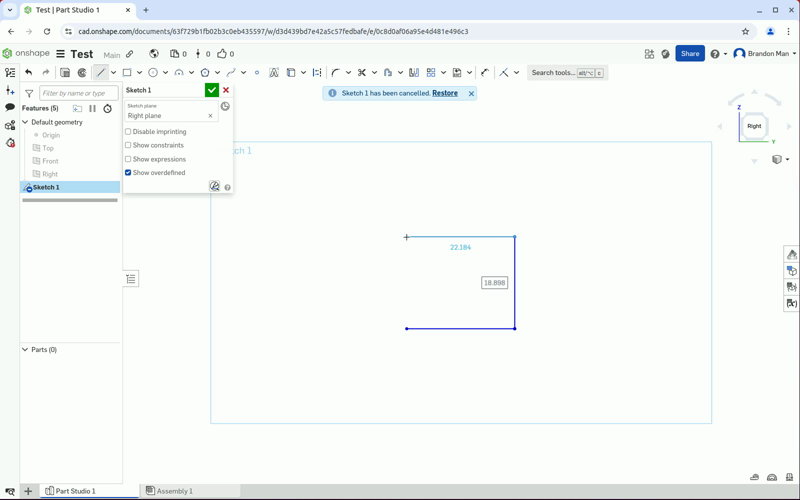
click(406, 236)
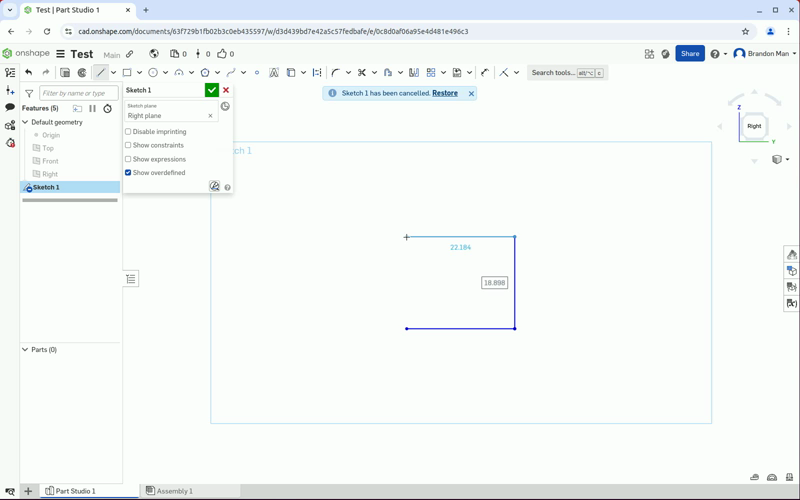
key_up(shift)
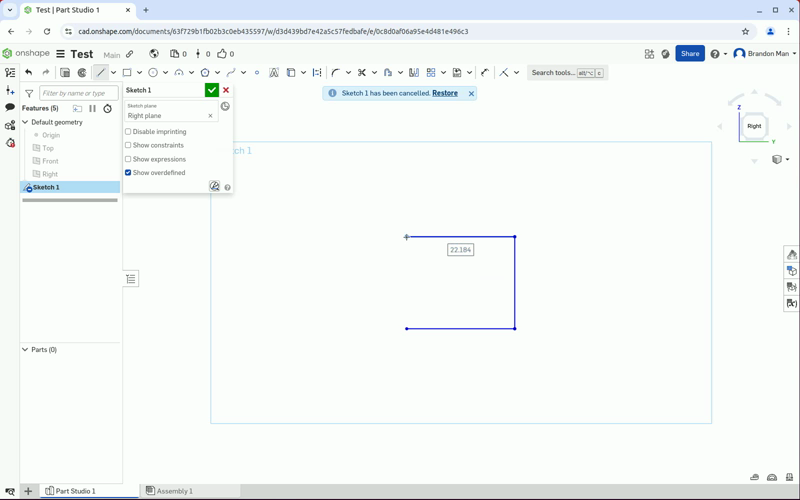
key_down(shift)
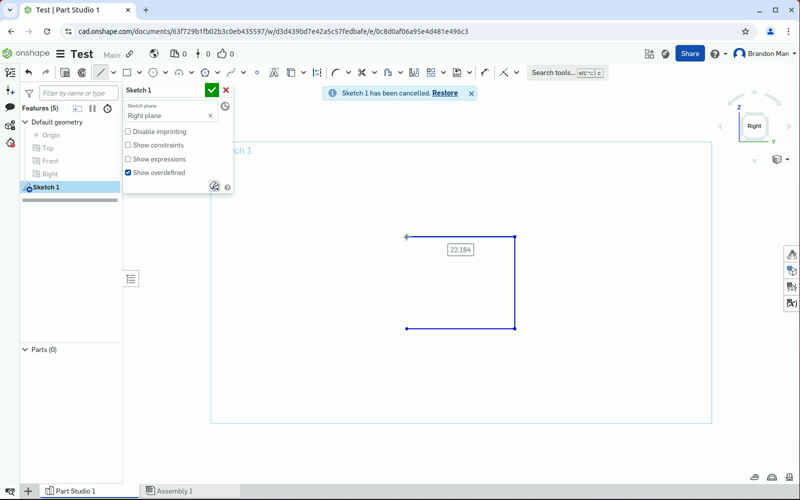
mouse_move(406, 328)
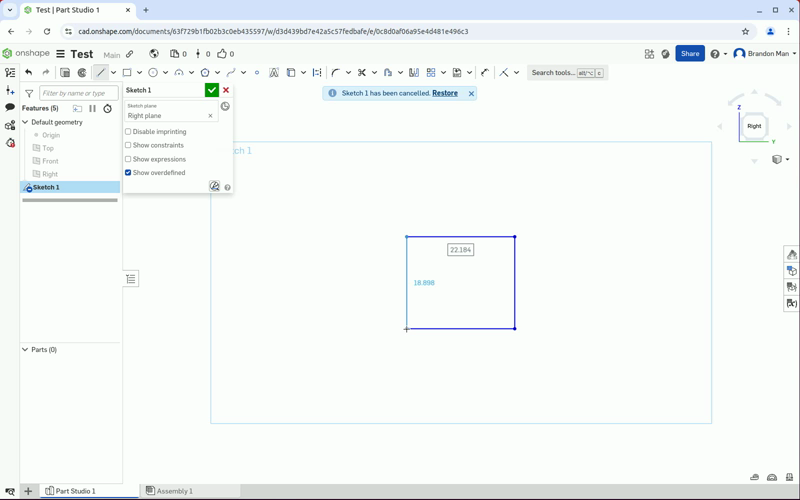
key_up(shift)
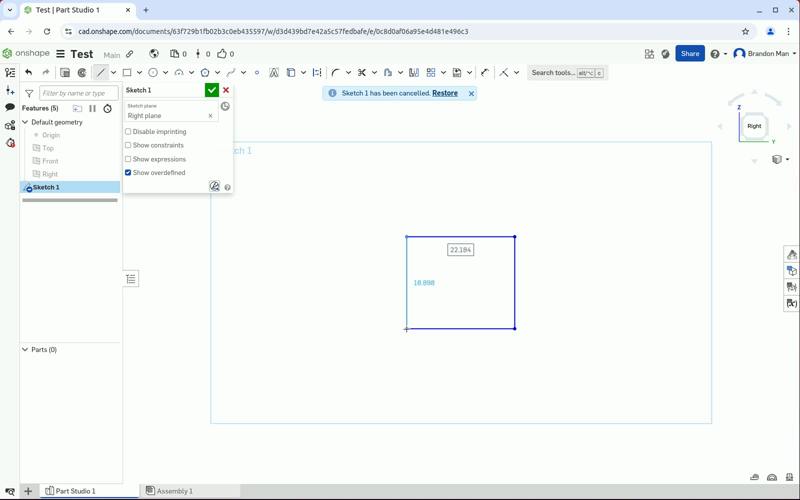
click(406, 328)
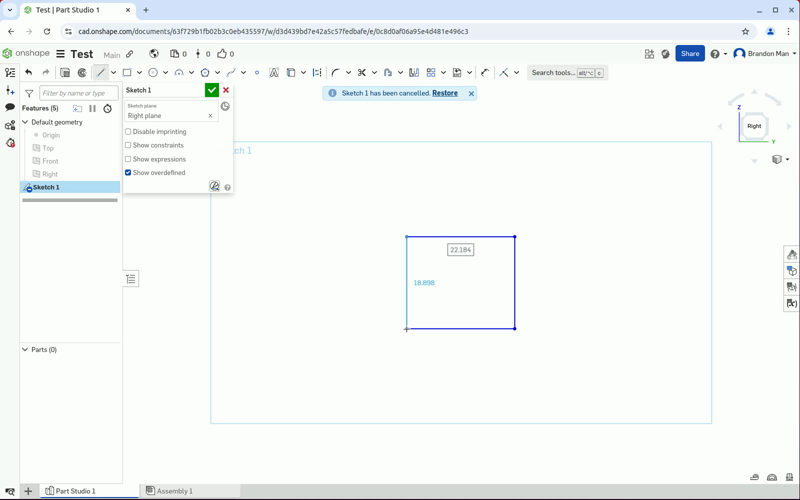
key(esc)
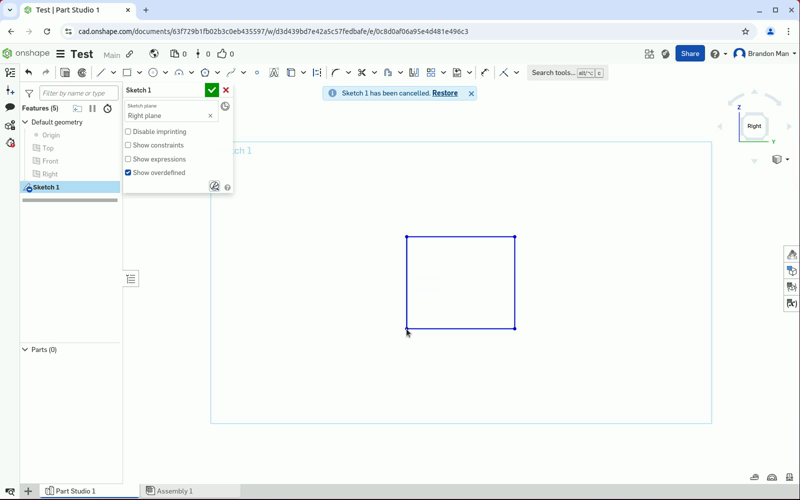
mouse_move(483, 280)
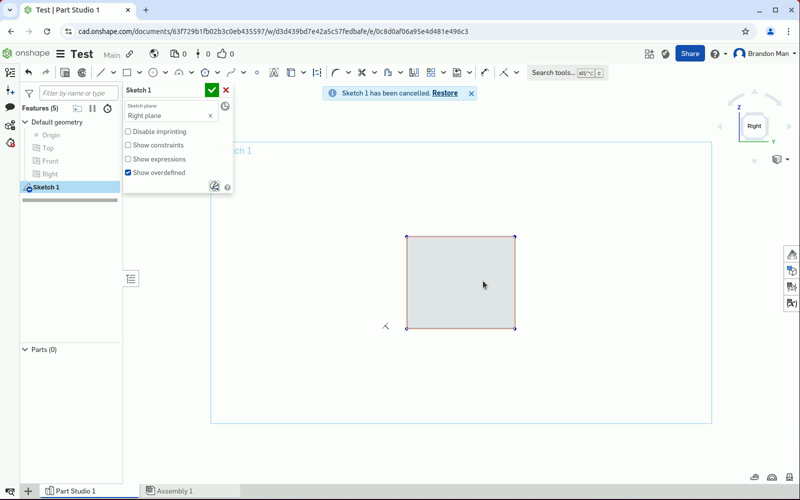
click(483, 280)
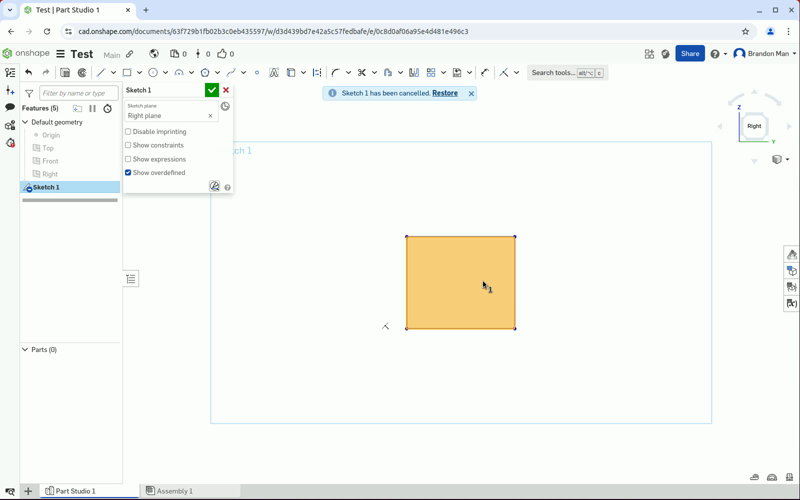
mouse_move(73, 352)
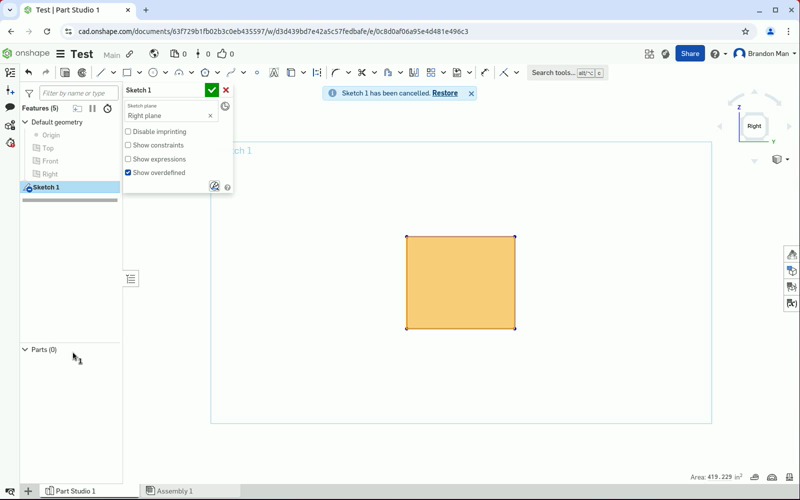
key(shift+y)
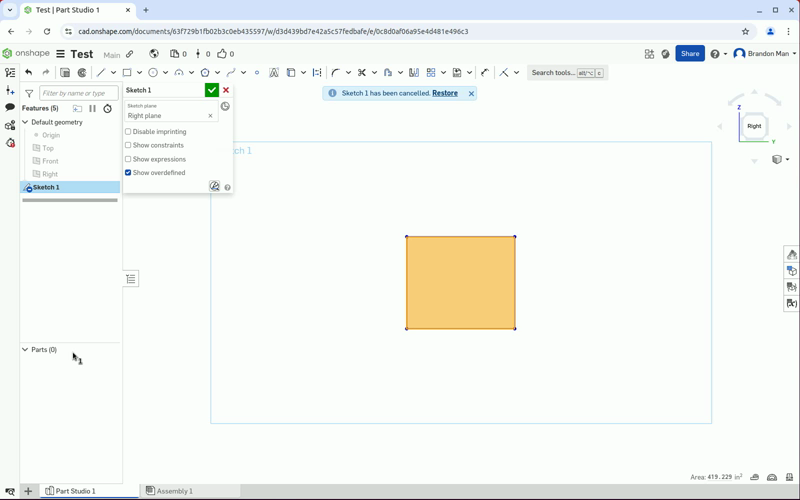
key(shift+e)
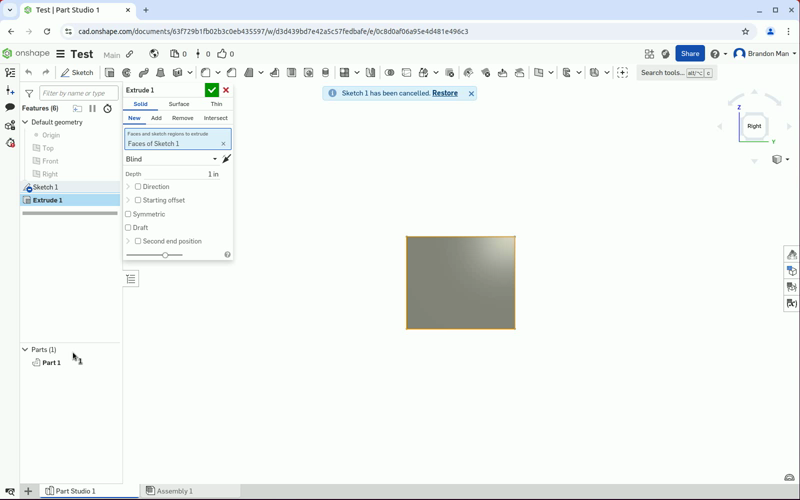
mouse_move(143, 106)
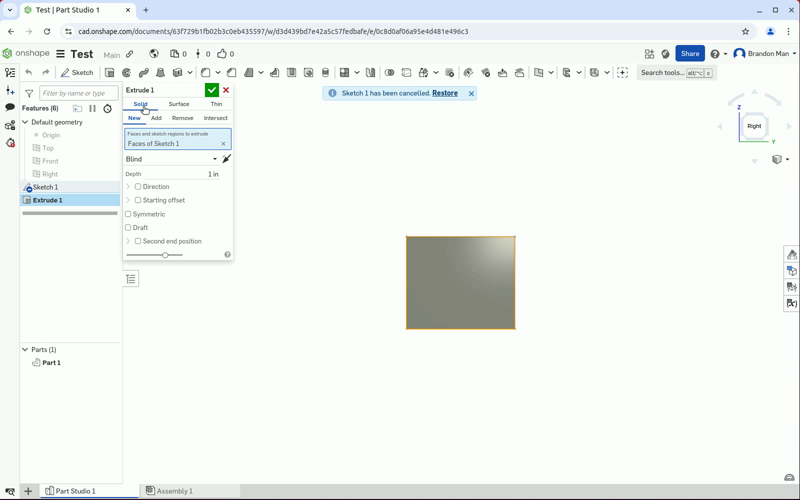
click(143, 106)
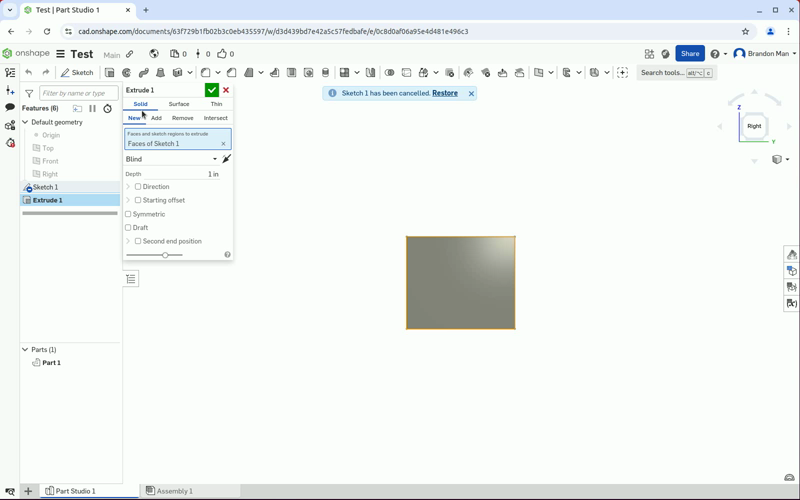
mouse_move(137, 120)
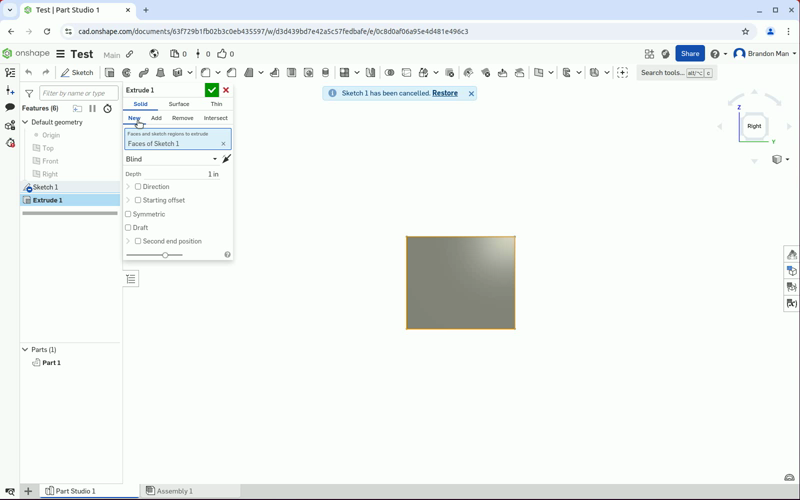
click(137, 120)
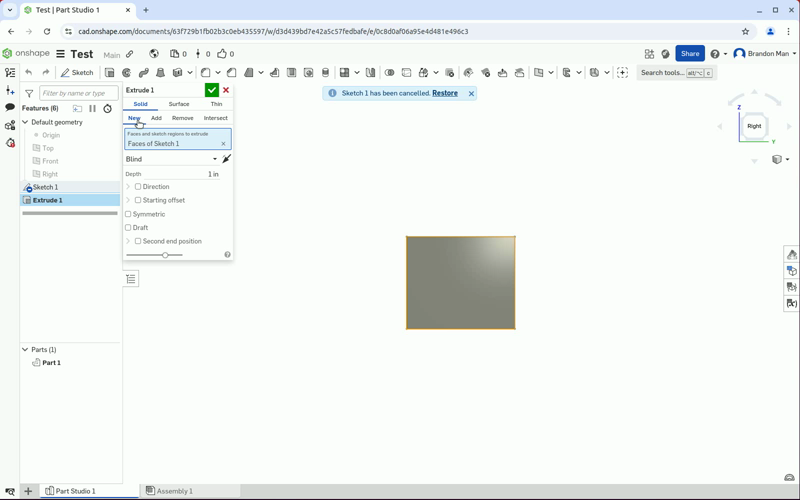
key(tab, 4)
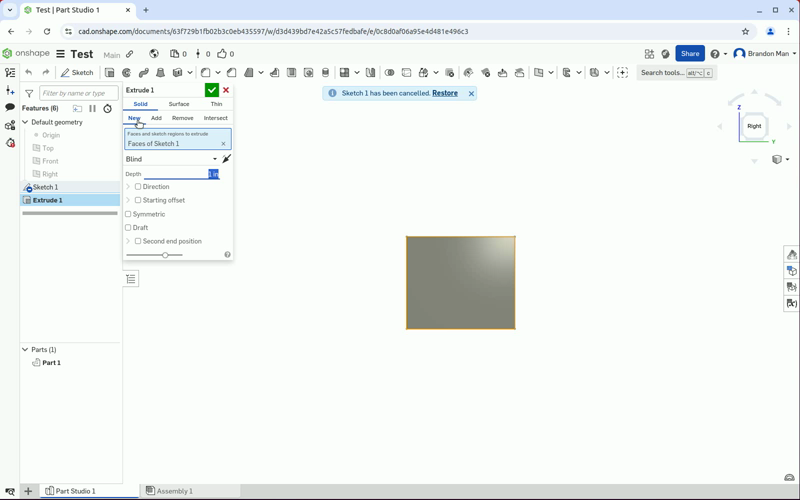
text(2.166)
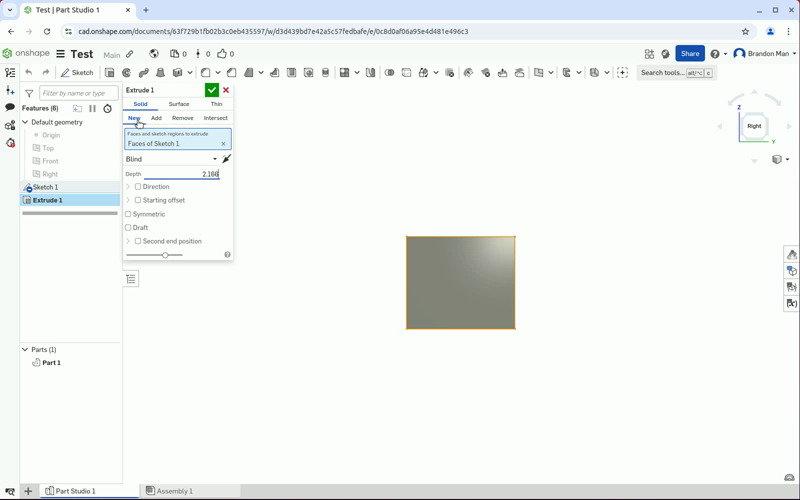
key(enter)
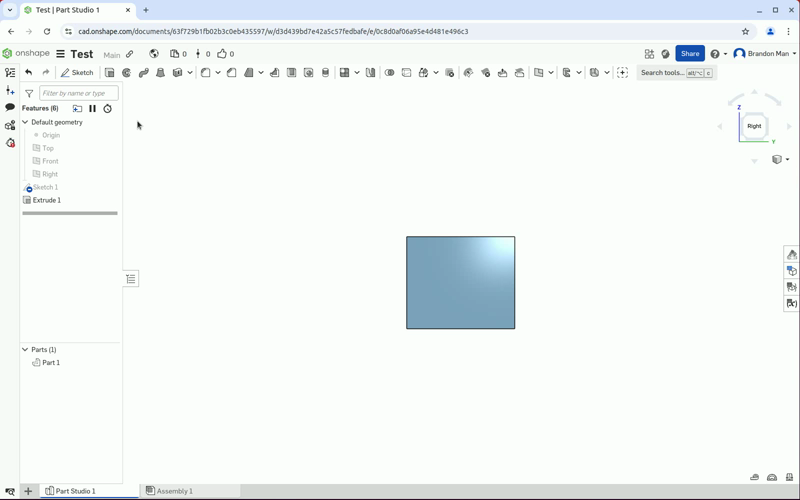
key(shift+h)
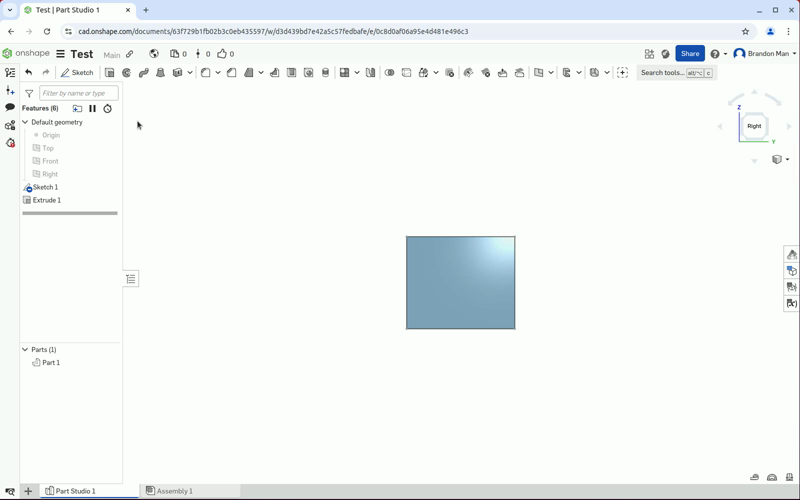
key(shift+h)
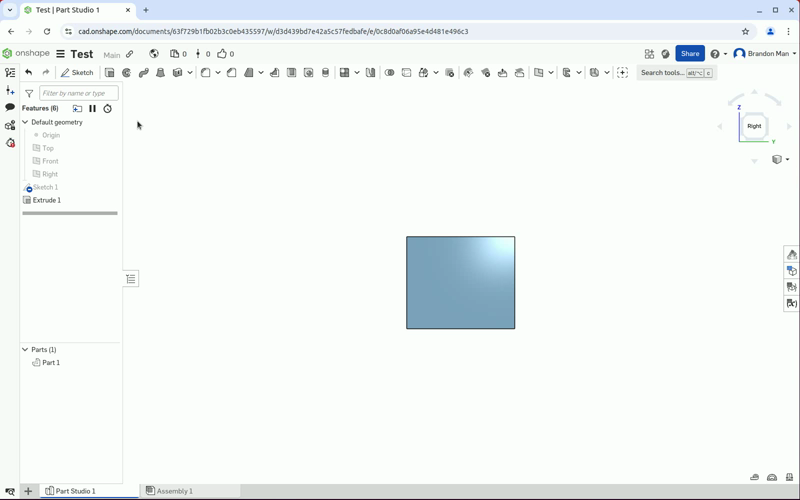
mouse_move(73, 189)
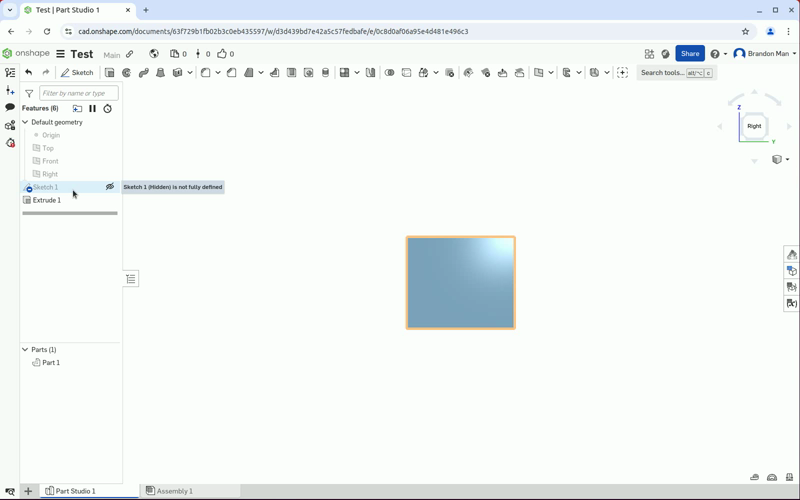
click(73, 189)
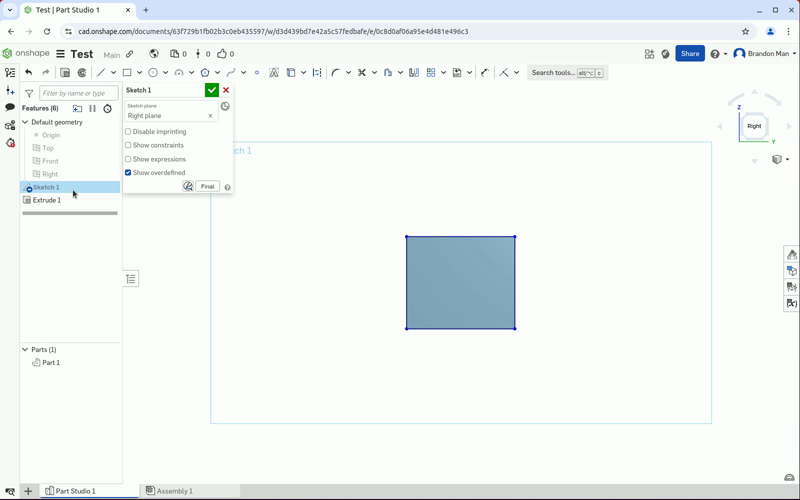
mouse_move(229, 92)
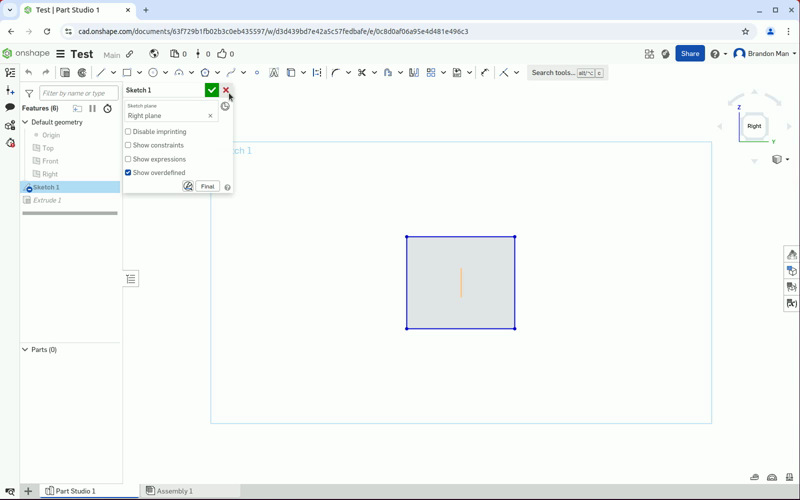
click(229, 92)
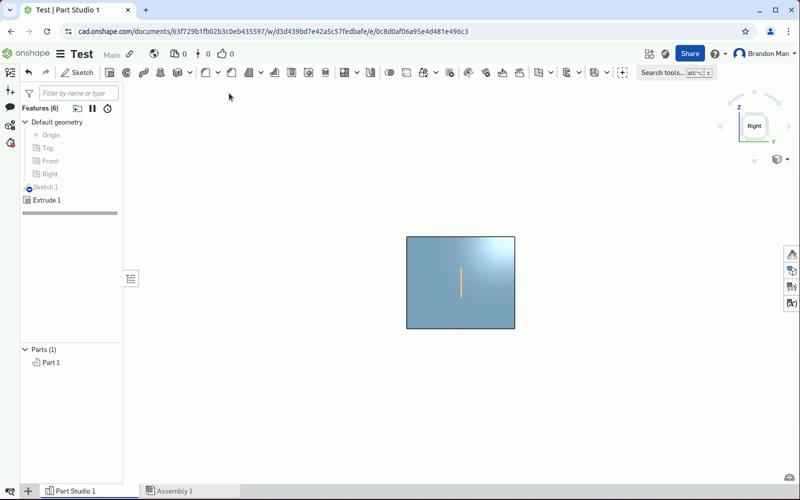
mouse_move(541, 75)
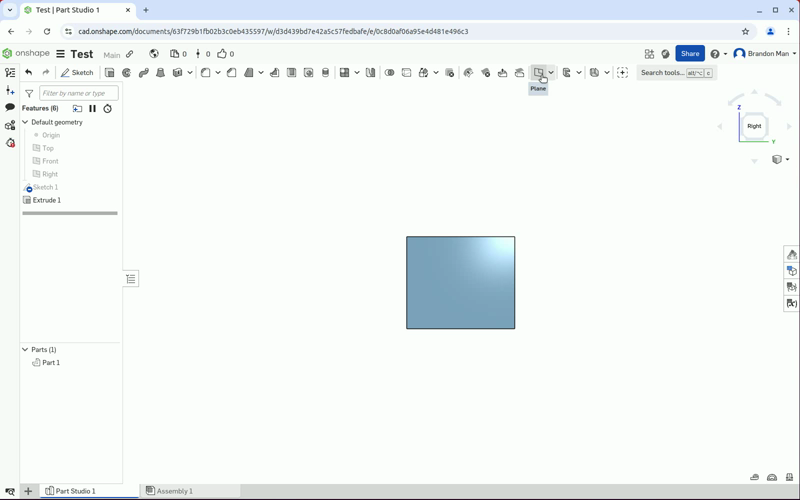
click(541, 75)
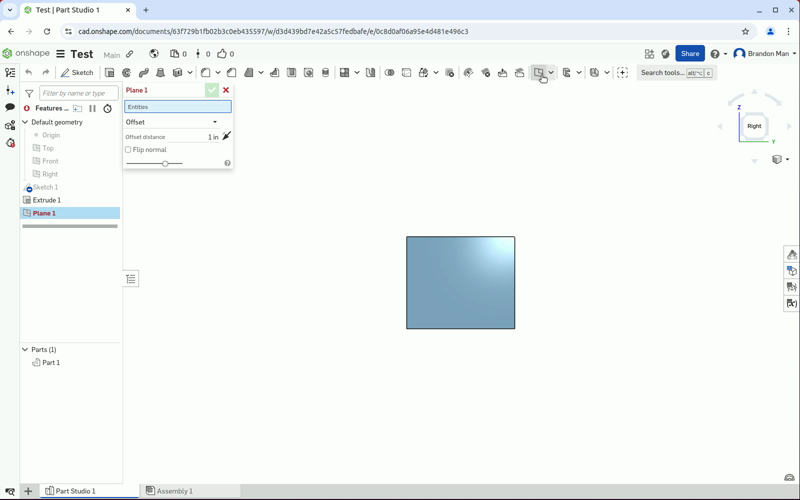
mouse_move(73, 176)
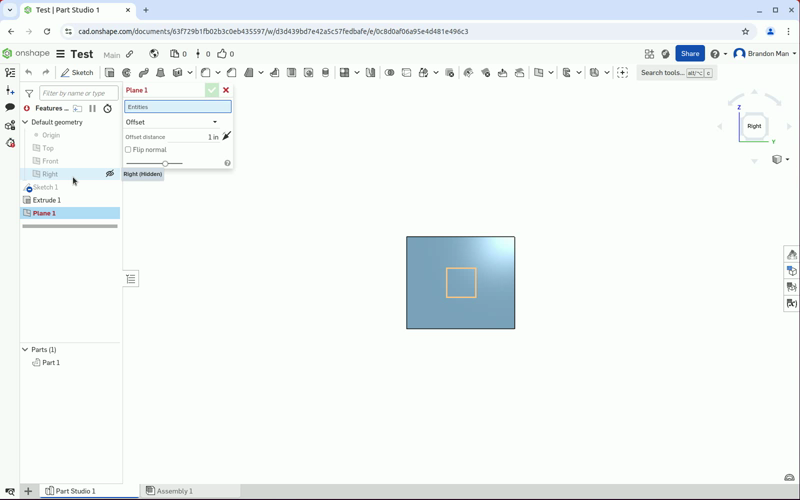
click(73, 176)
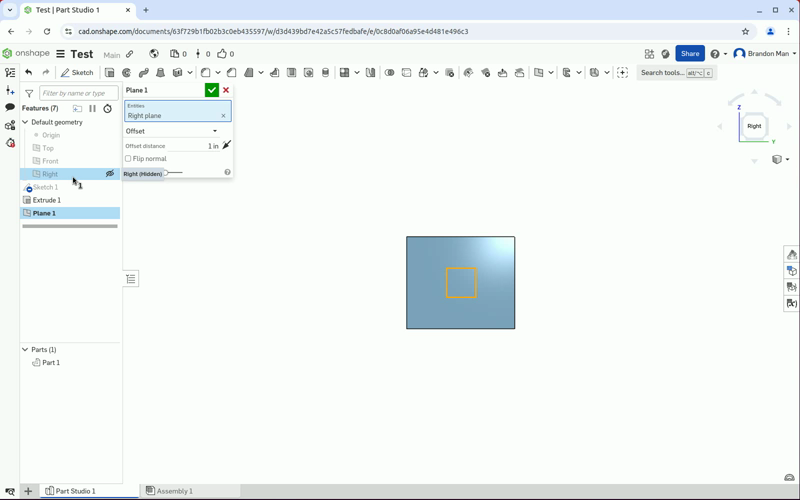
key(tab, 2)
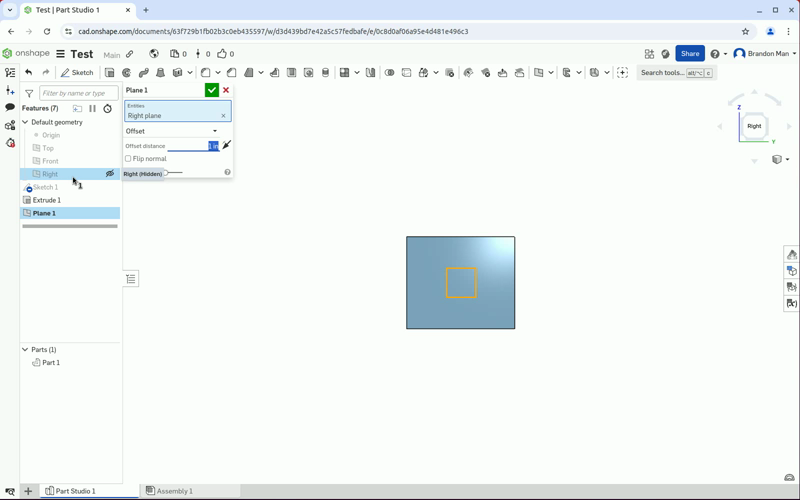
text(2.157)
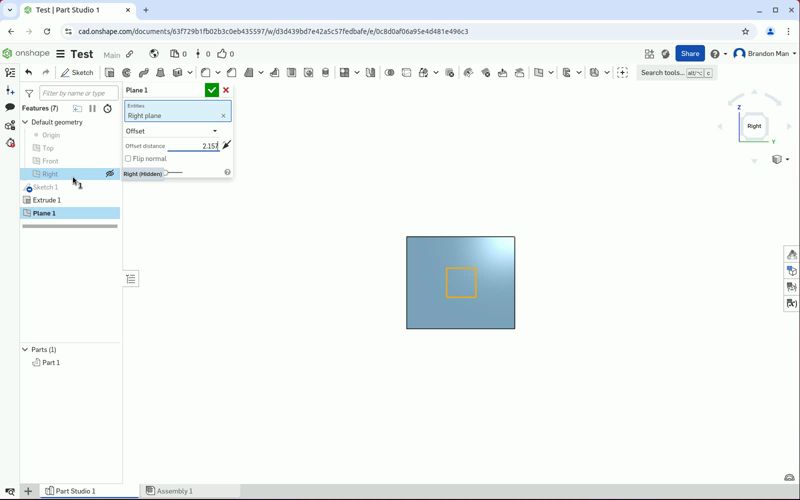
key(enter, 2)
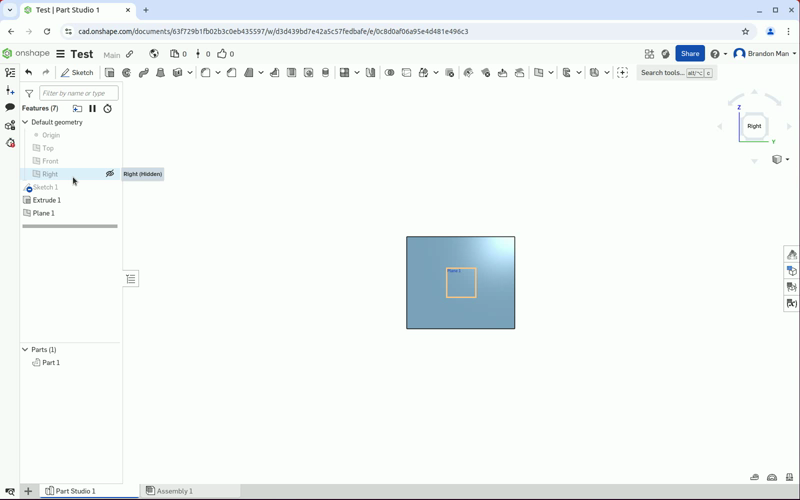
key(shift+s)
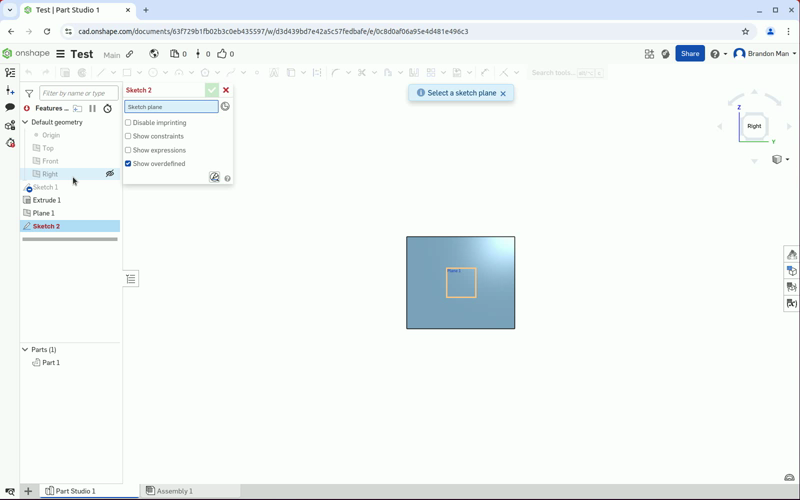
mouse_move(73, 215)
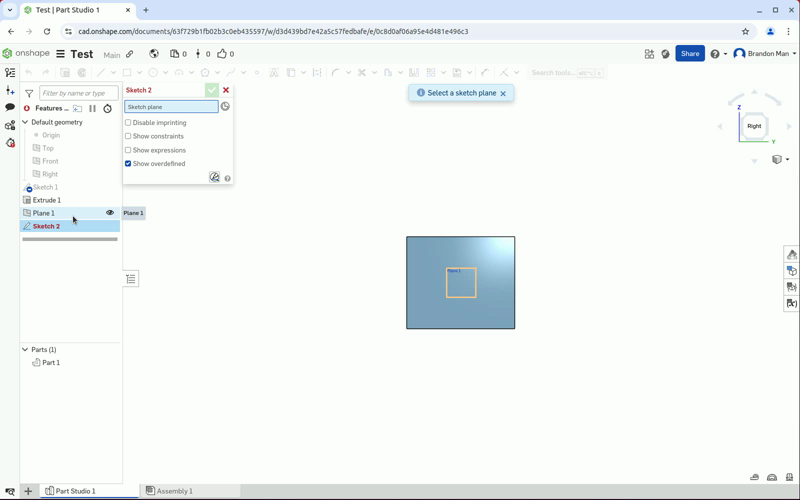
click(73, 215)
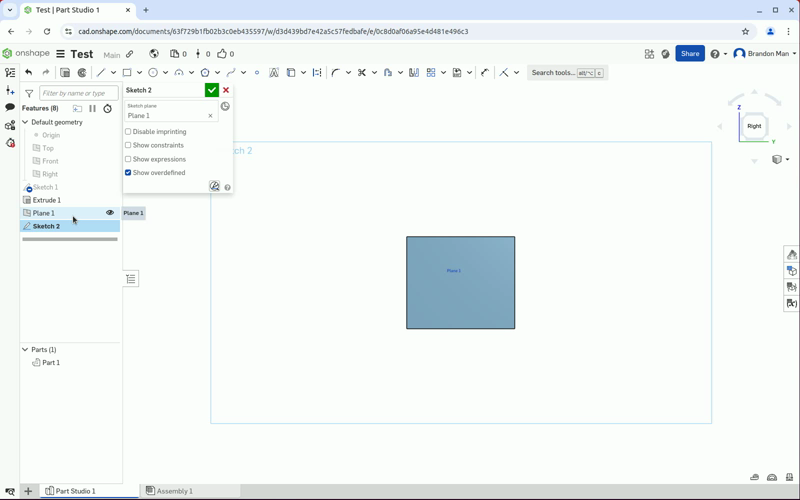
mouse_move(73, 352)
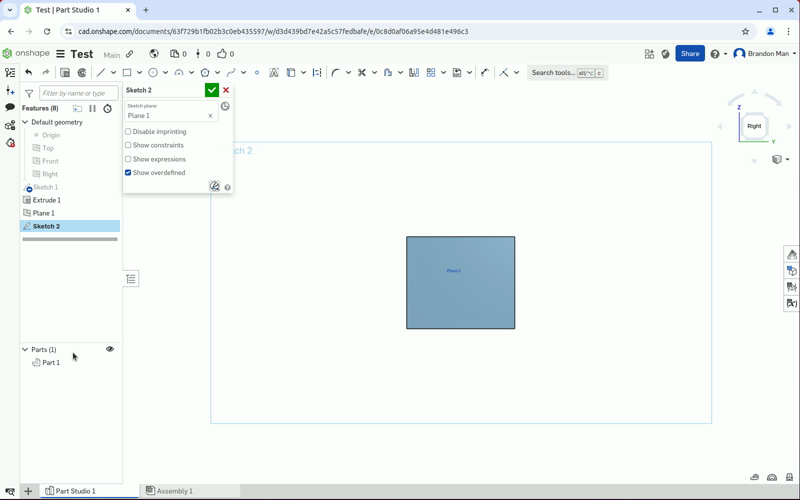
key(y)
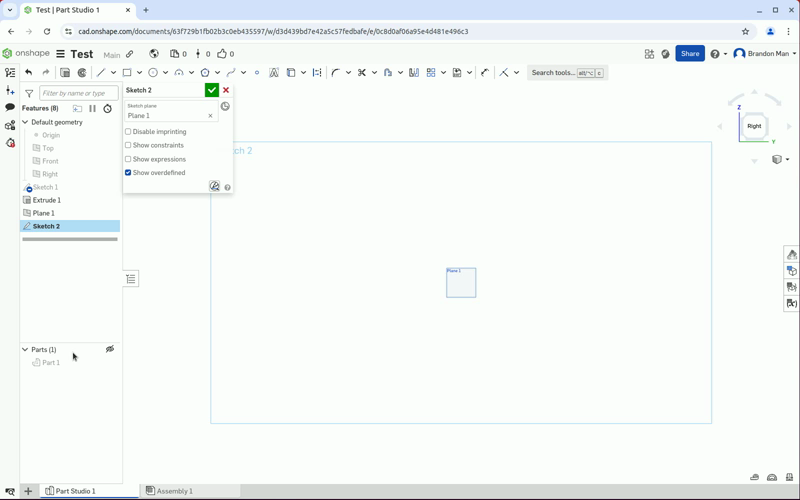
key(a)
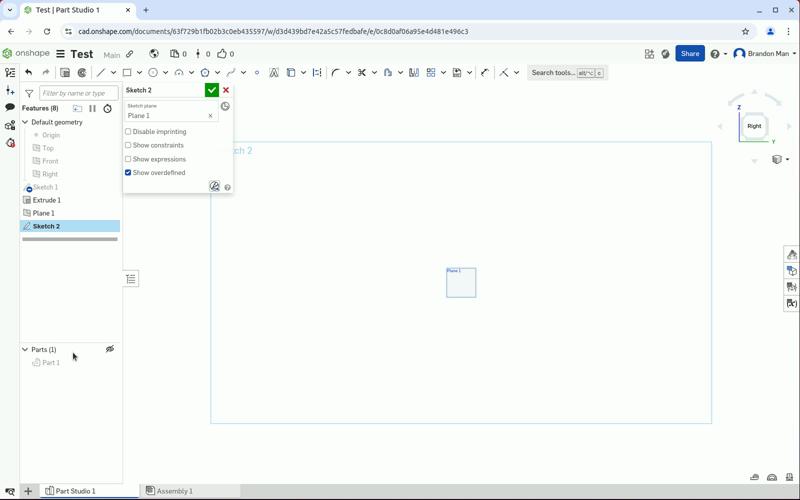
key_down(shift)
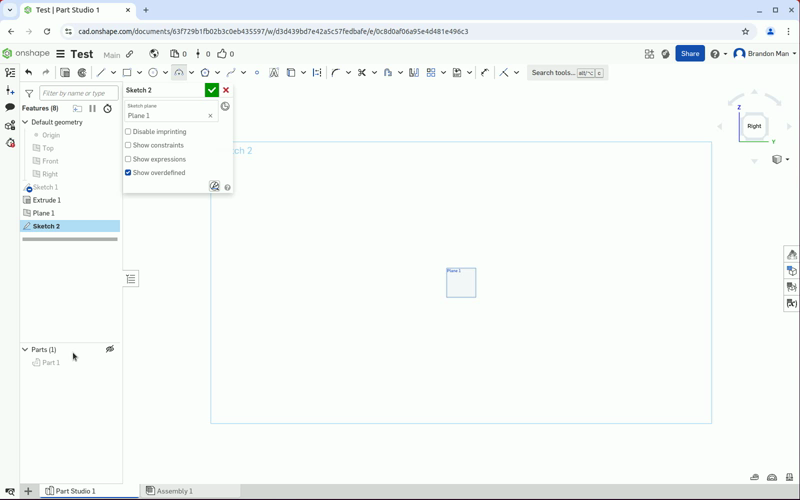
mouse_move(406, 319)
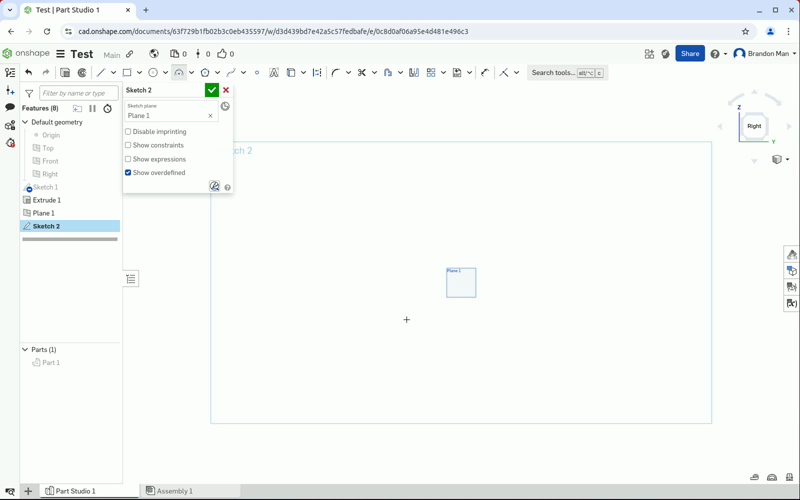
click(406, 319)
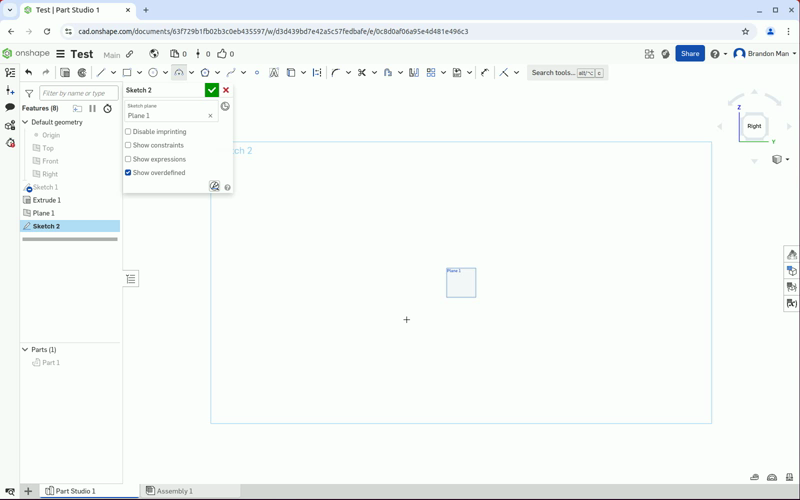
key_up(shift)
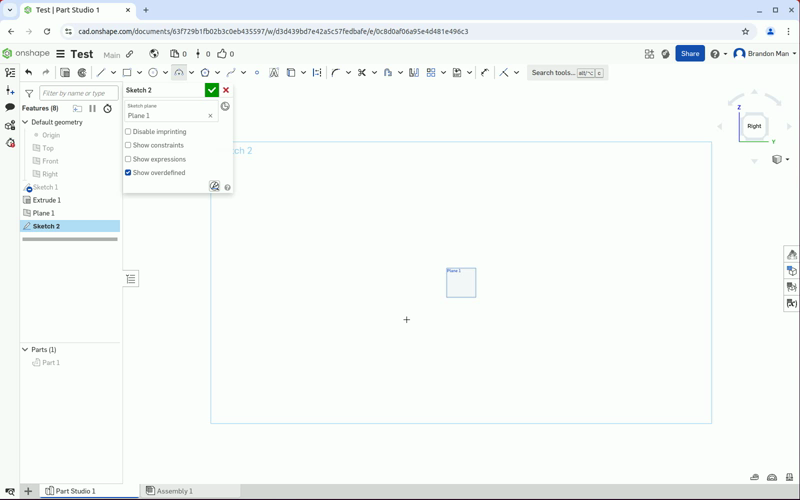
key_down(shift)
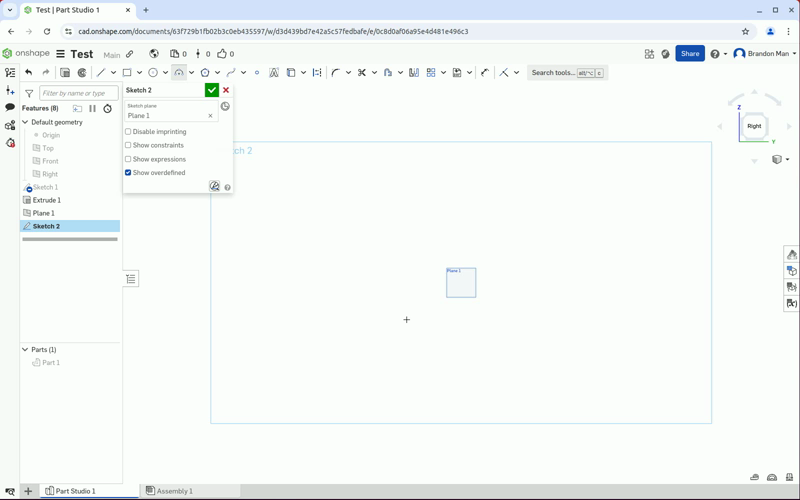
mouse_move(417, 329)
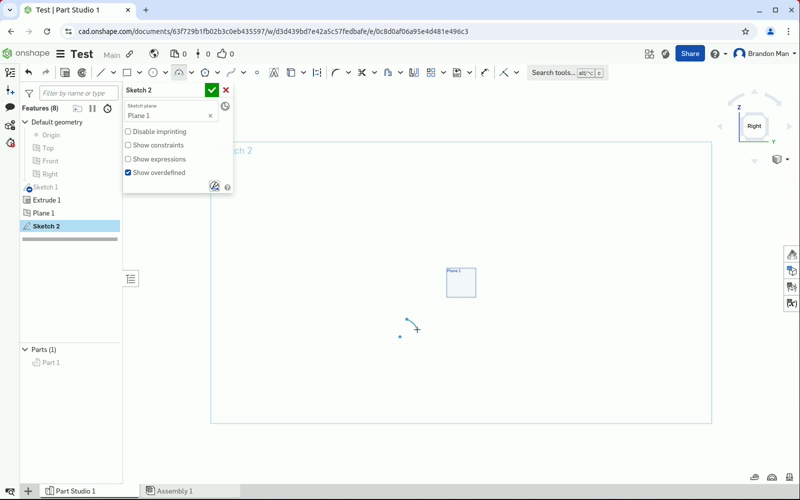
click(417, 329)
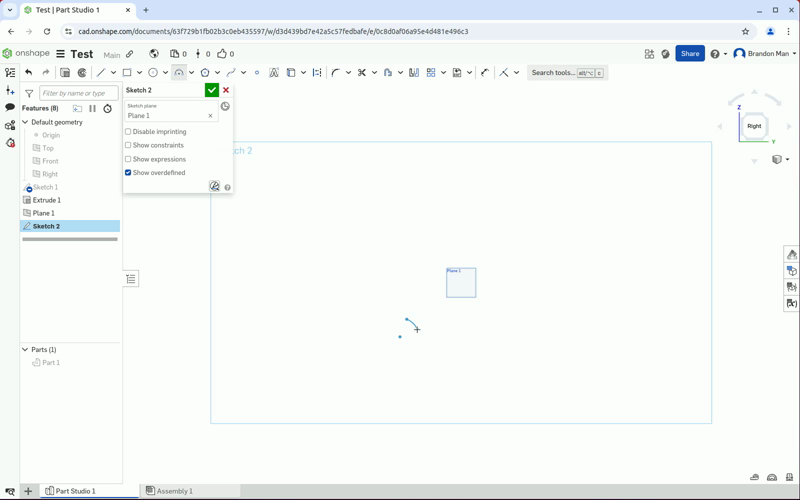
mouse_move(409, 326)
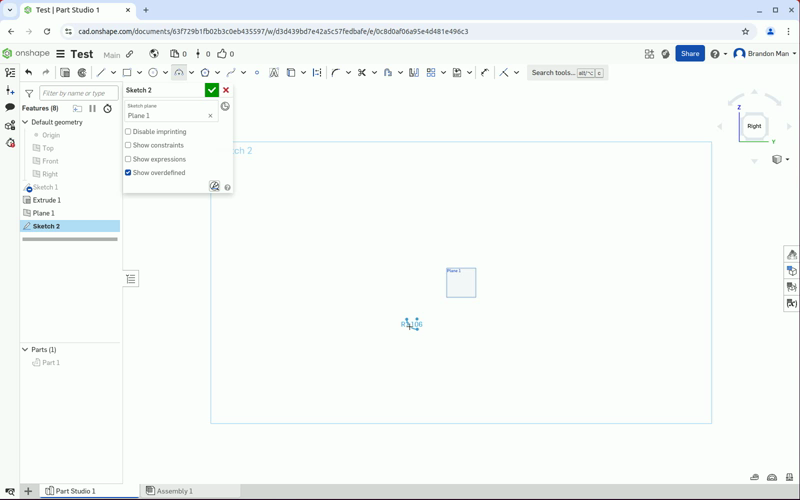
click(409, 326)
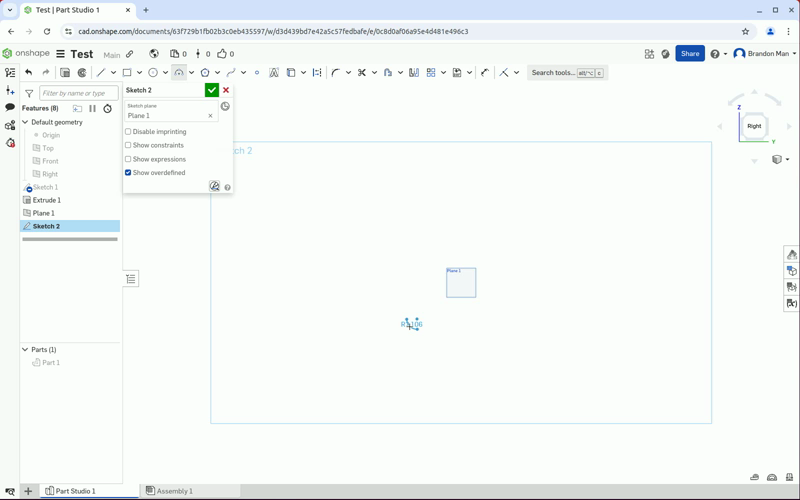
key_up(shift)
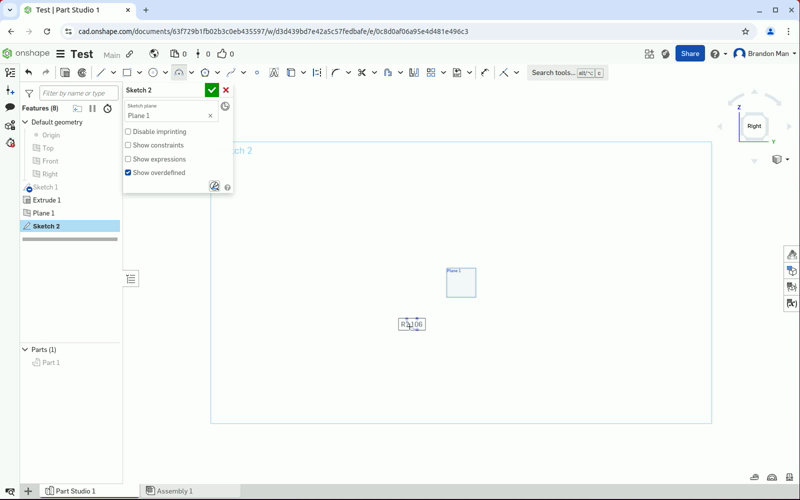
key(esc)
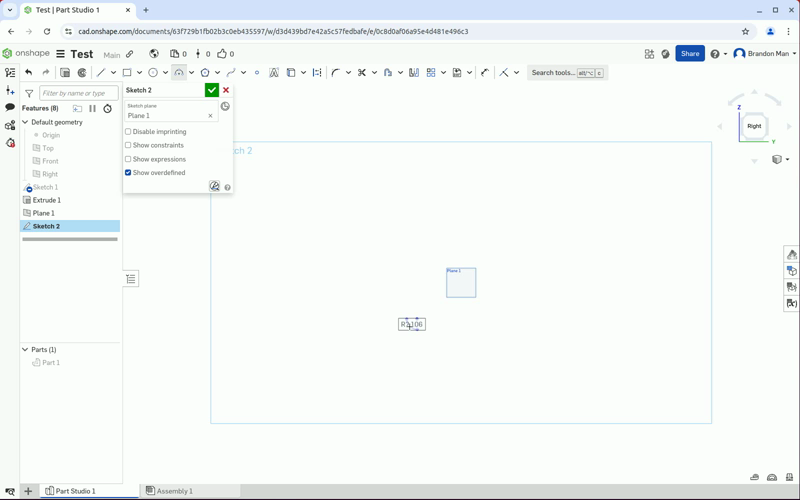
key(l)
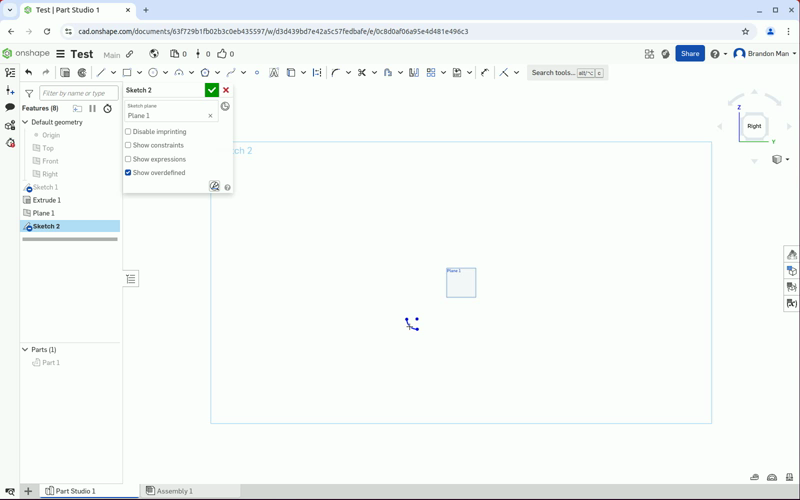
mouse_move(417, 329)
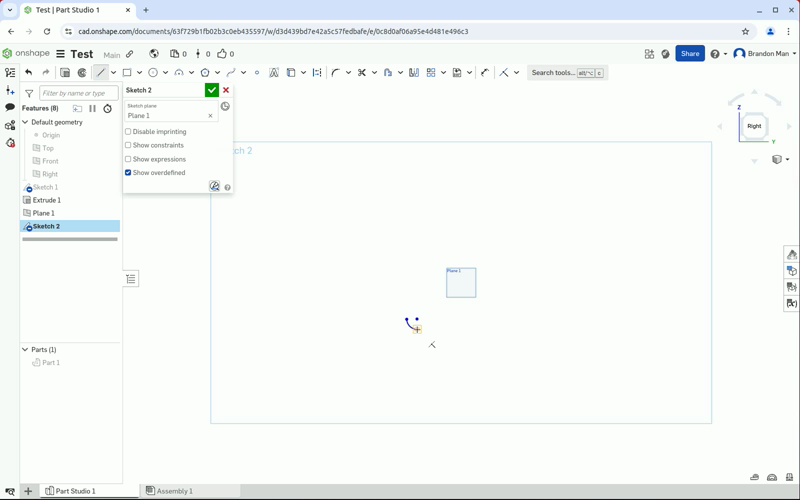
click(417, 329)
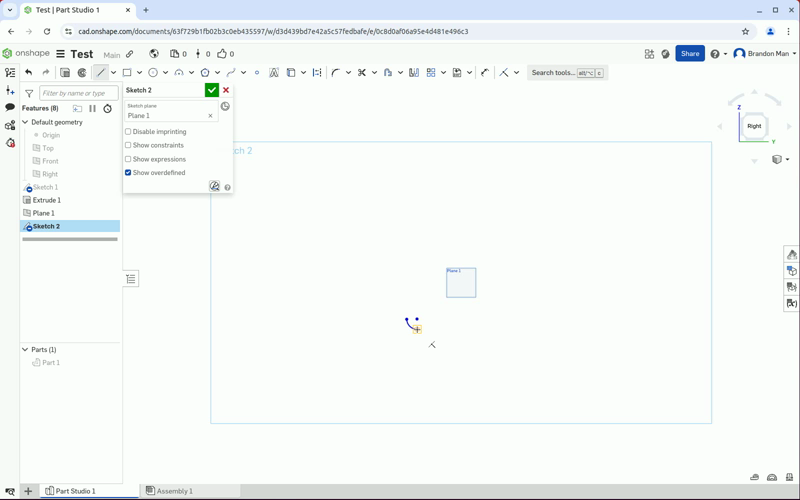
key_down(shift)
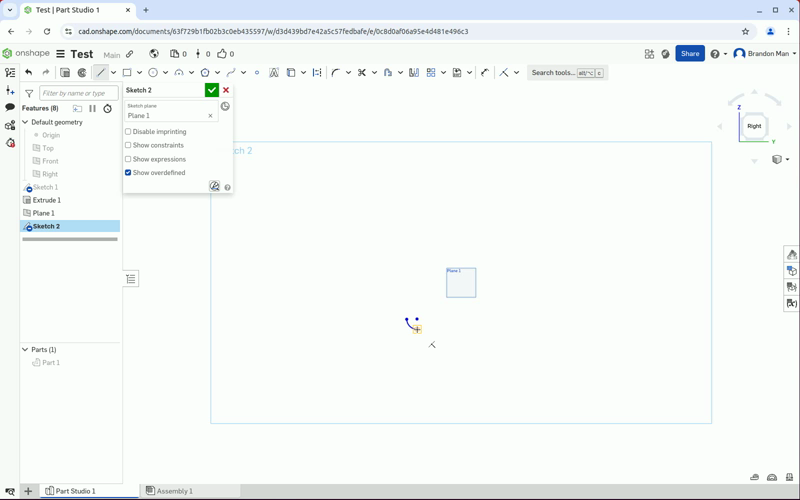
mouse_move(504, 329)
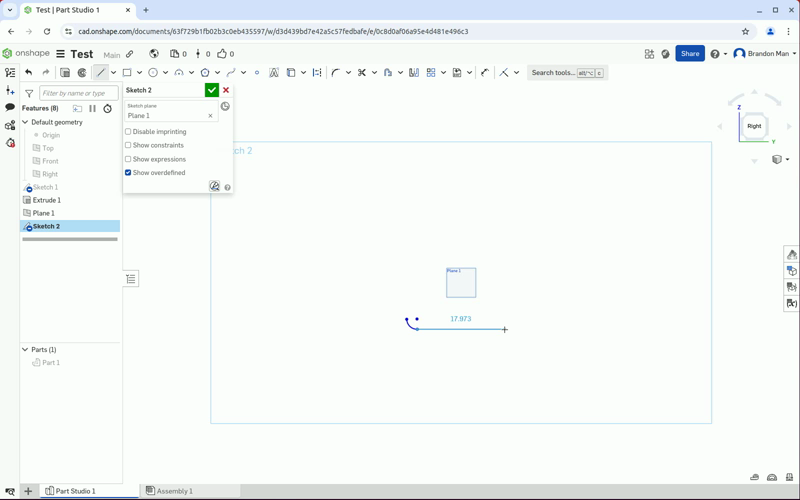
click(504, 329)
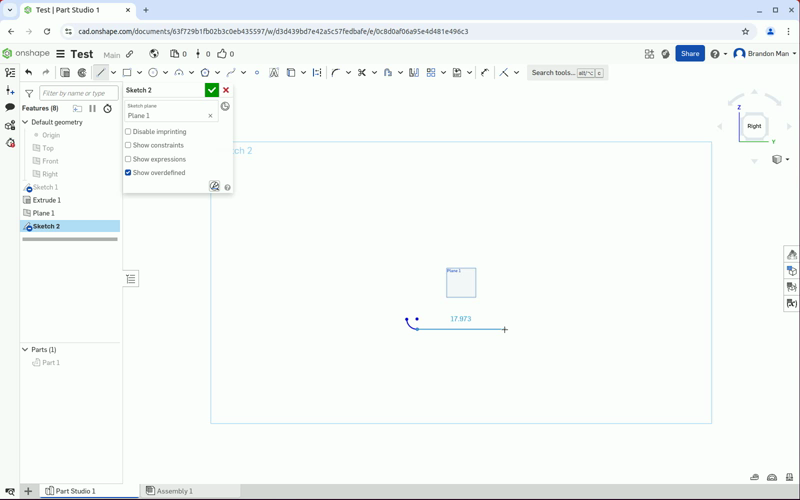
key_up(shift)
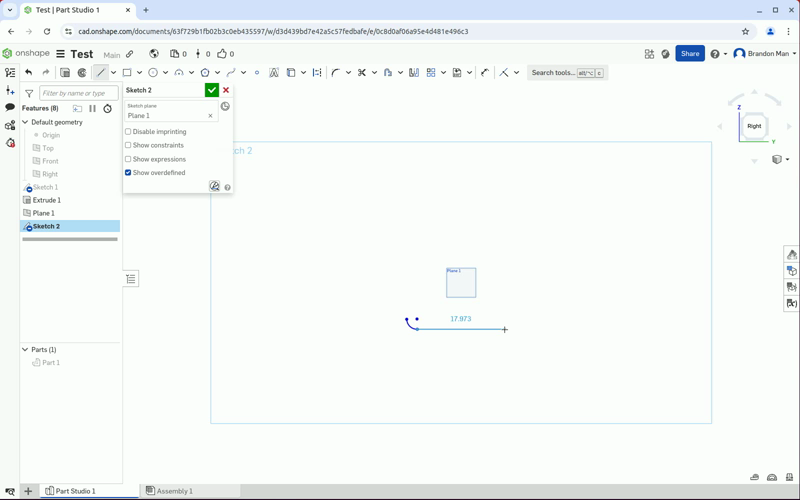
key(esc)
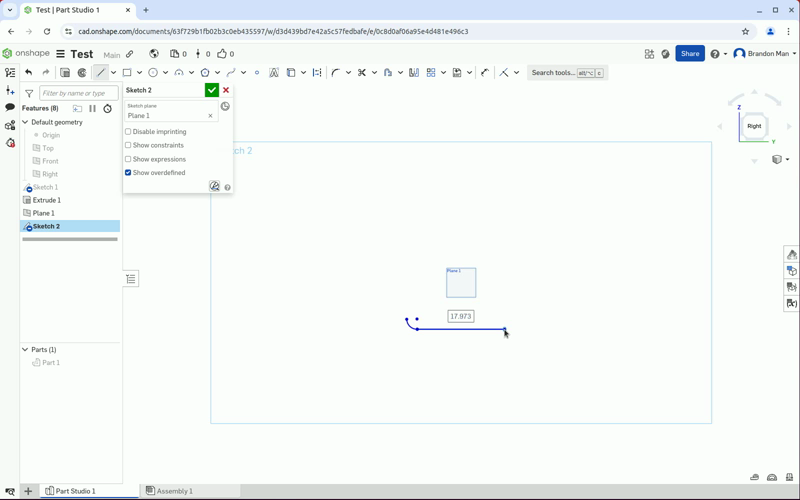
key(a)
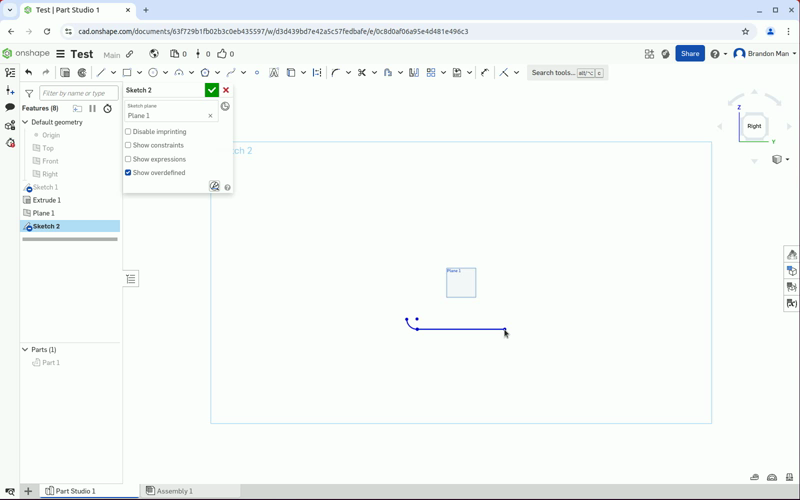
mouse_move(504, 329)
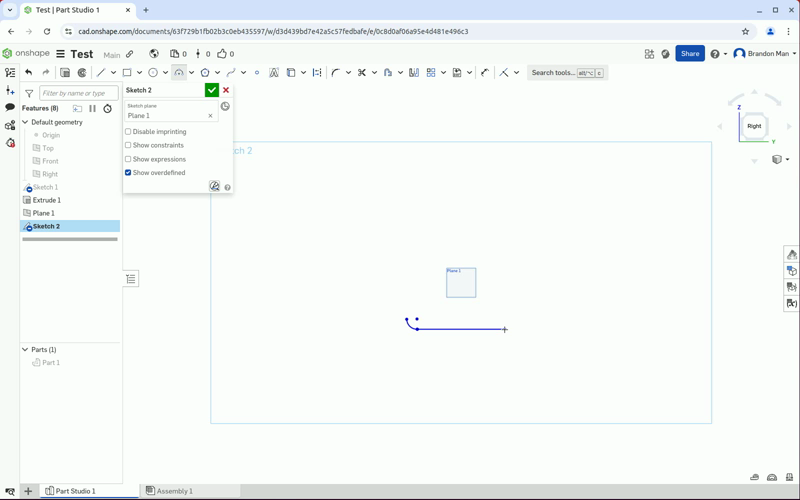
click(504, 329)
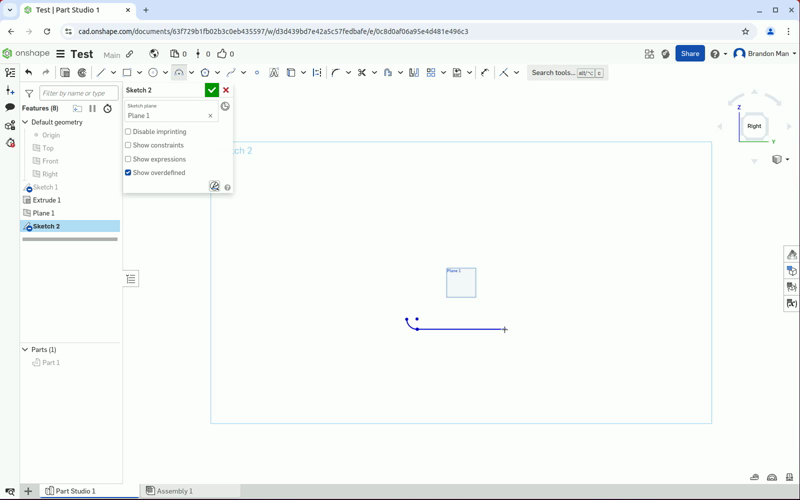
key_down(shift)
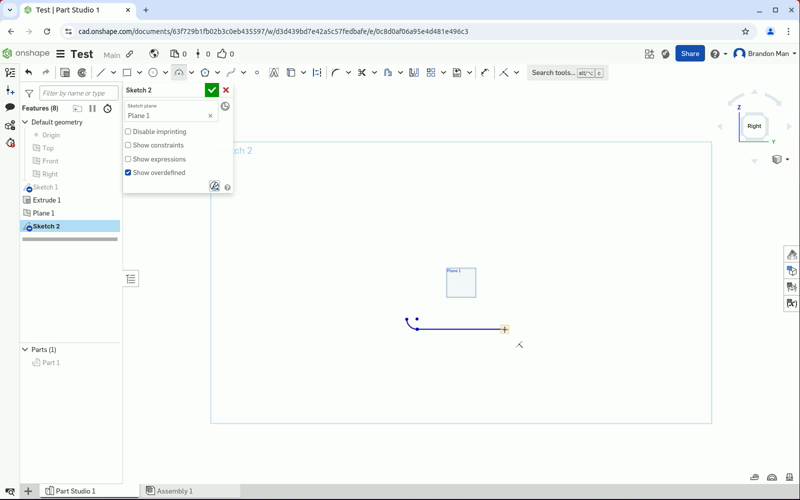
mouse_move(514, 319)
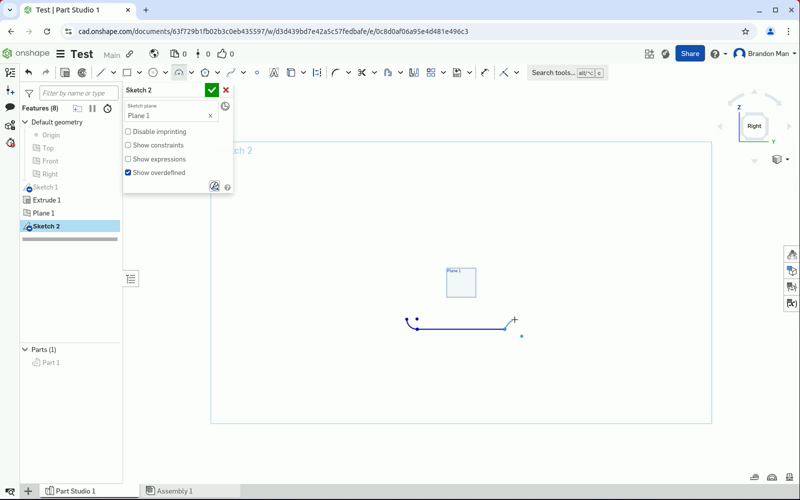
click(514, 319)
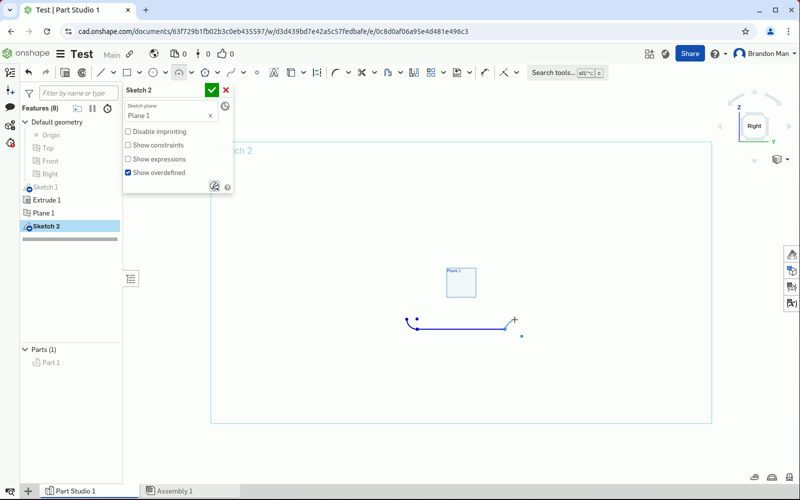
mouse_move(511, 326)
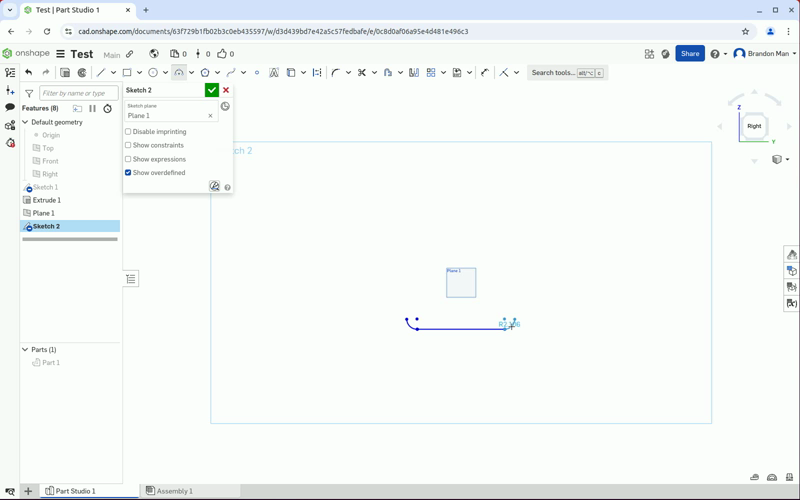
click(511, 326)
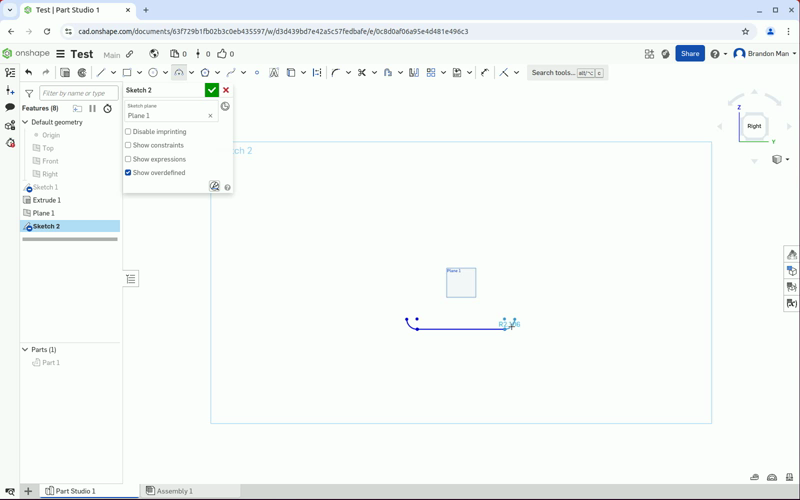
key_up(shift)
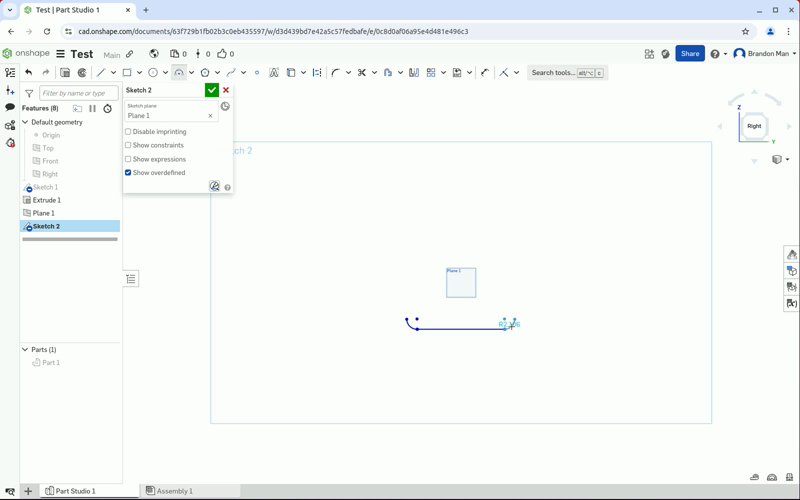
key(esc)
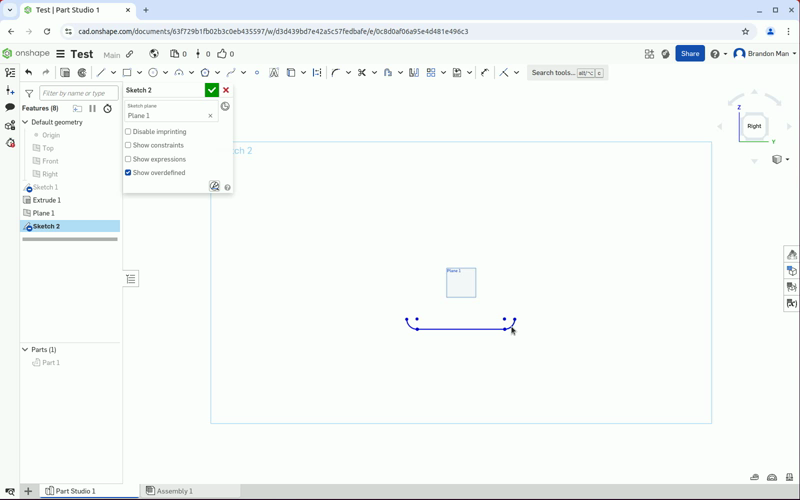
key(l)
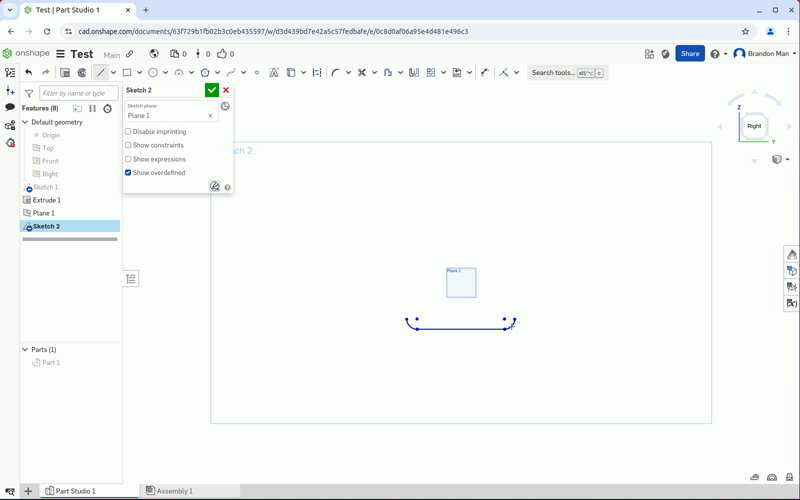
mouse_move(514, 319)
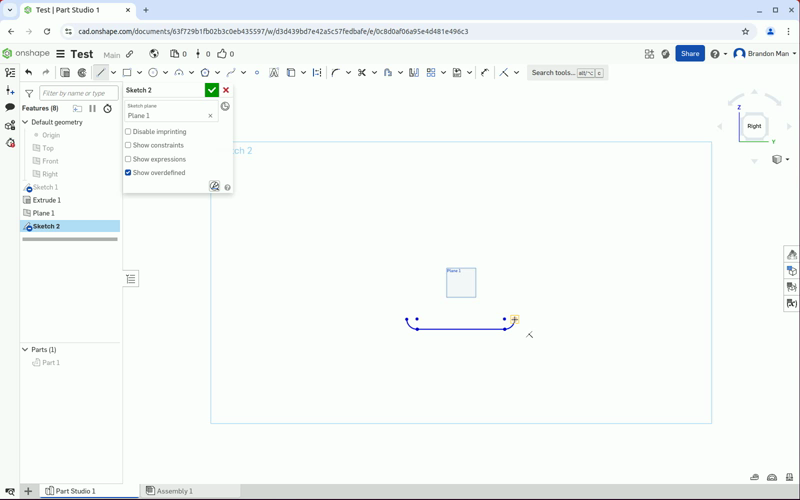
click(514, 319)
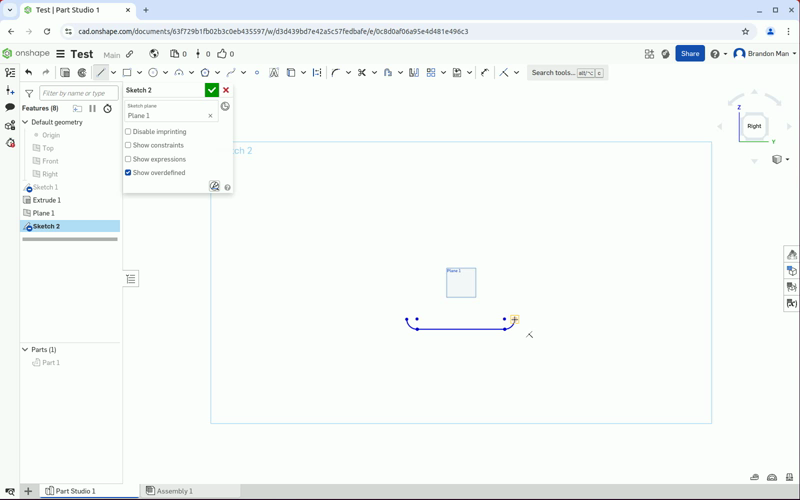
key_down(shift)
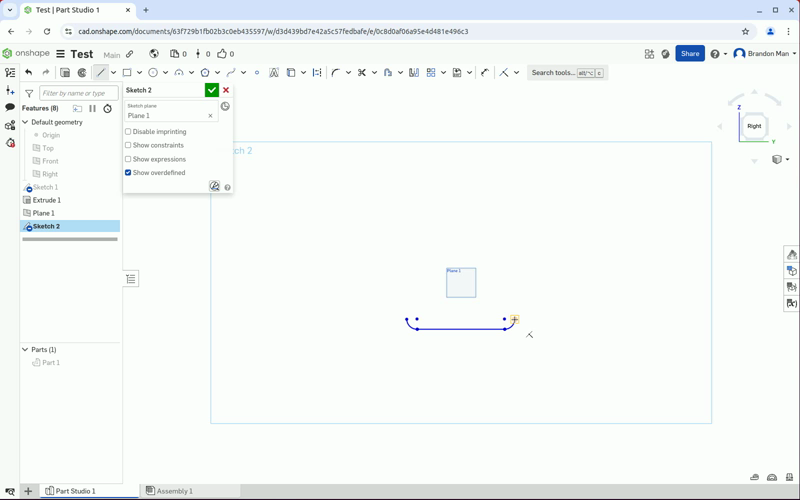
mouse_move(514, 237)
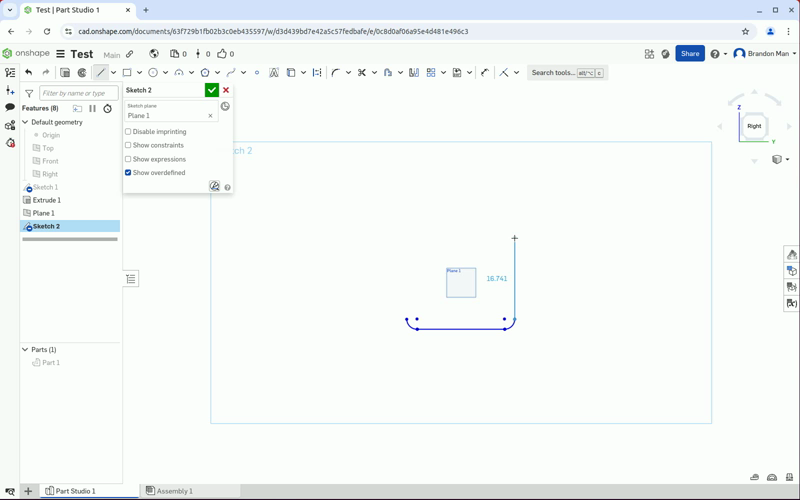
click(514, 237)
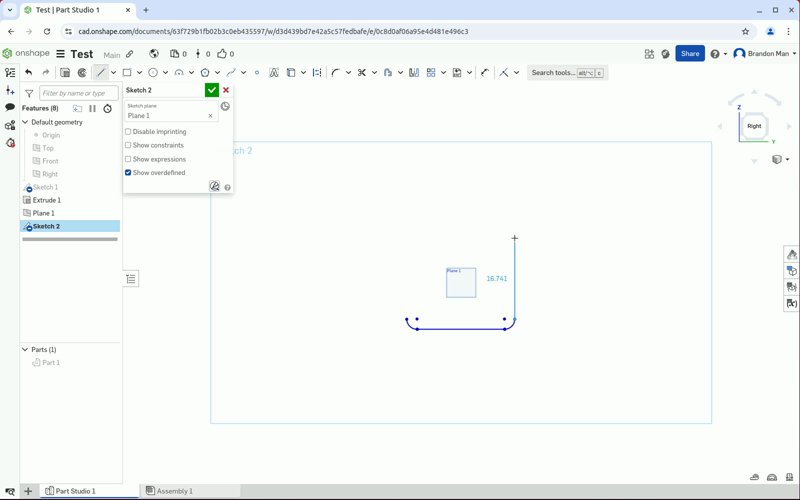
key_up(shift)
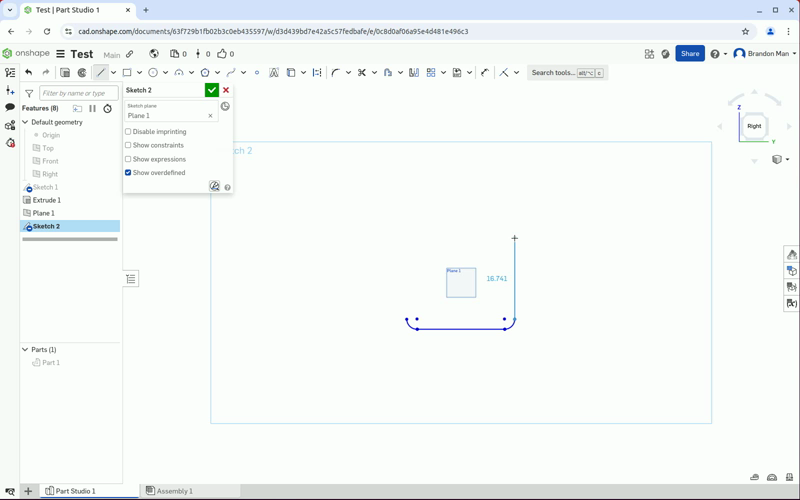
key_down(shift)
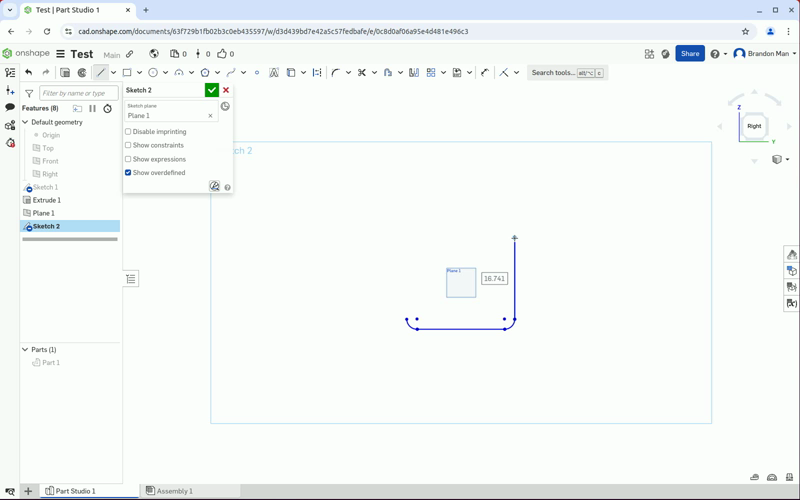
mouse_move(544, 237)
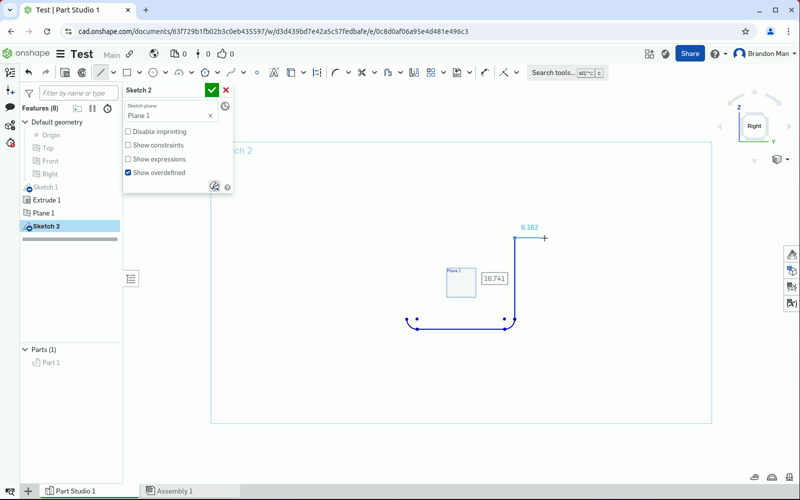
mouse_move(504, 237)
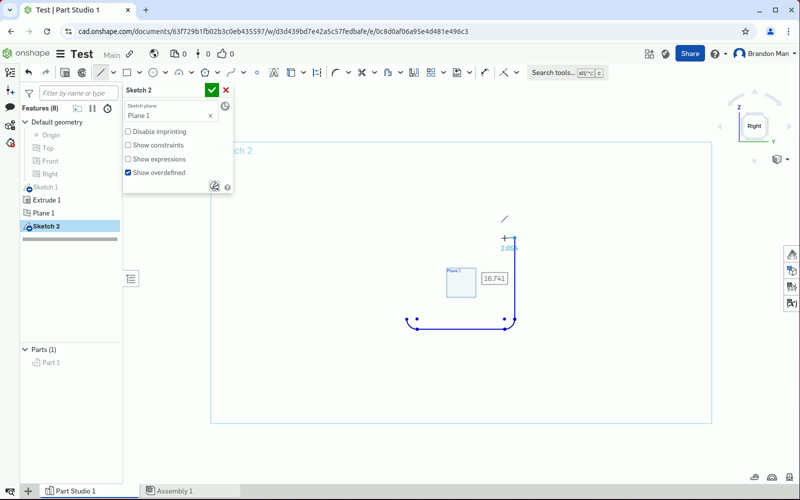
click(504, 237)
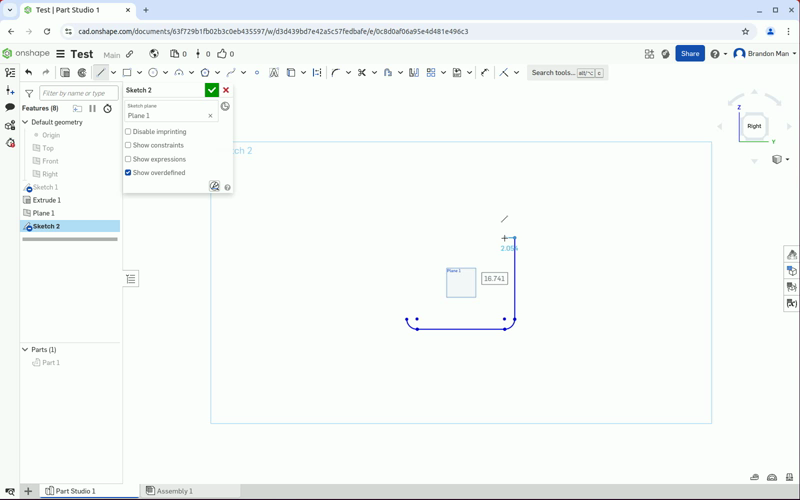
key_up(shift)
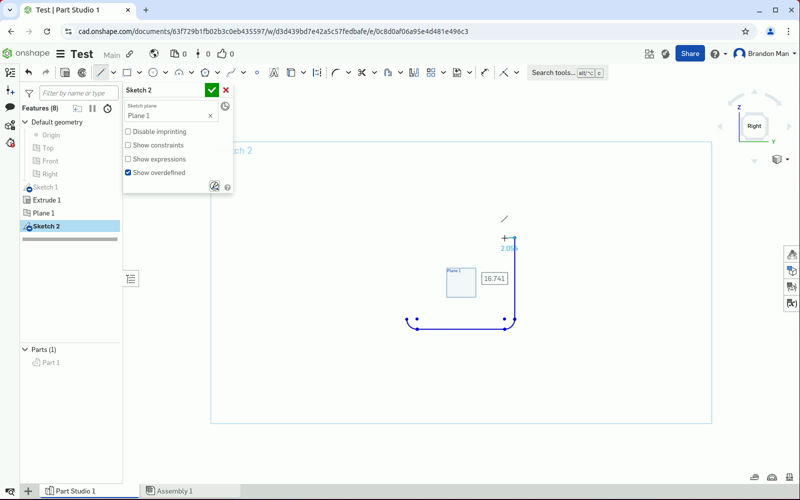
key_down(shift)
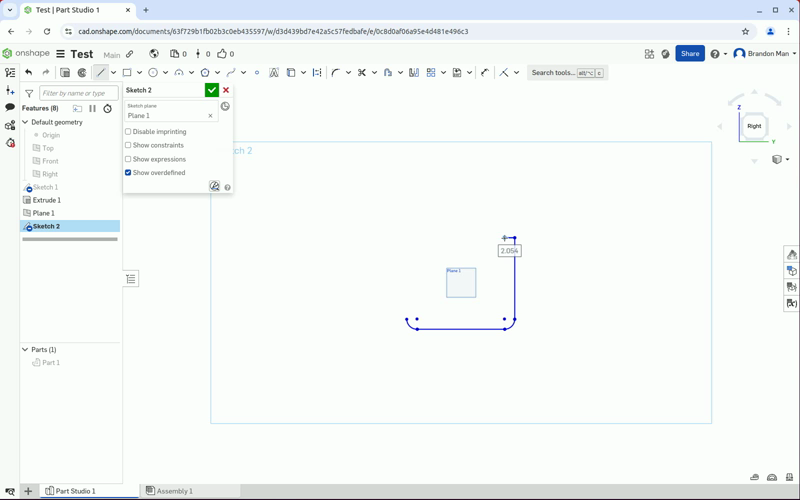
mouse_move(504, 313)
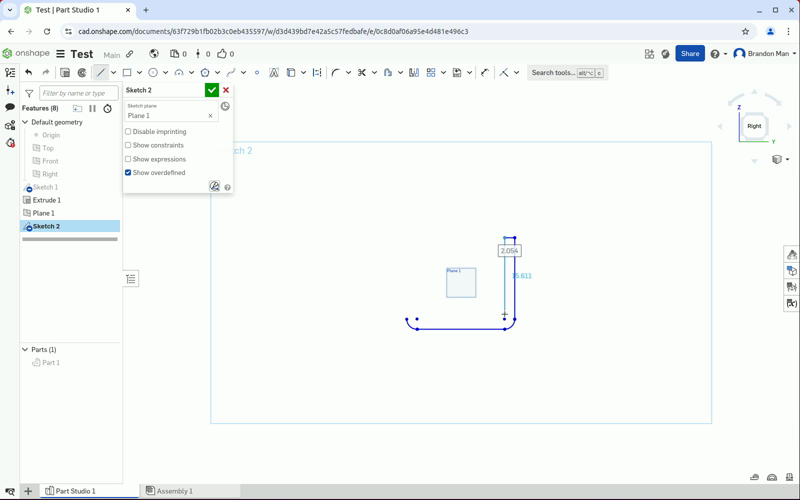
click(504, 313)
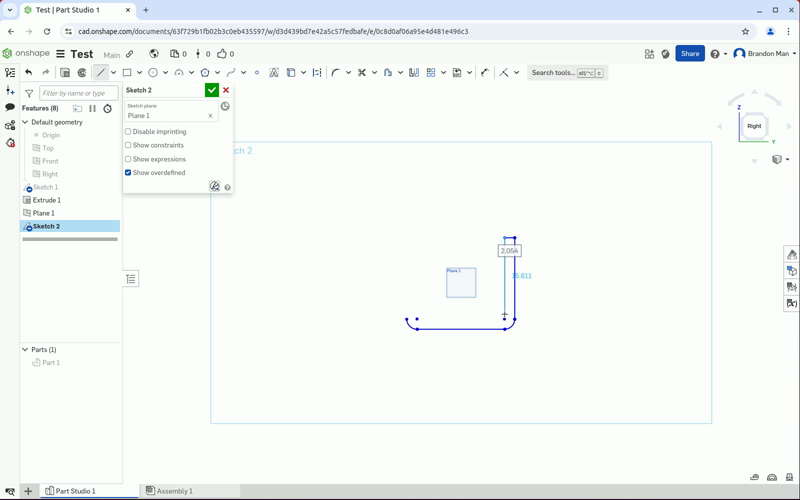
key_up(shift)
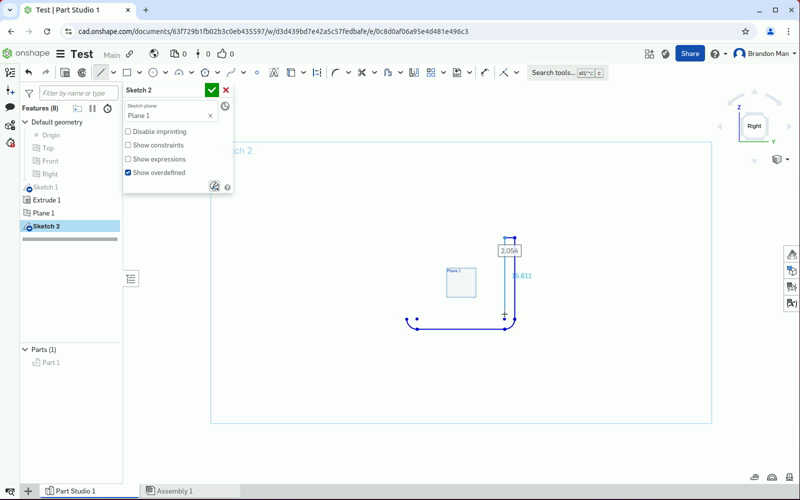
key(esc)
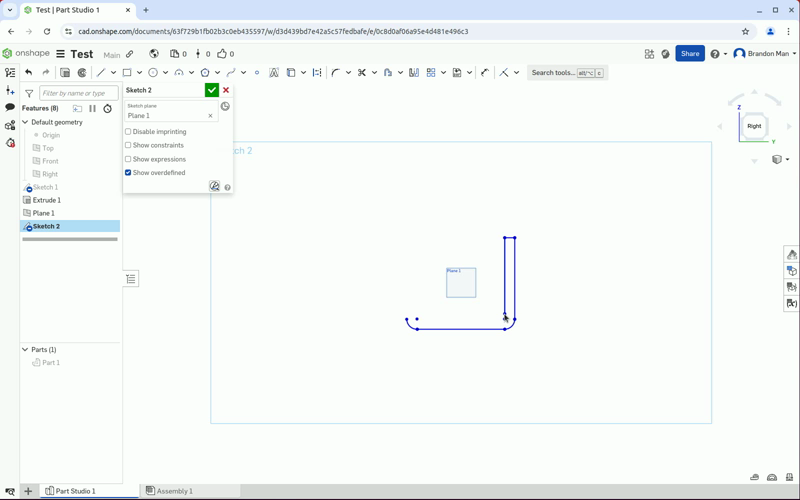
key(a)
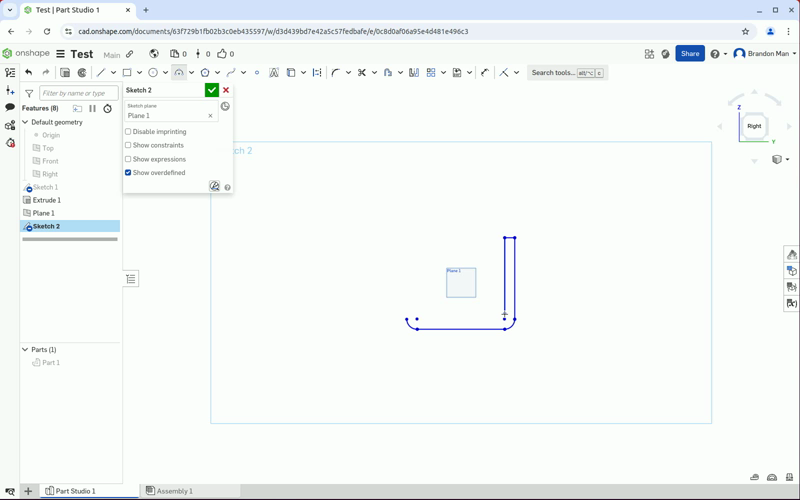
mouse_move(504, 313)
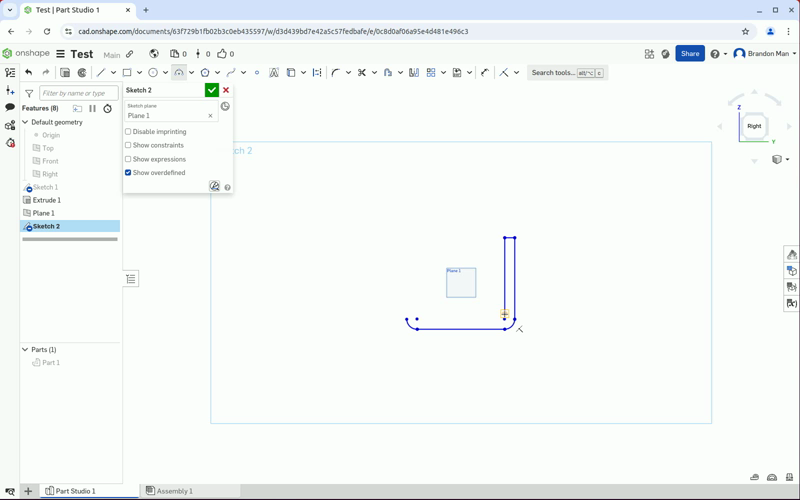
click(504, 313)
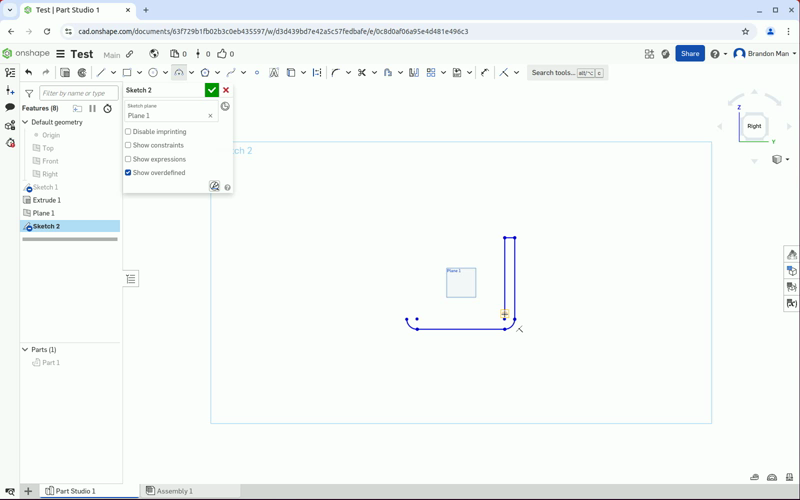
key_down(shift)
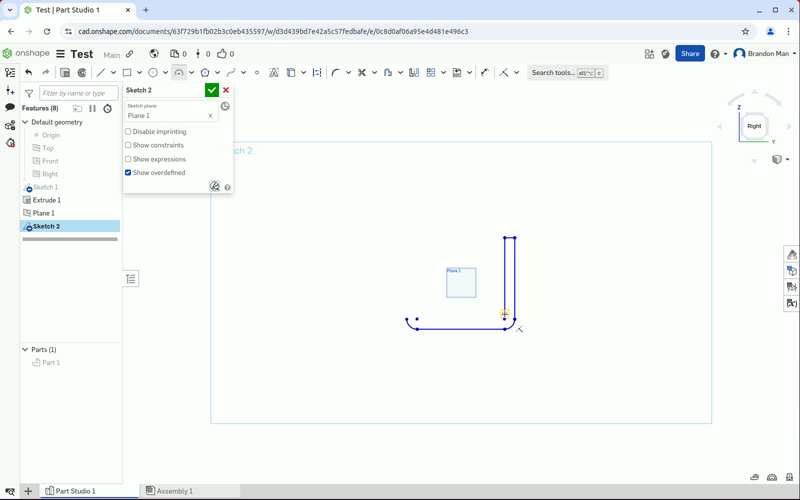
mouse_move(498, 319)
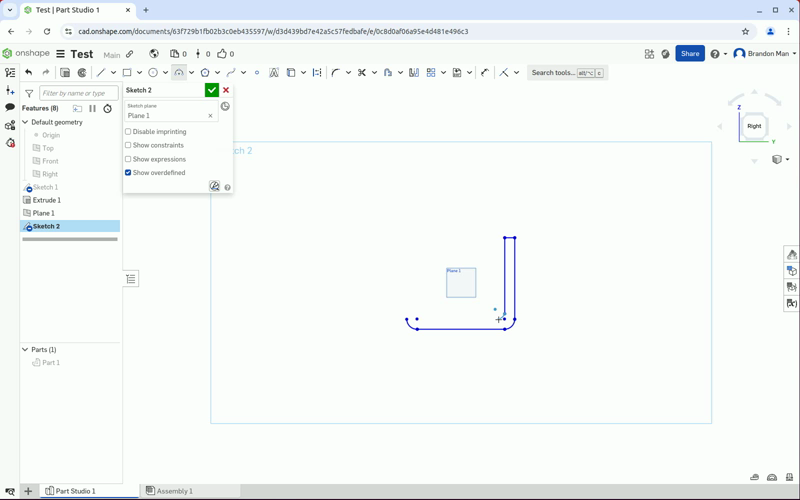
click(498, 319)
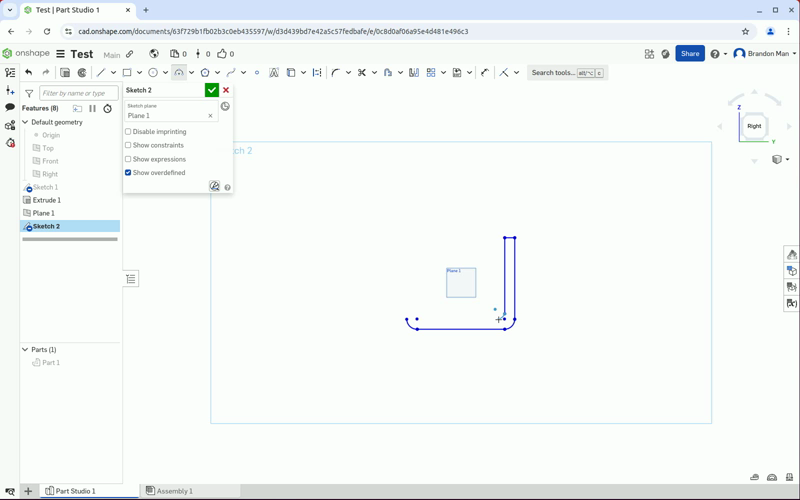
mouse_move(502, 317)
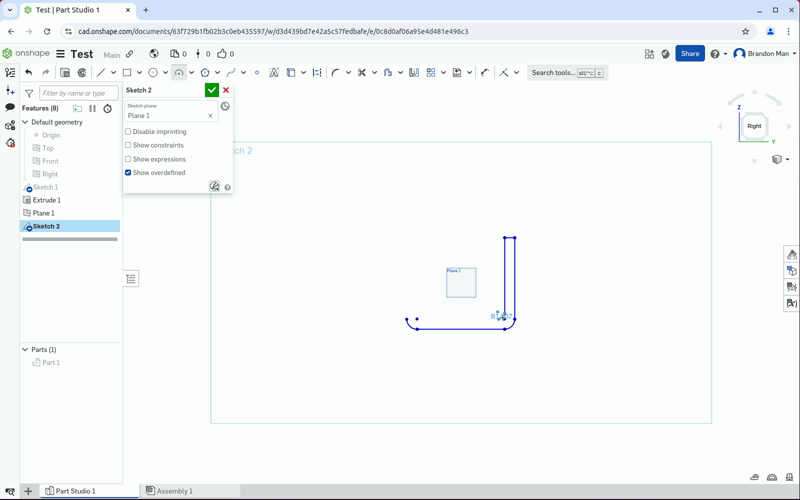
scroll(6)
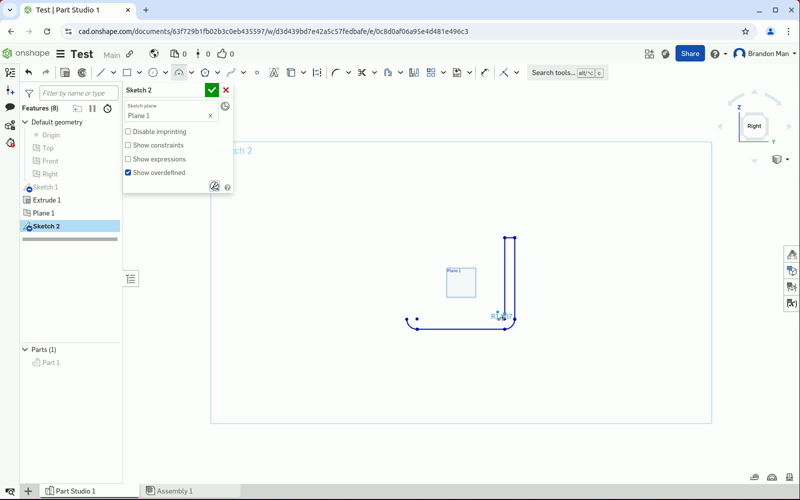
scroll(6)
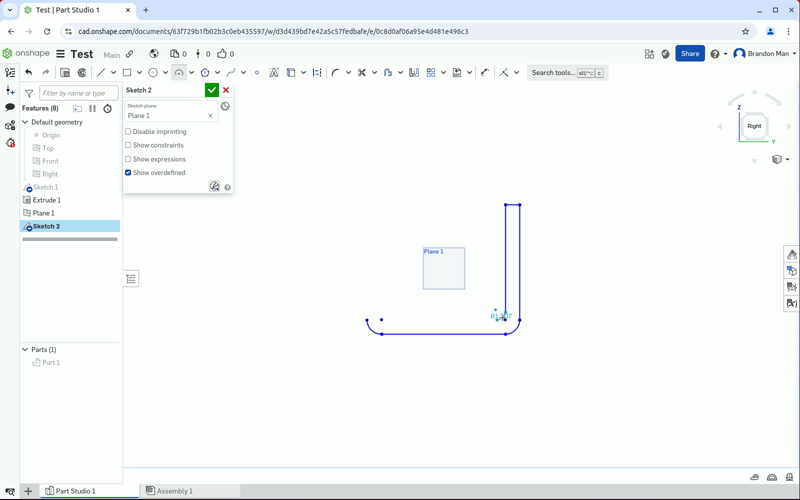
scroll(6)
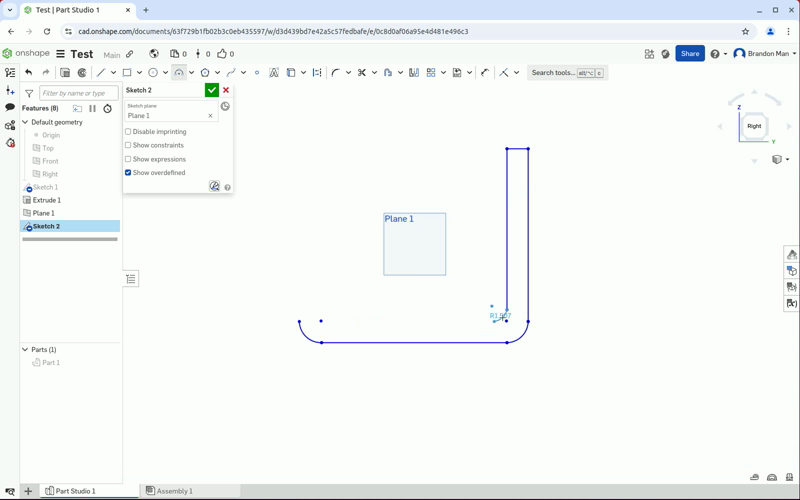
scroll(6)
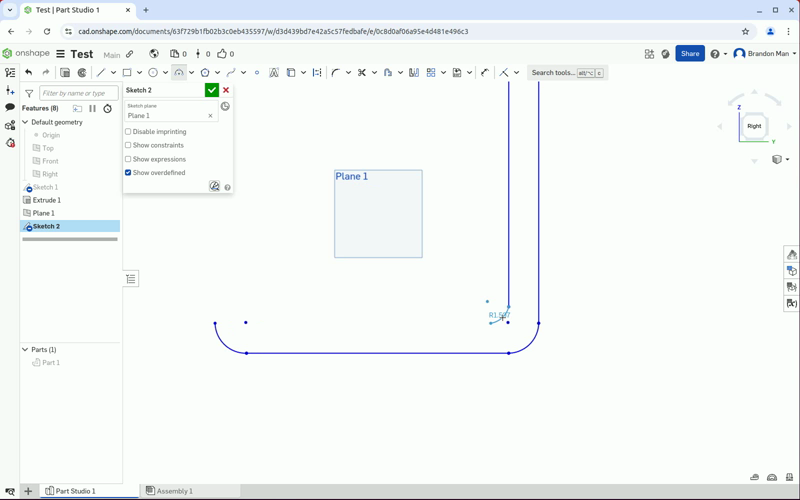
scroll(6)
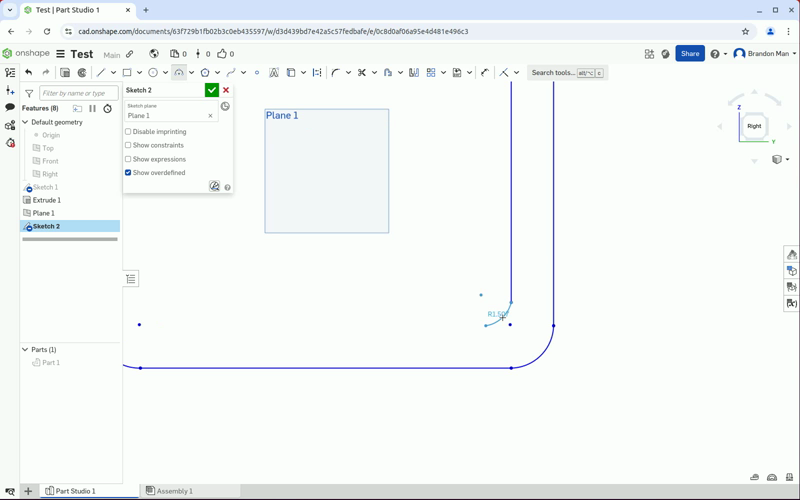
scroll(6)
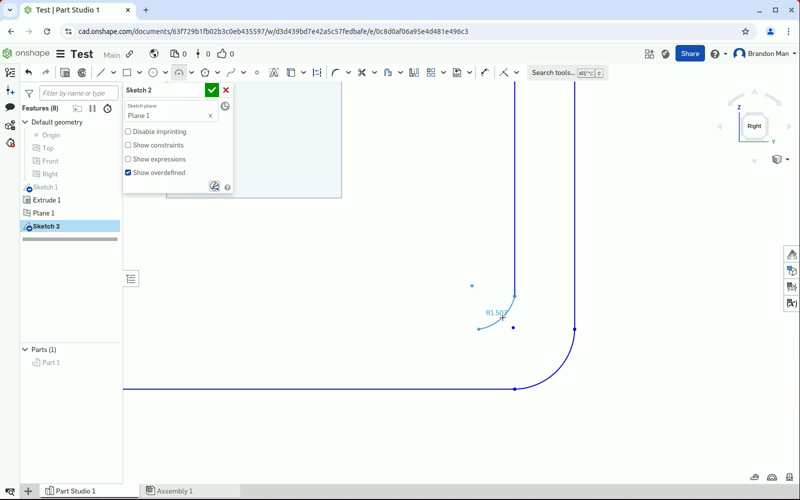
scroll(6)
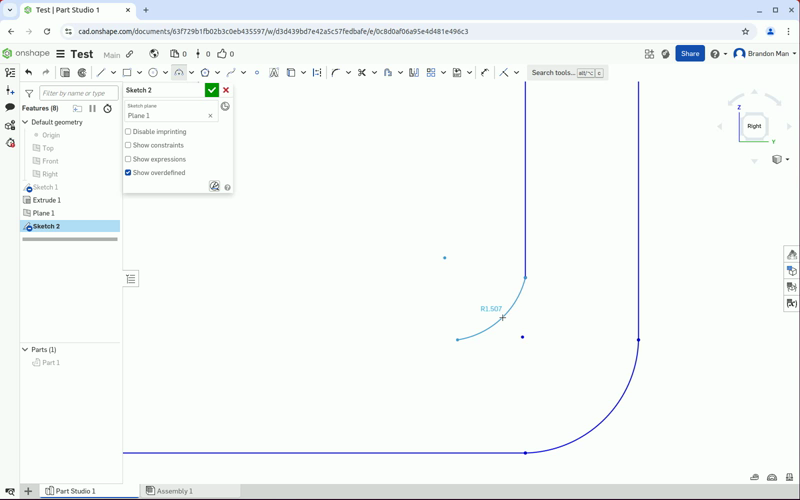
click(502, 317)
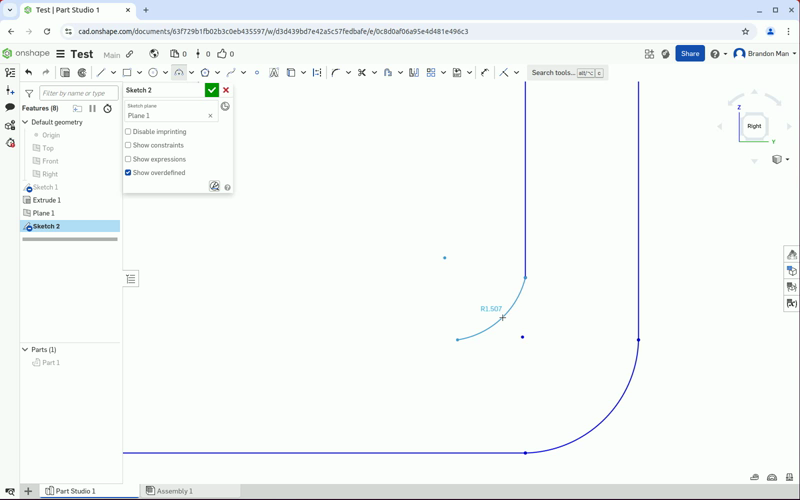
scroll(-6)
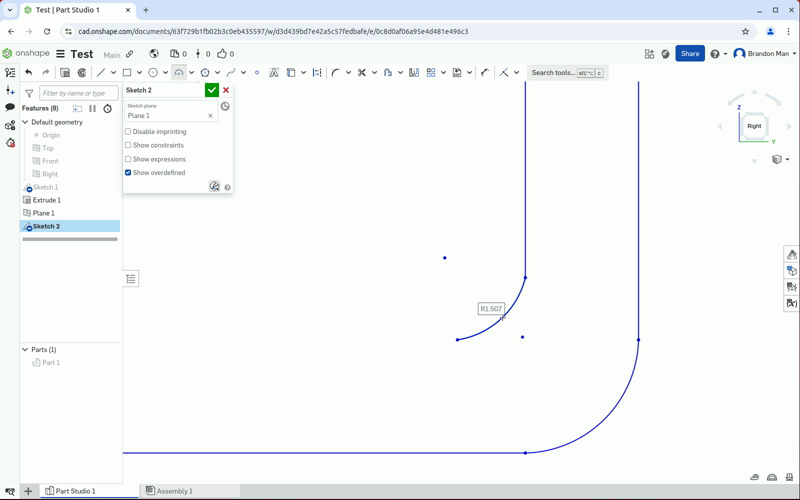
scroll(-6)
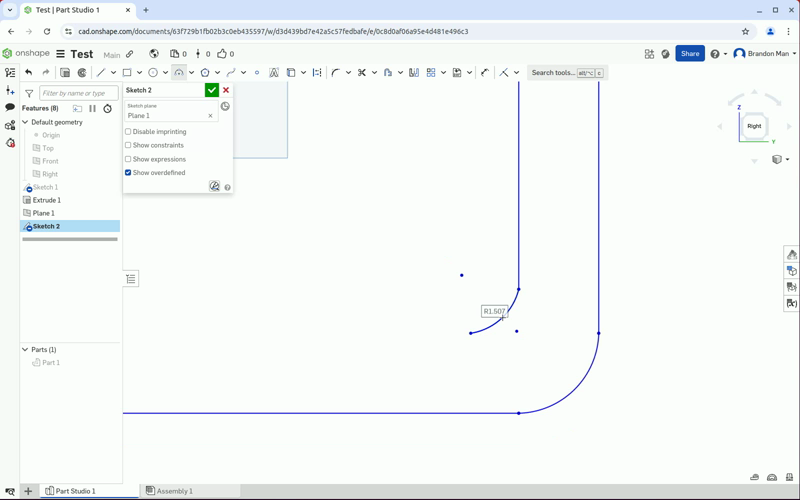
scroll(-6)
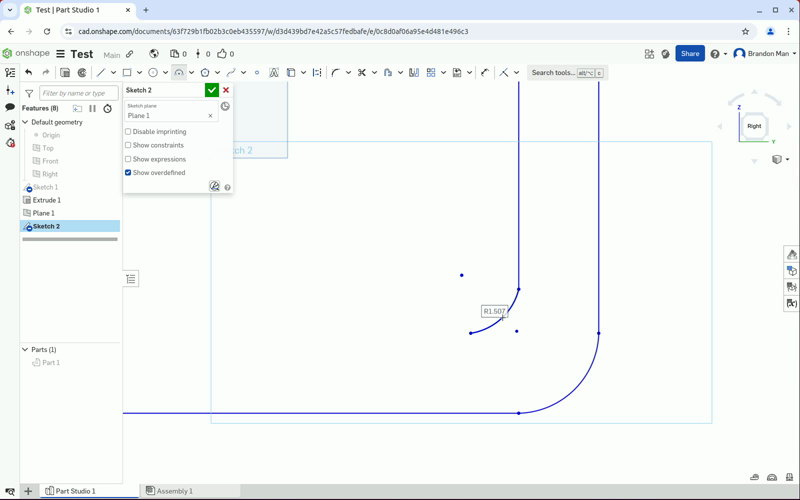
scroll(-6)
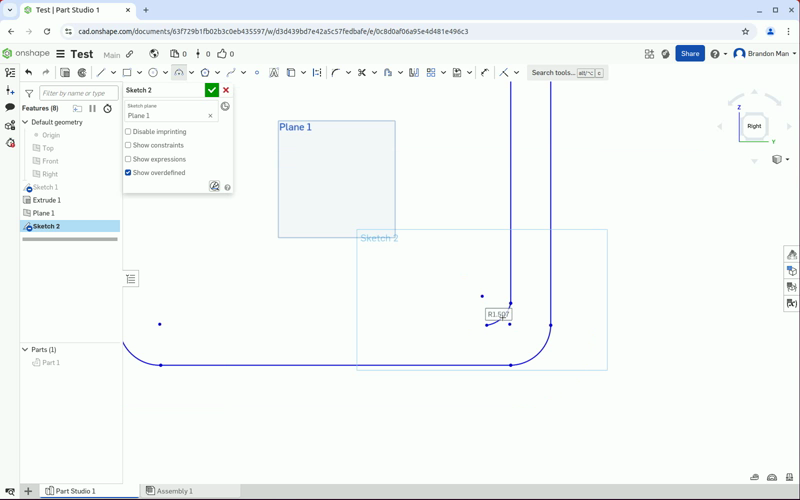
scroll(-6)
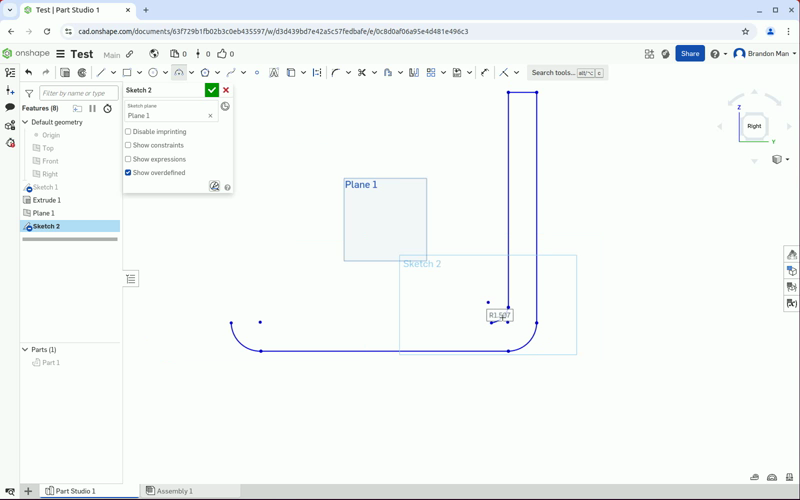
scroll(-6)
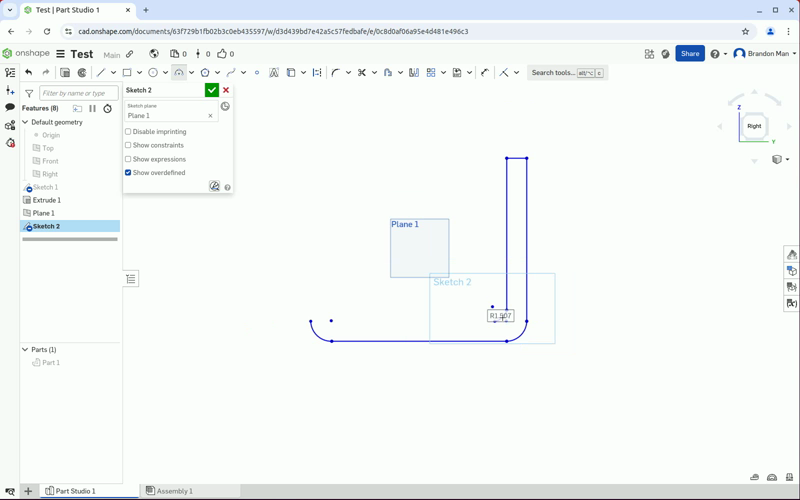
scroll(-6)
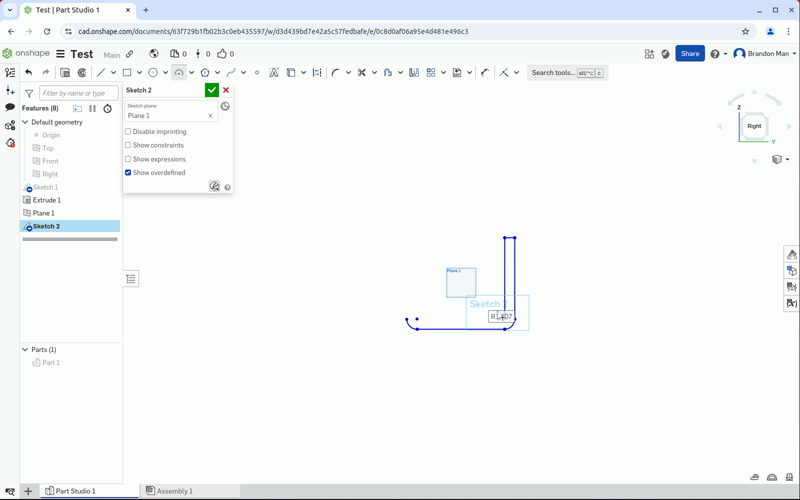
key_up(shift)
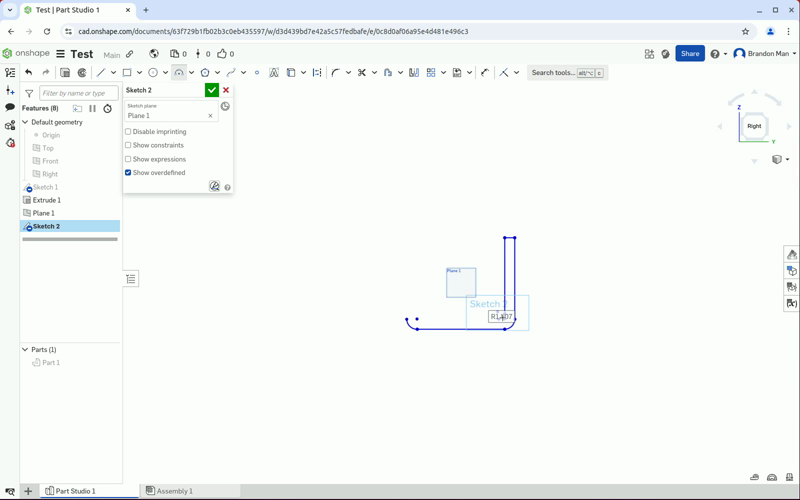
key(esc)
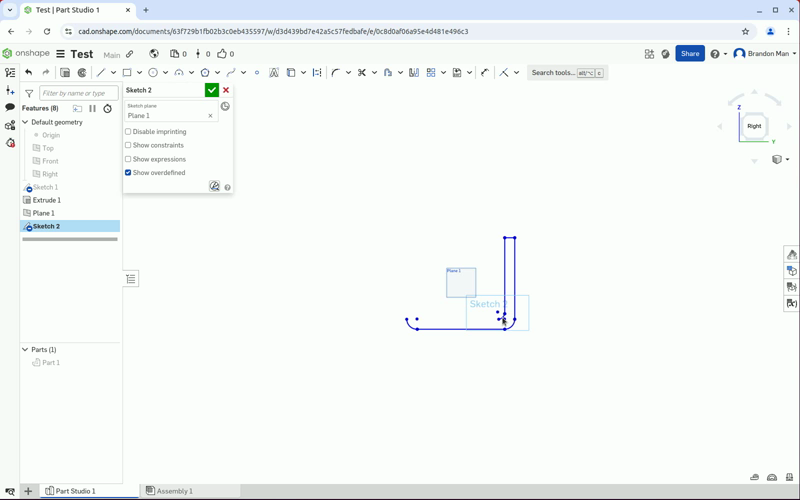
key(l)
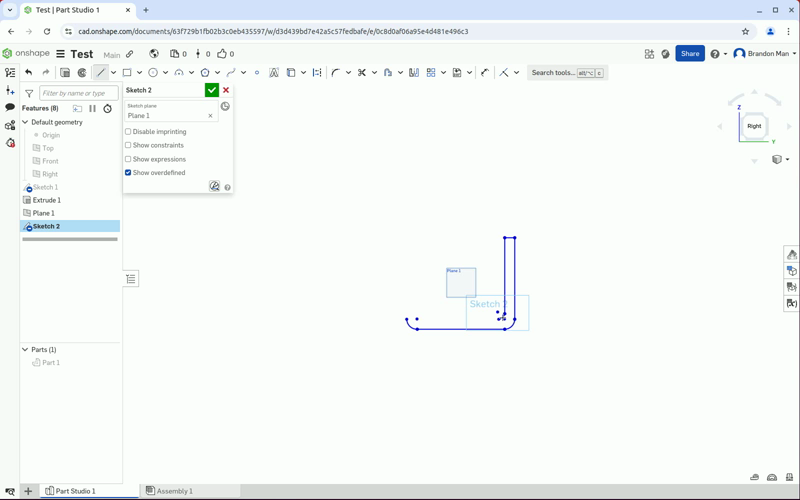
mouse_move(498, 319)
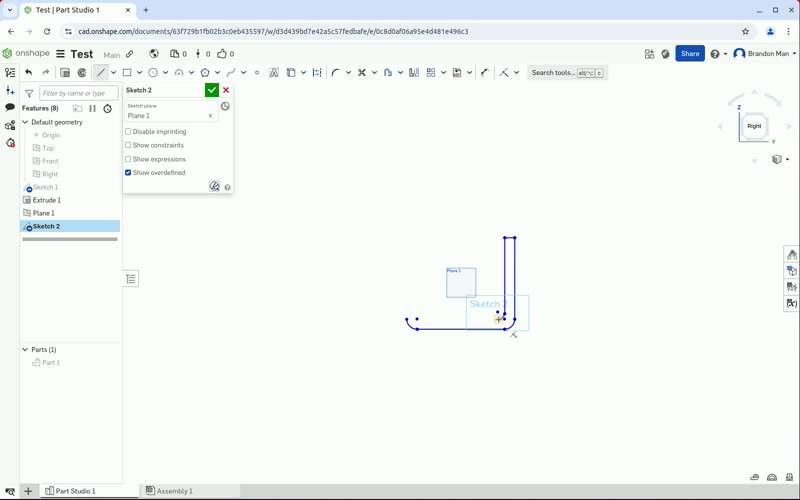
scroll(6)
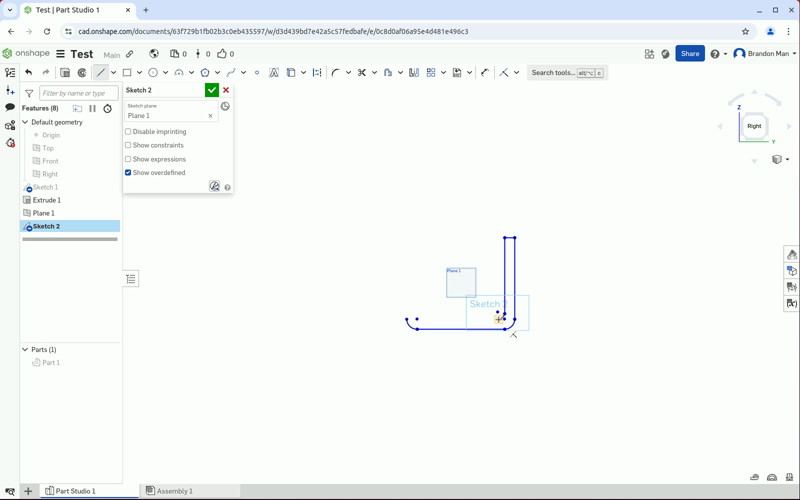
scroll(6)
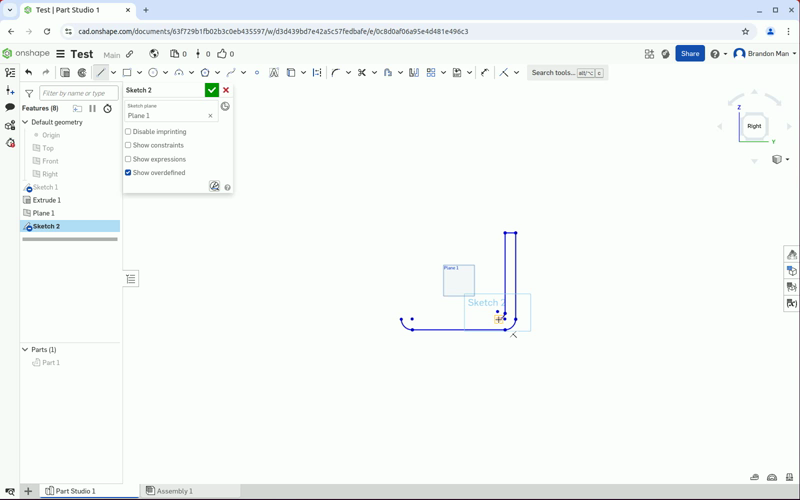
scroll(6)
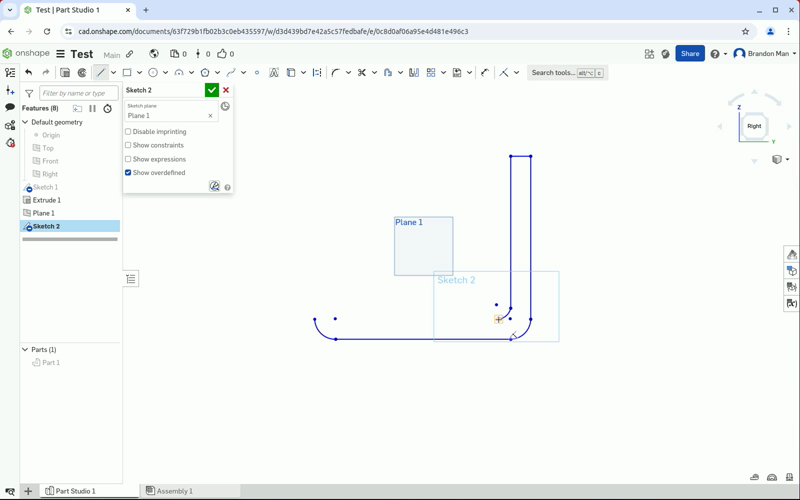
scroll(6)
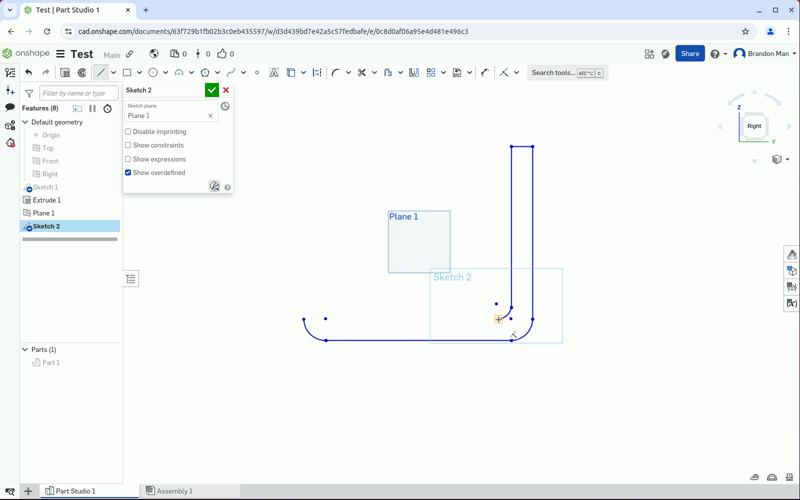
scroll(6)
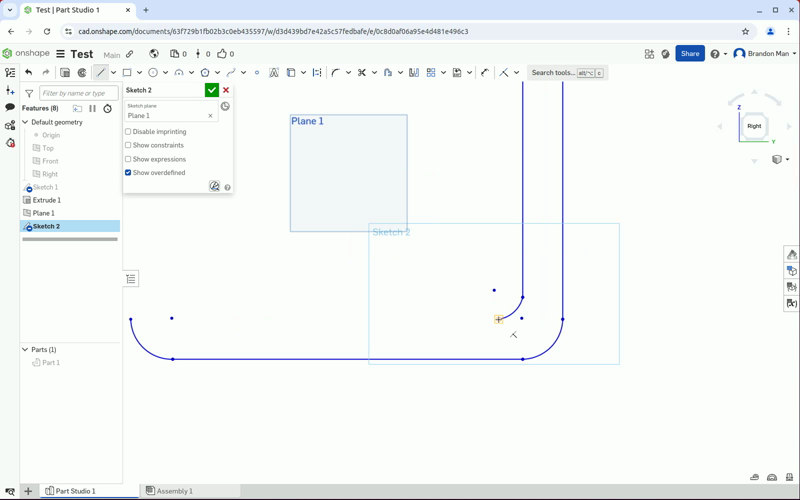
scroll(6)
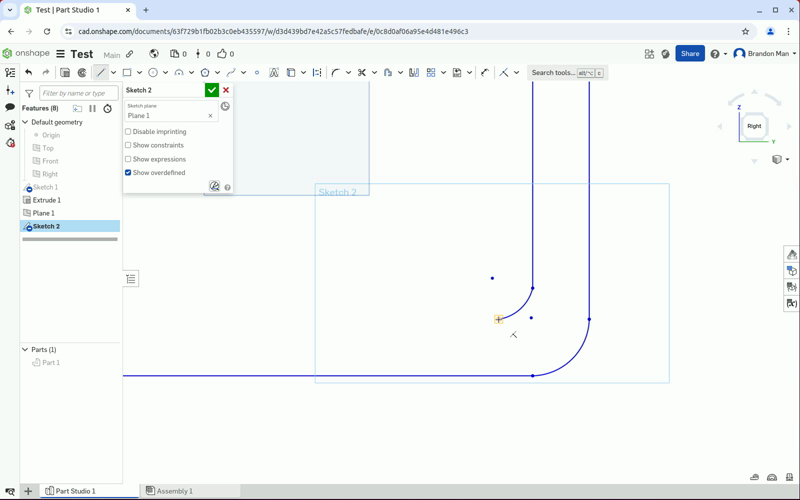
scroll(6)
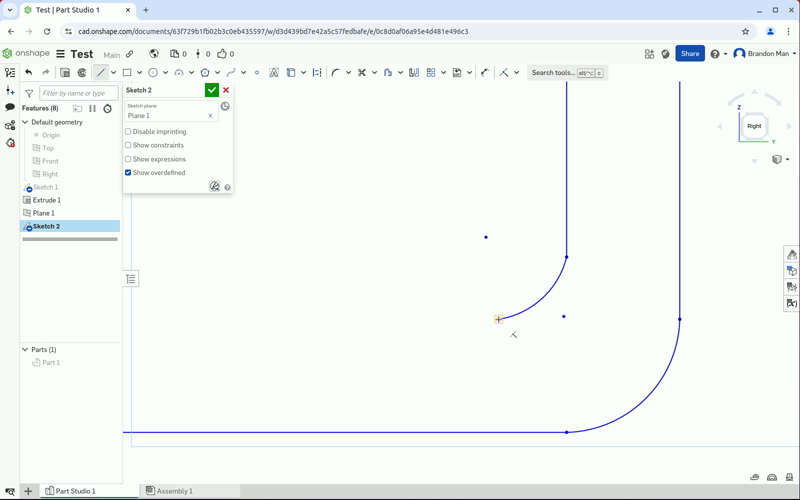
click(498, 319)
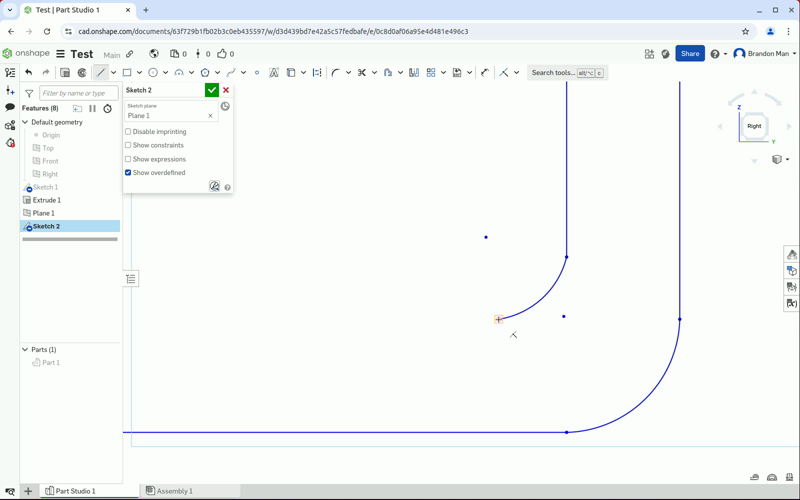
scroll(-6)
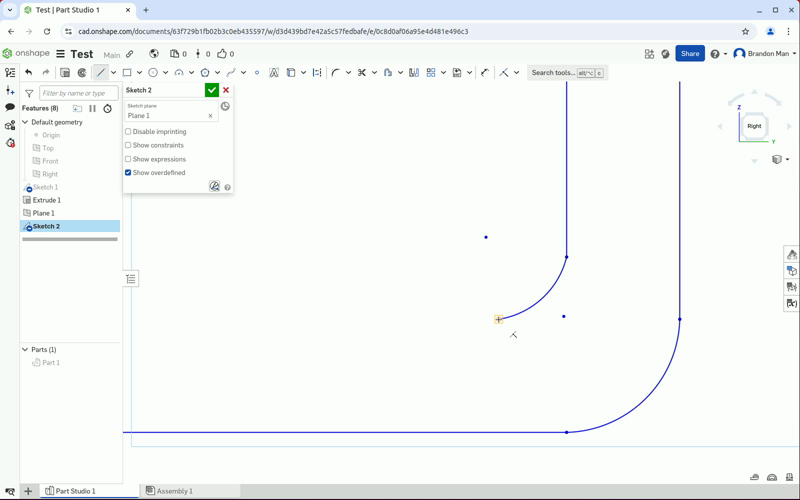
scroll(-6)
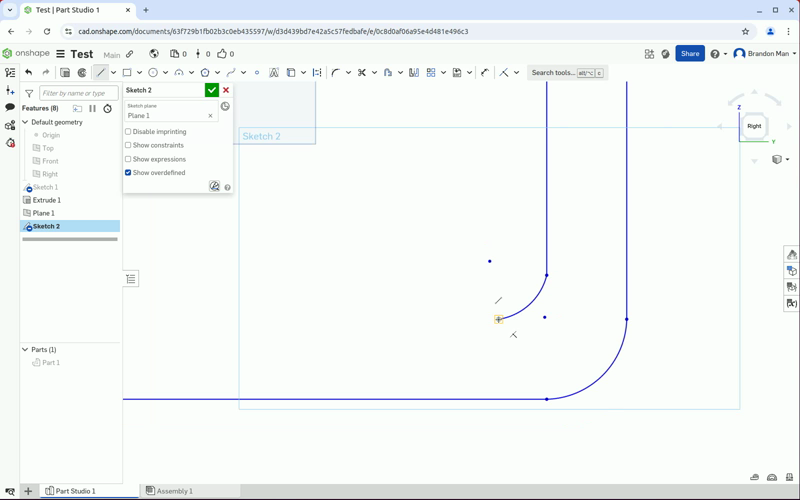
scroll(-6)
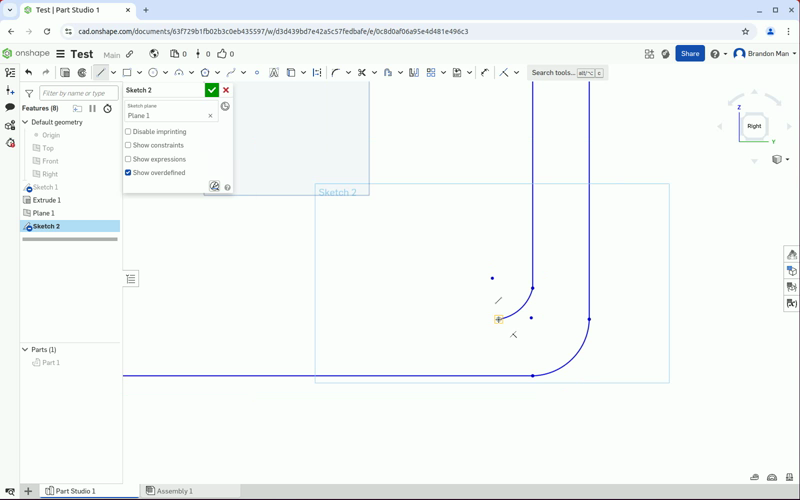
scroll(-6)
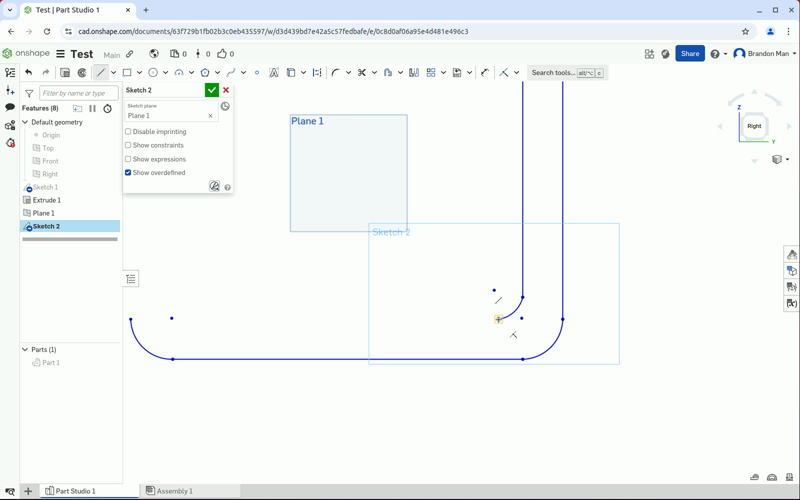
scroll(-6)
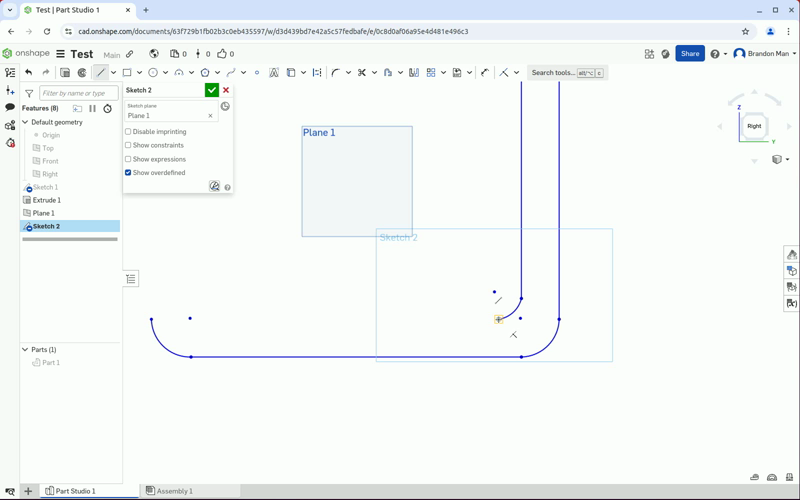
scroll(-6)
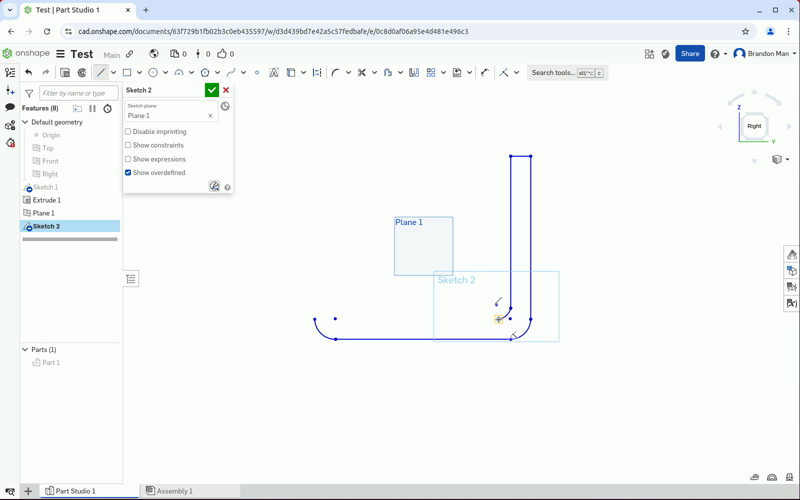
scroll(-6)
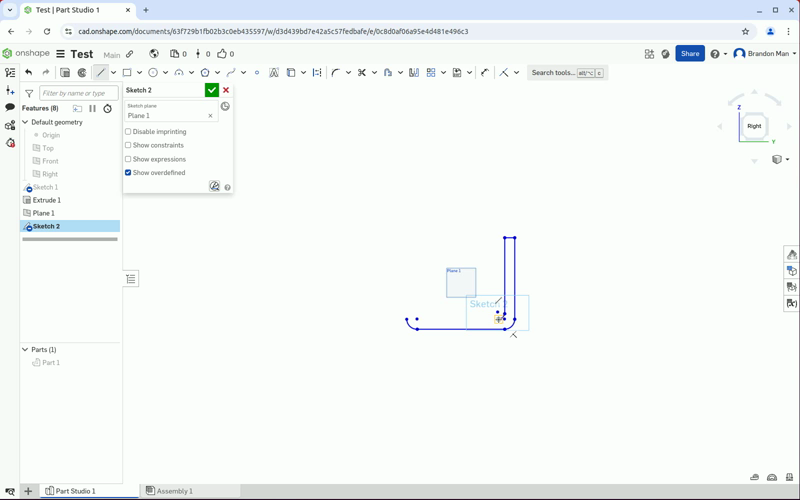
key_down(shift)
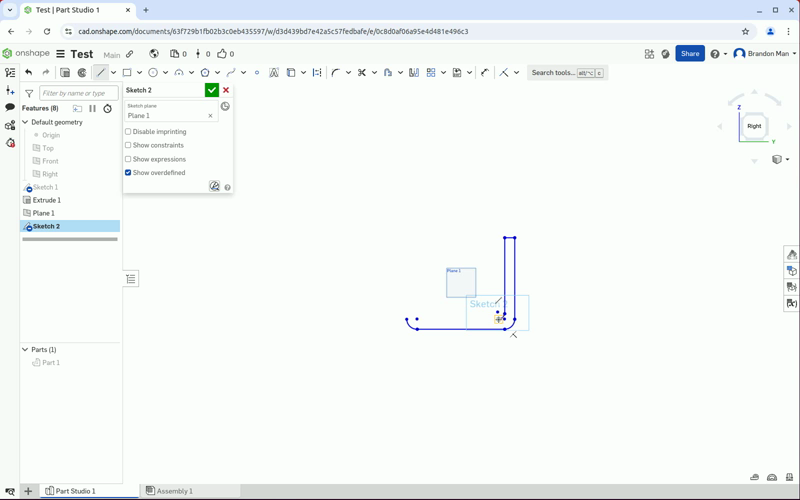
mouse_move(422, 319)
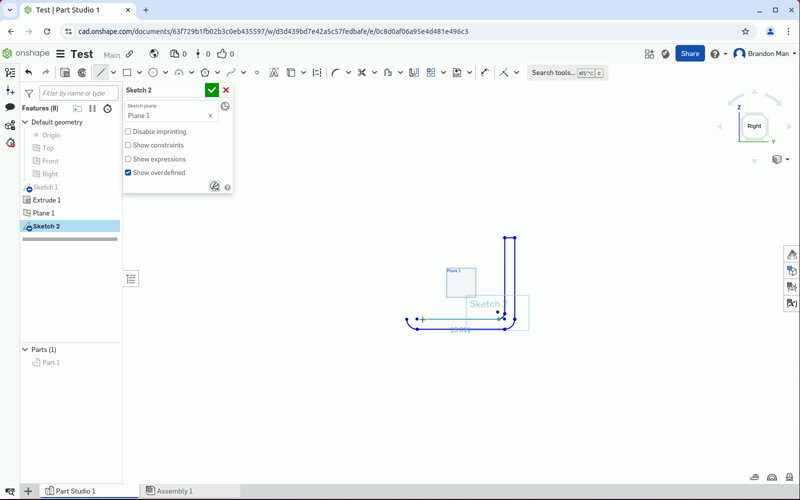
click(422, 319)
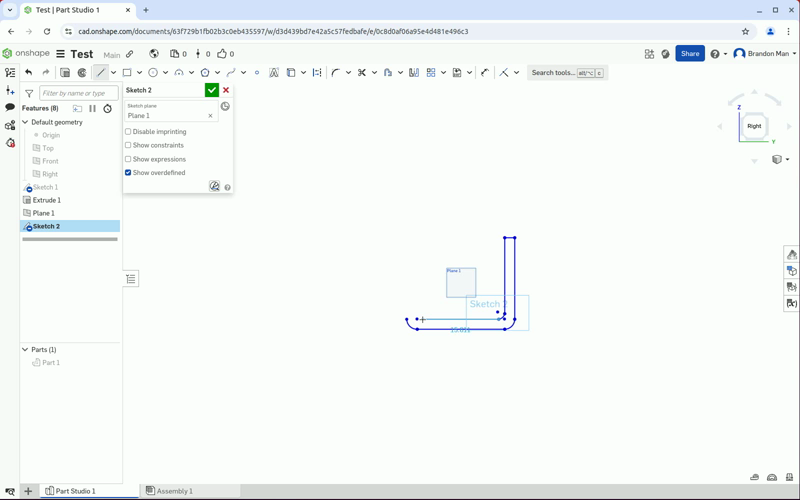
key_up(shift)
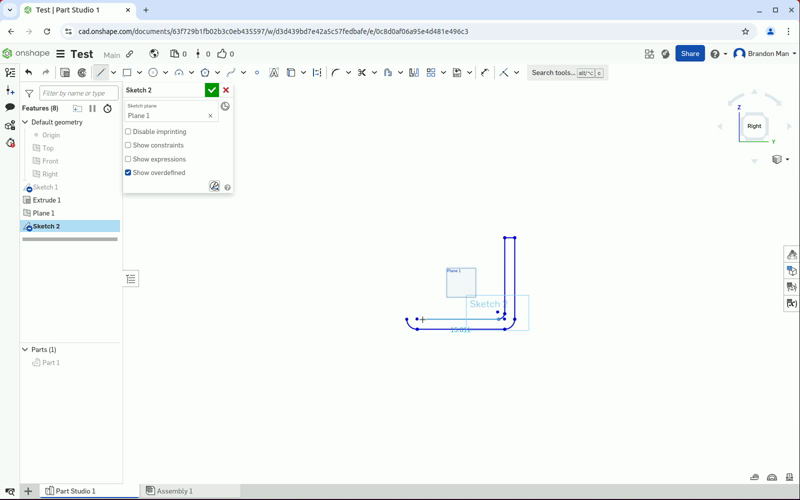
key(esc)
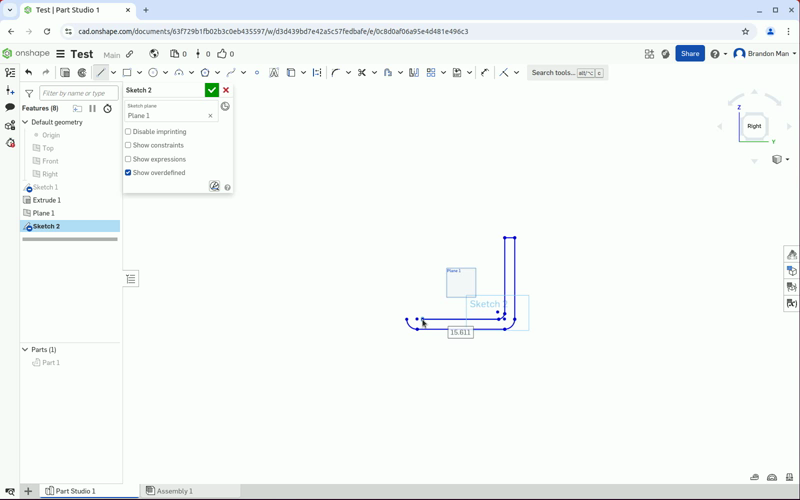
key(a)
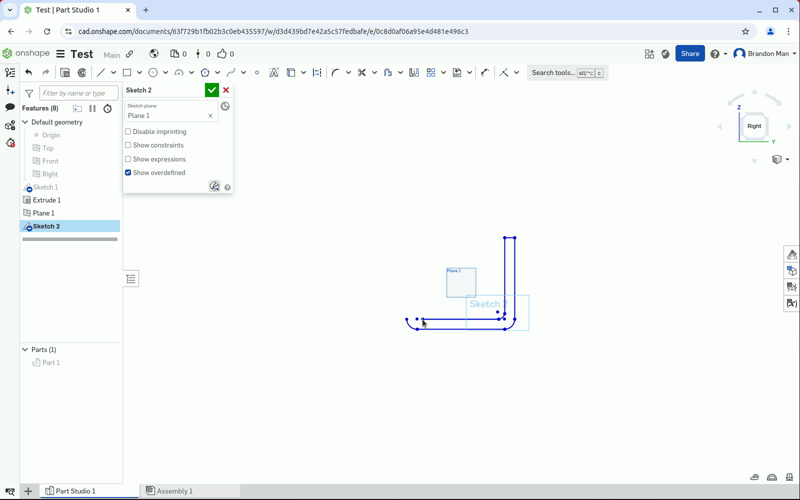
mouse_move(422, 319)
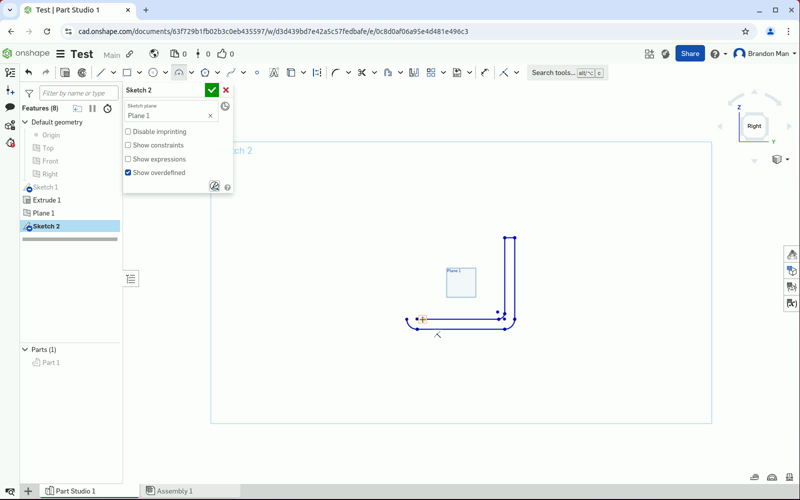
click(422, 319)
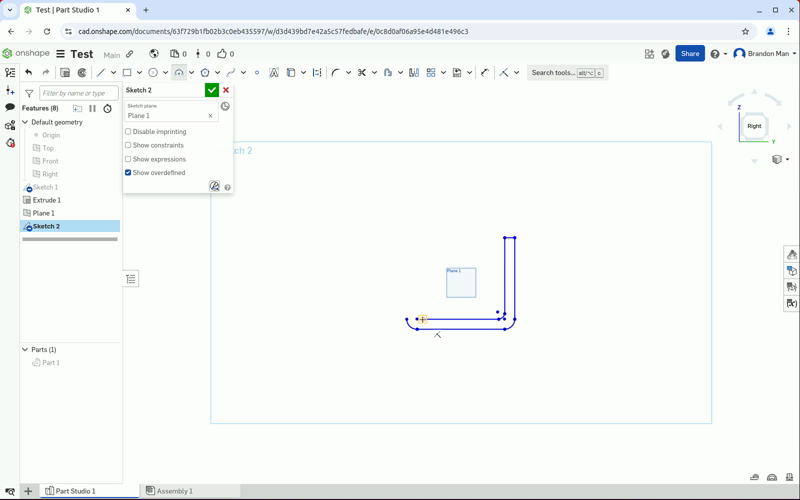
key_down(shift)
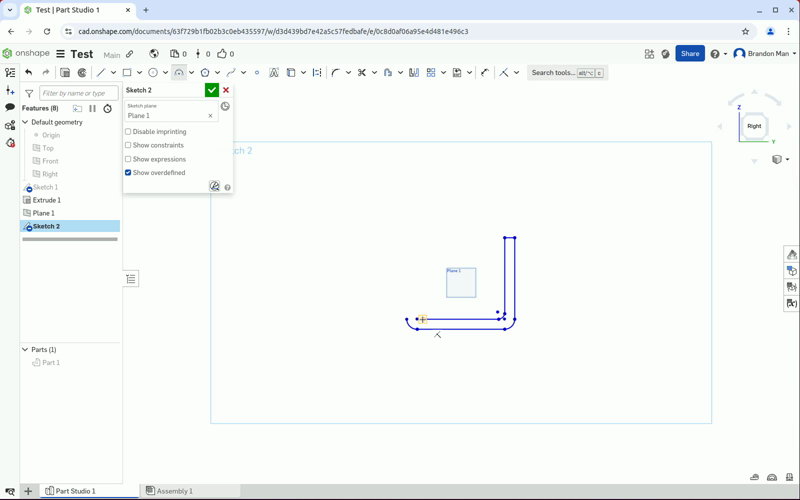
mouse_move(417, 313)
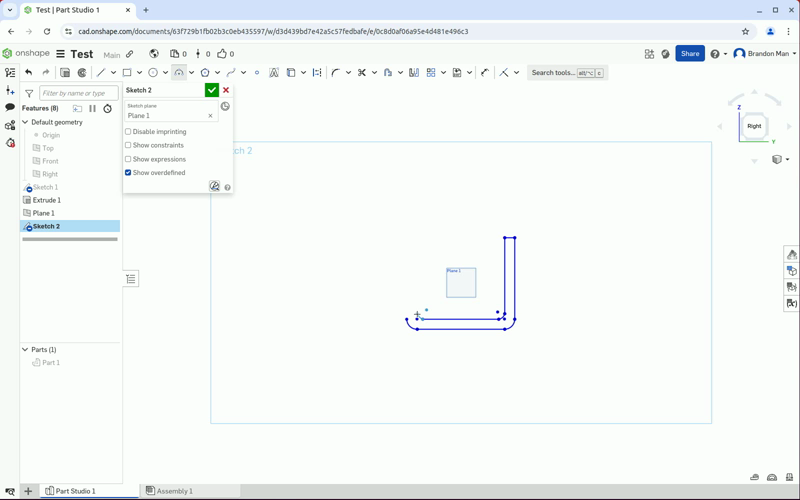
click(417, 313)
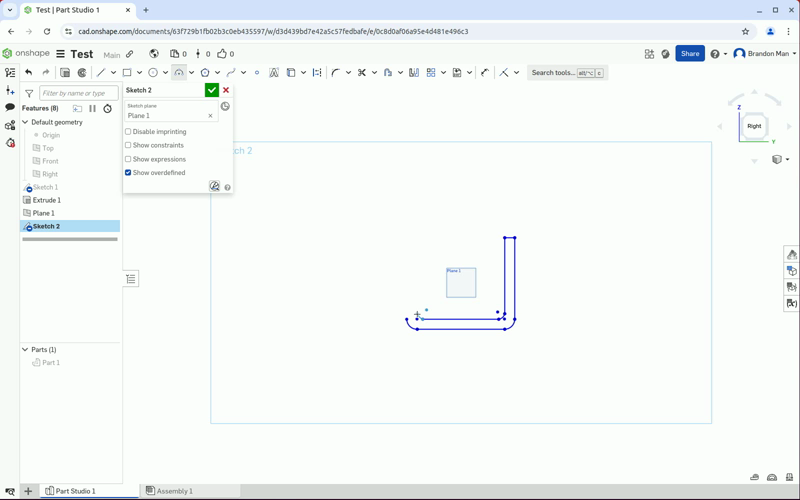
mouse_move(418, 317)
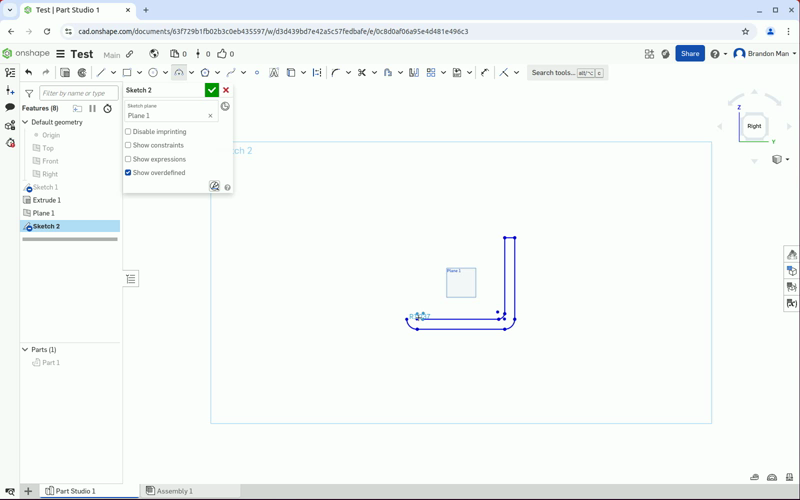
scroll(6)
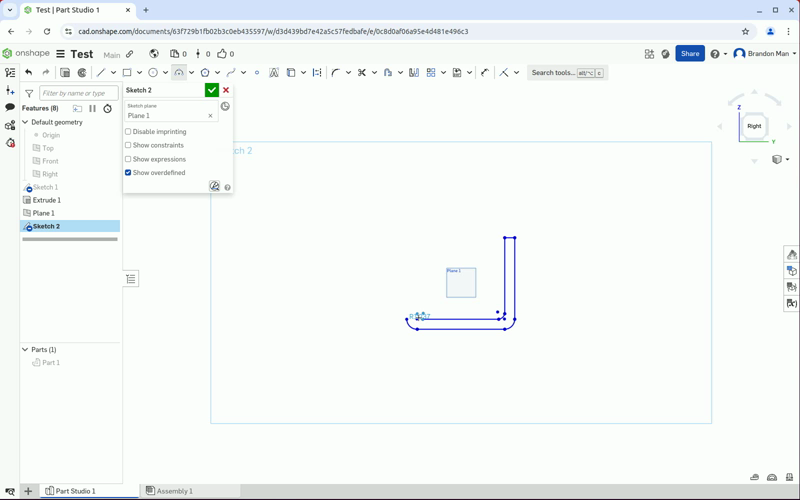
scroll(6)
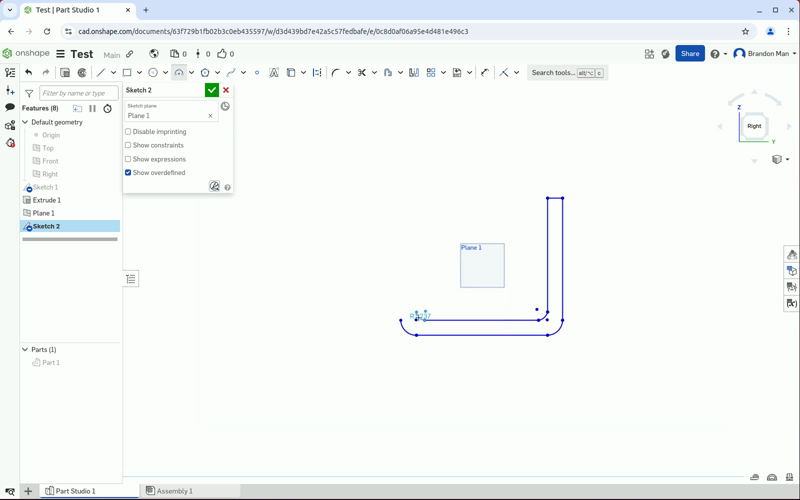
scroll(6)
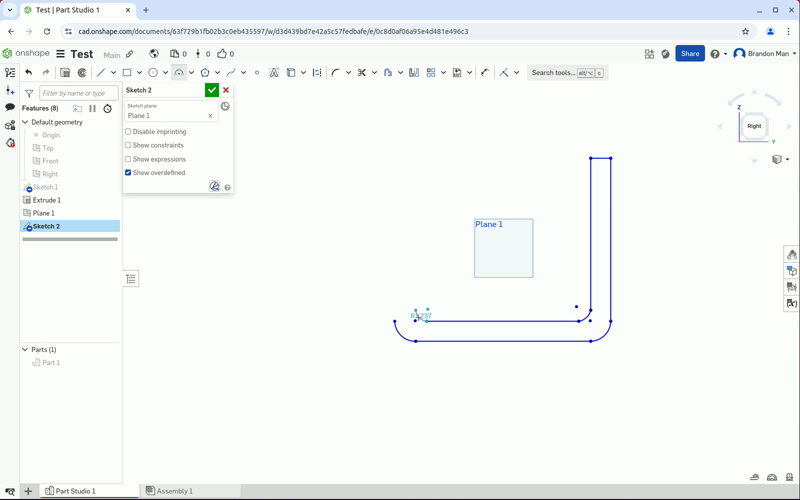
scroll(6)
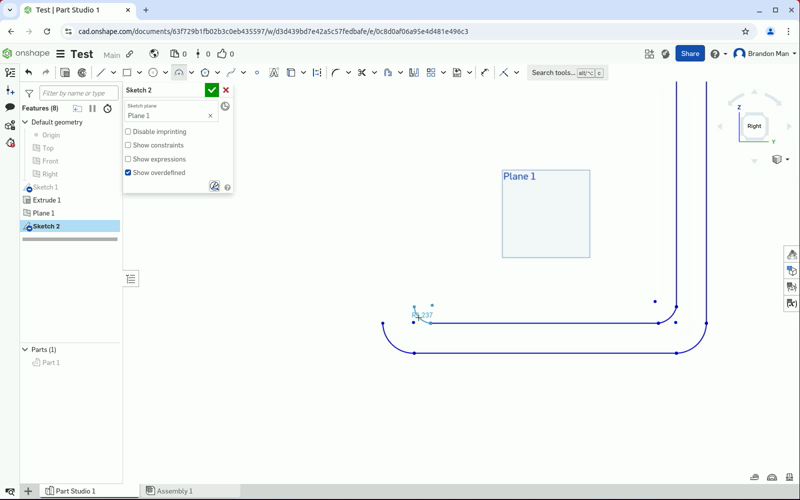
scroll(6)
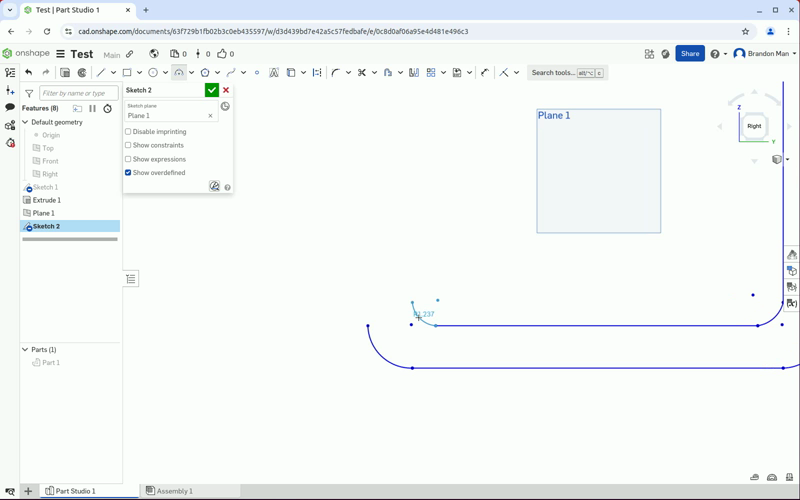
scroll(6)
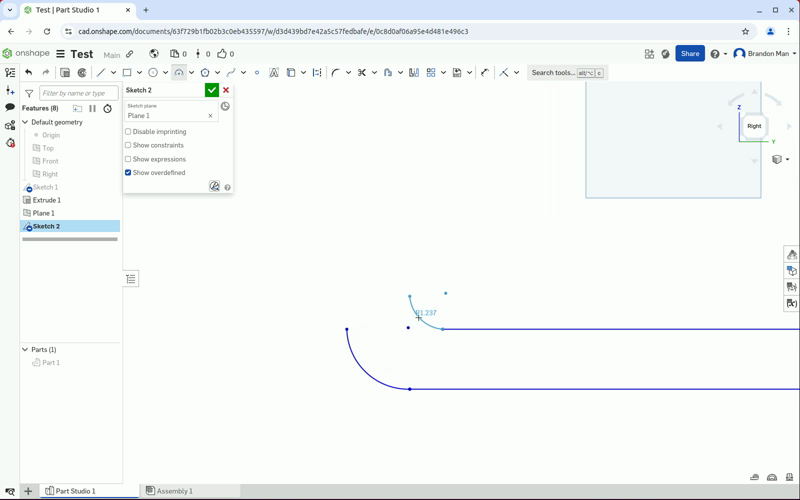
scroll(6)
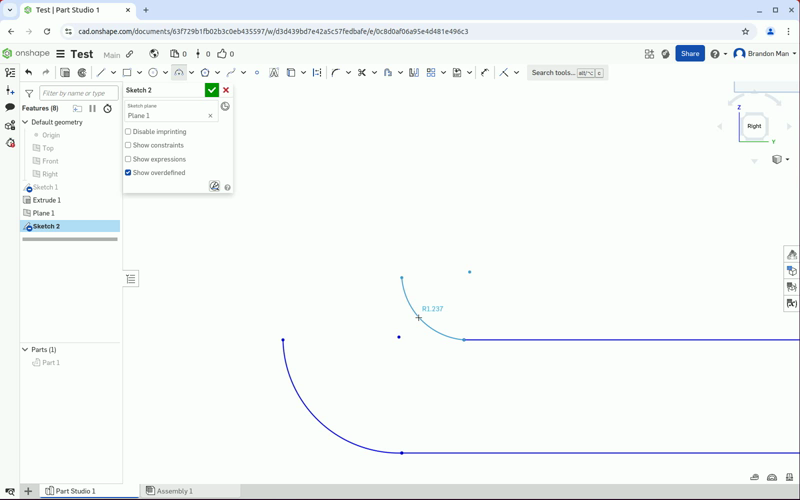
click(418, 317)
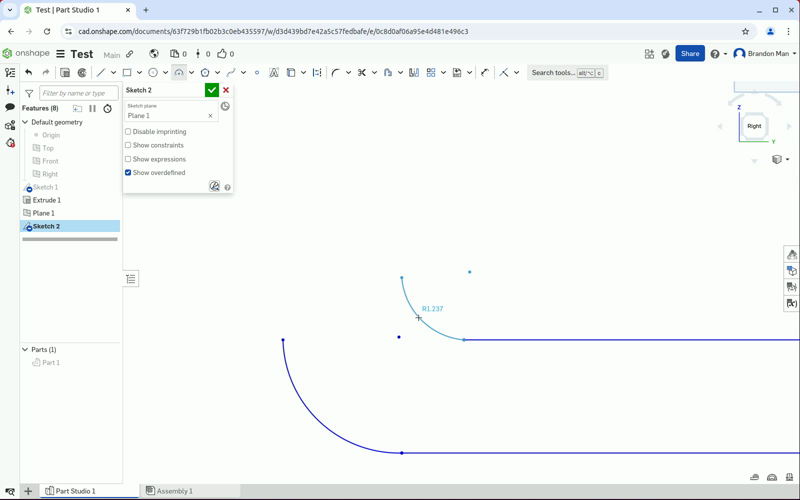
scroll(-6)
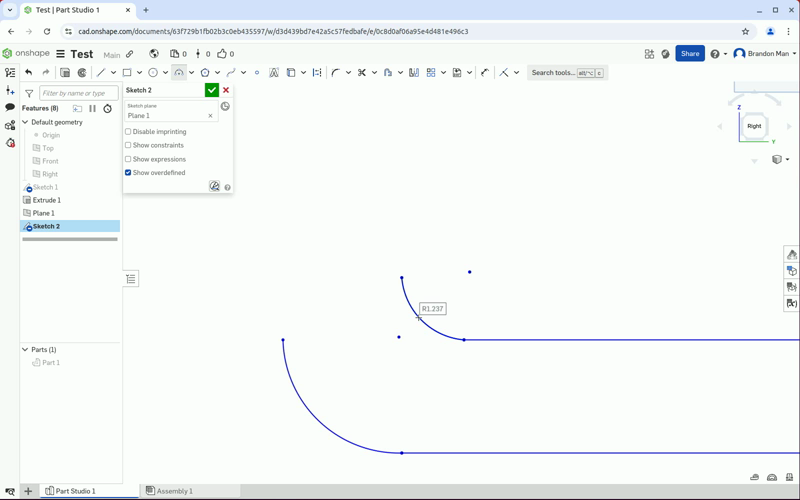
scroll(-6)
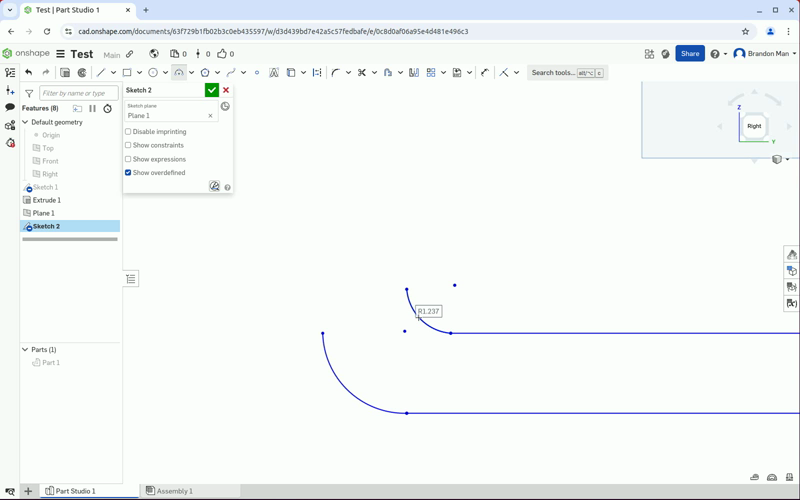
scroll(-6)
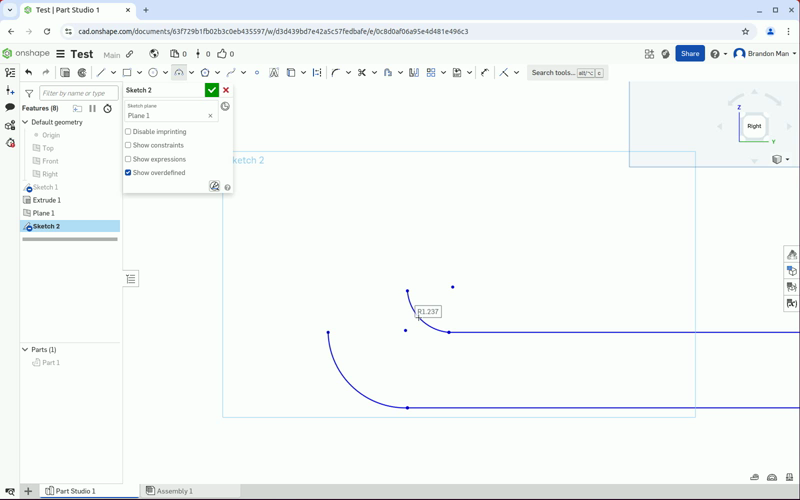
scroll(-6)
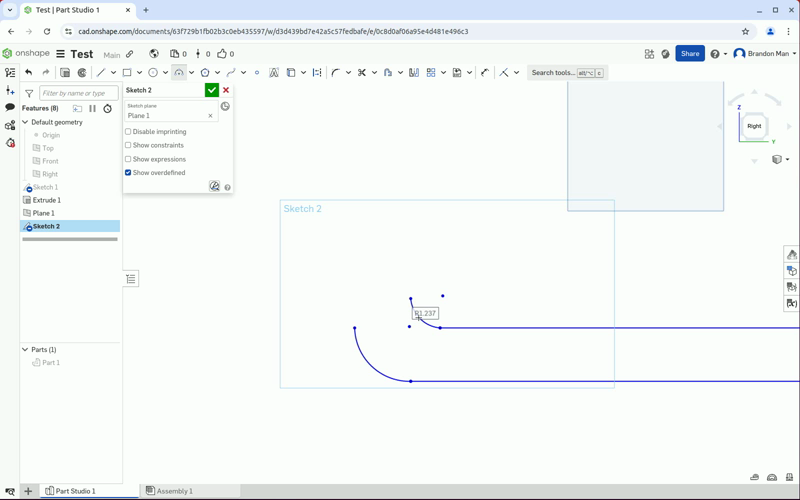
scroll(-6)
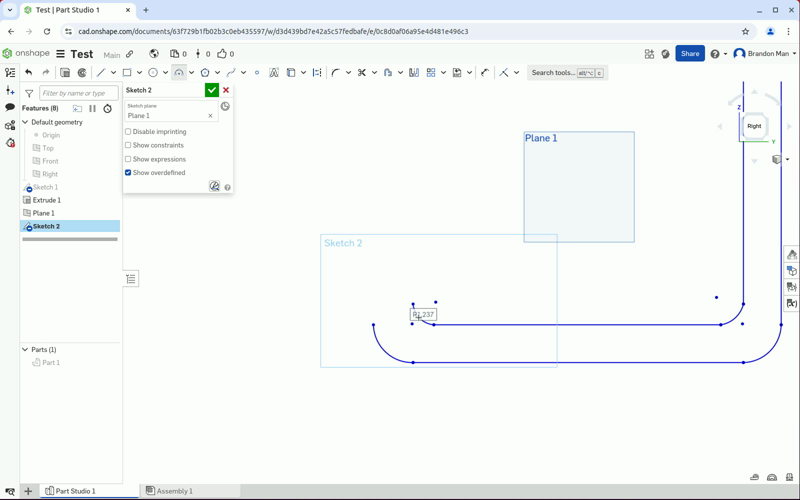
scroll(-6)
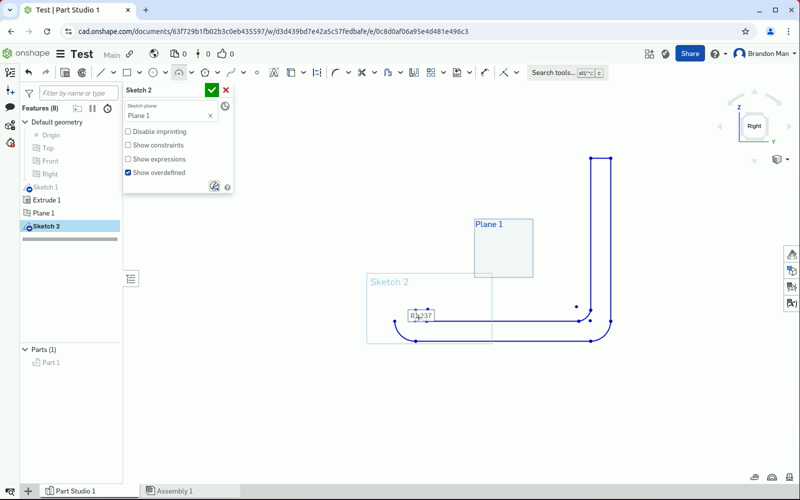
scroll(-6)
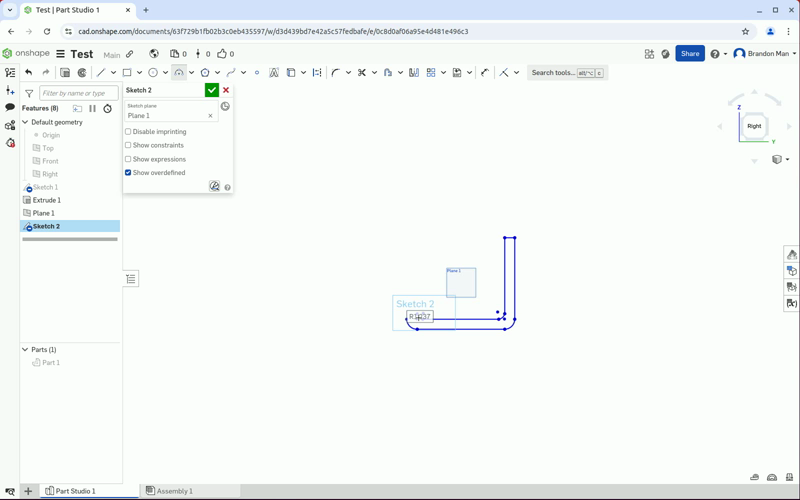
key_up(shift)
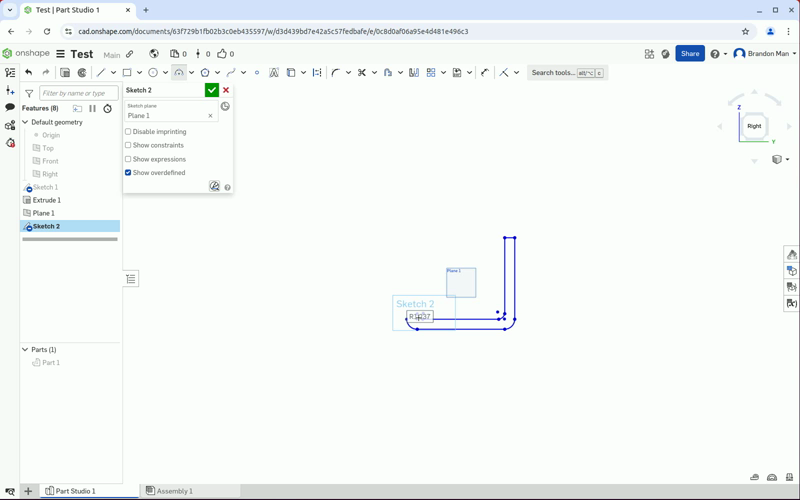
key(esc)
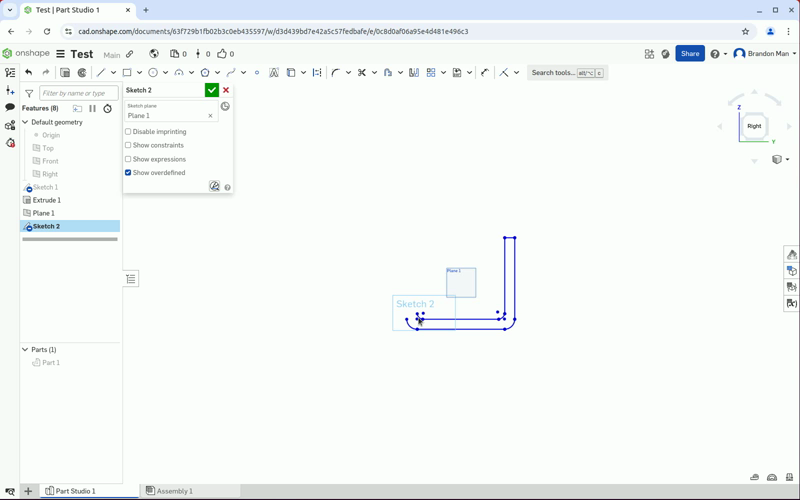
key(l)
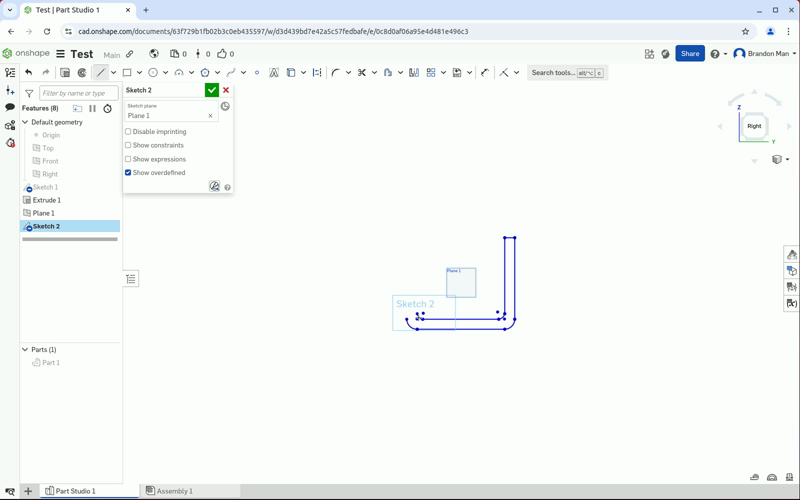
mouse_move(417, 313)
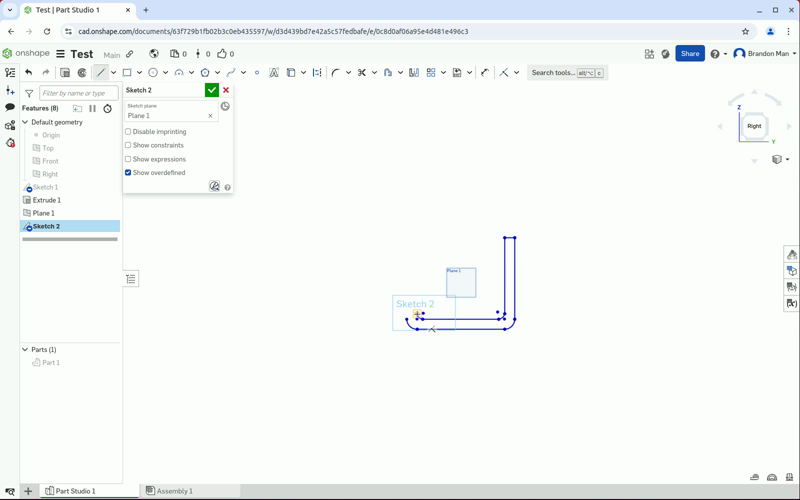
scroll(6)
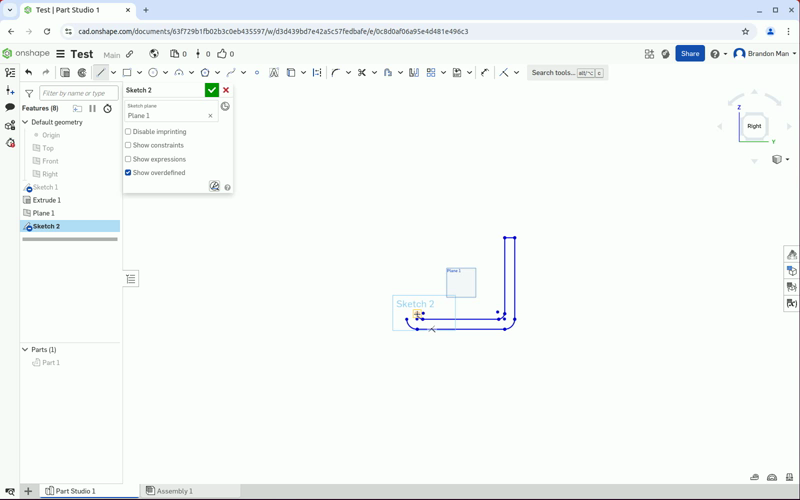
scroll(6)
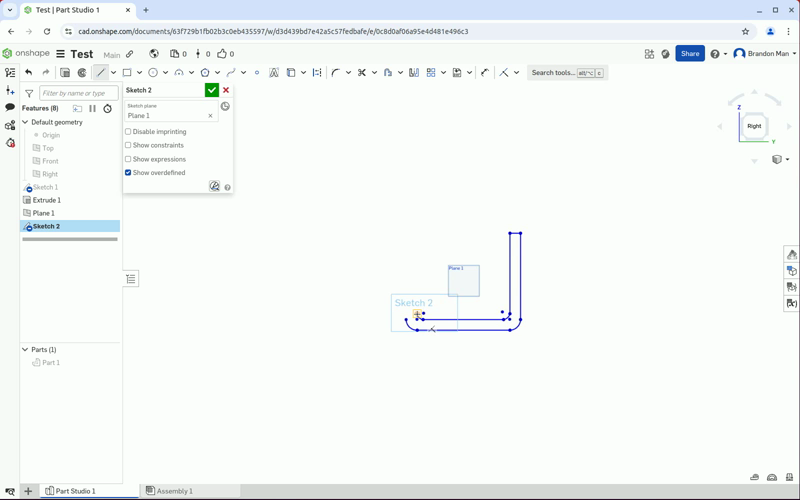
scroll(6)
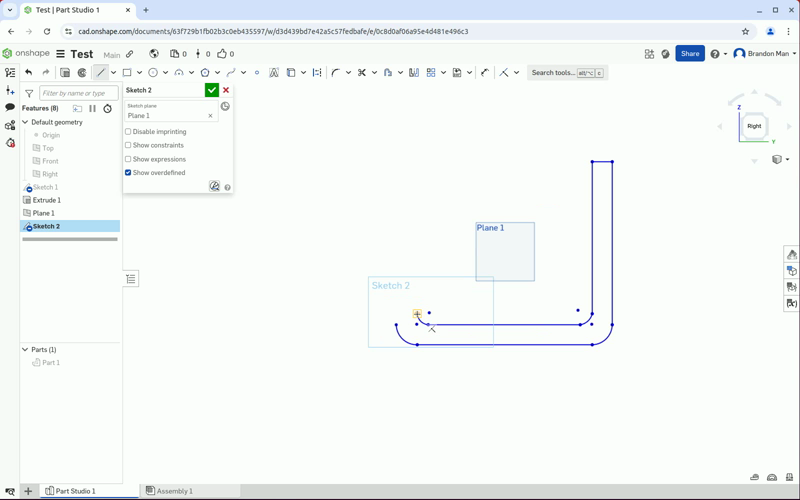
scroll(6)
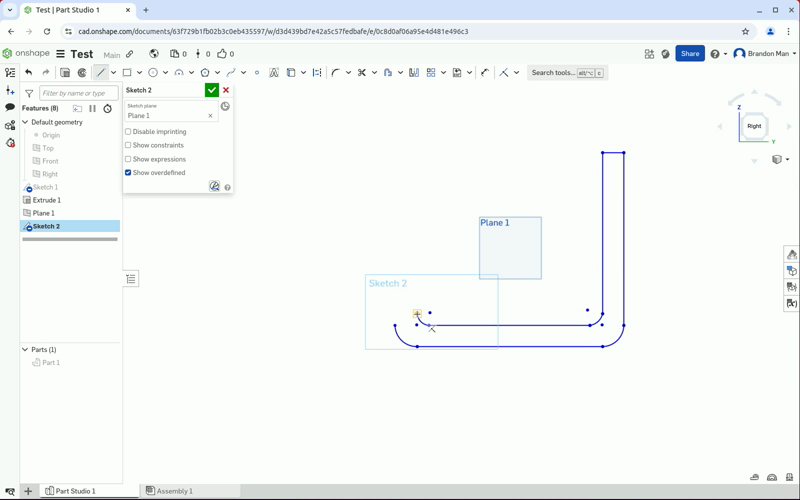
scroll(6)
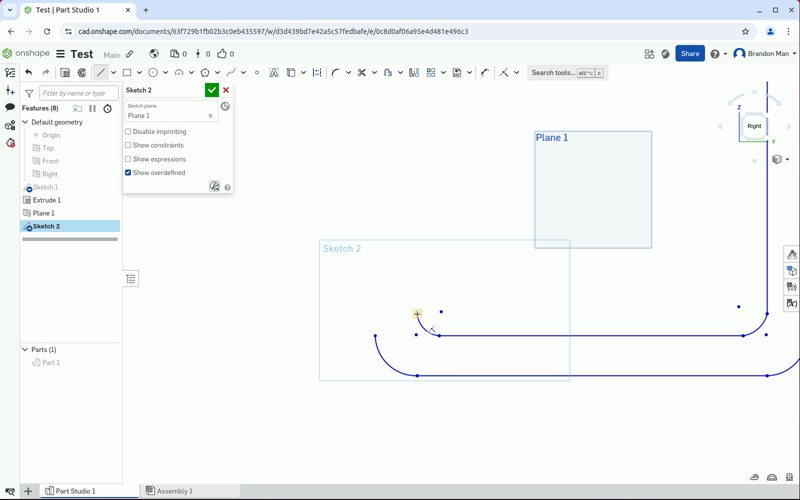
scroll(6)
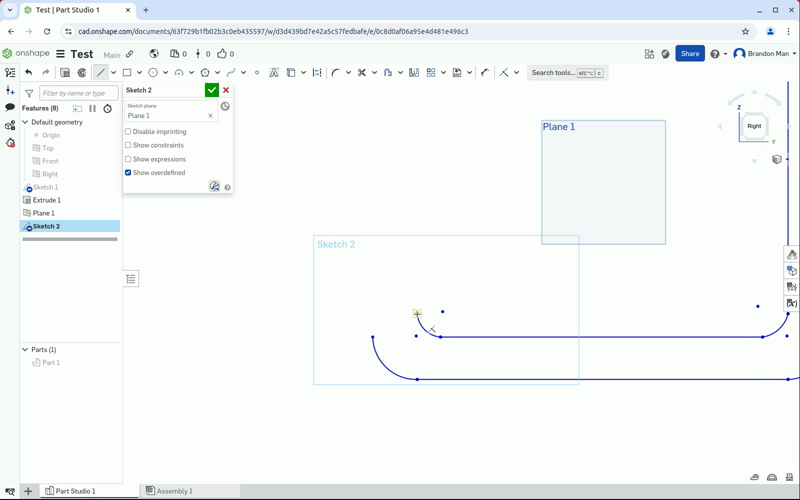
scroll(6)
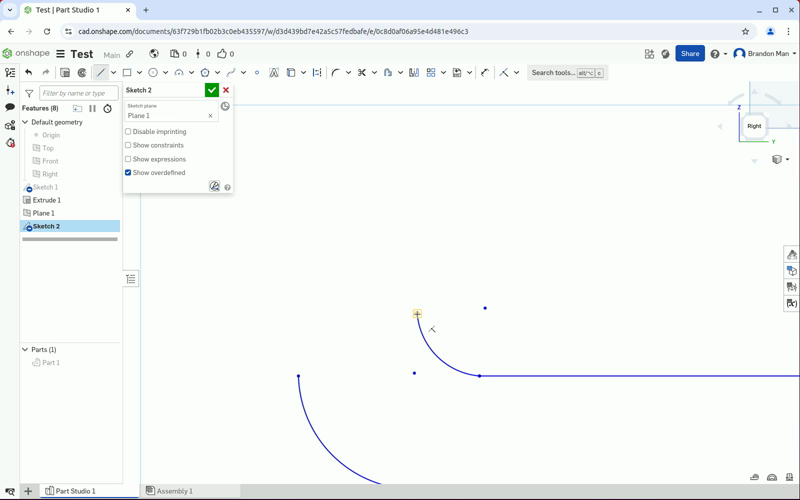
click(417, 313)
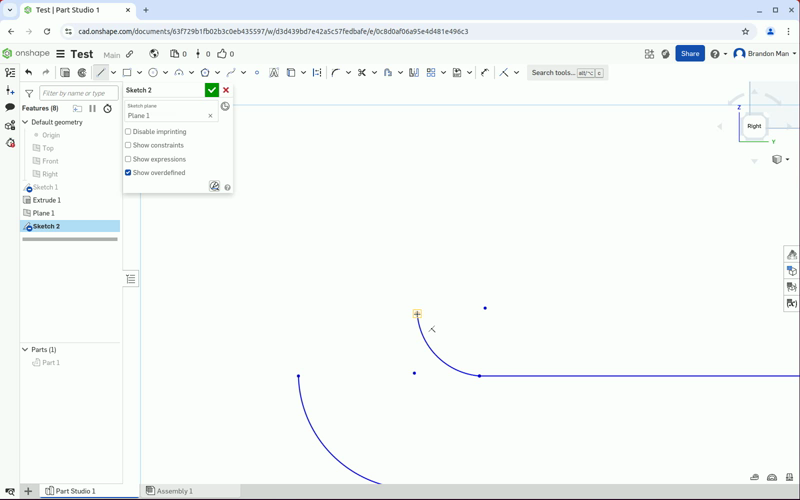
scroll(-6)
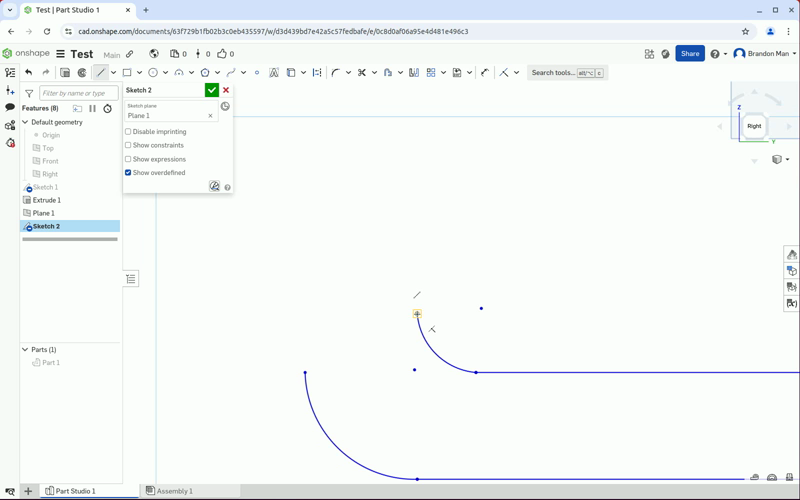
scroll(-6)
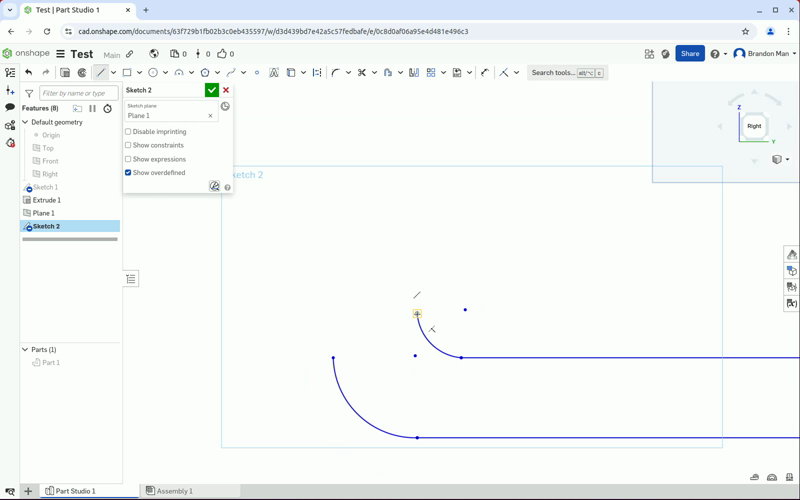
scroll(-6)
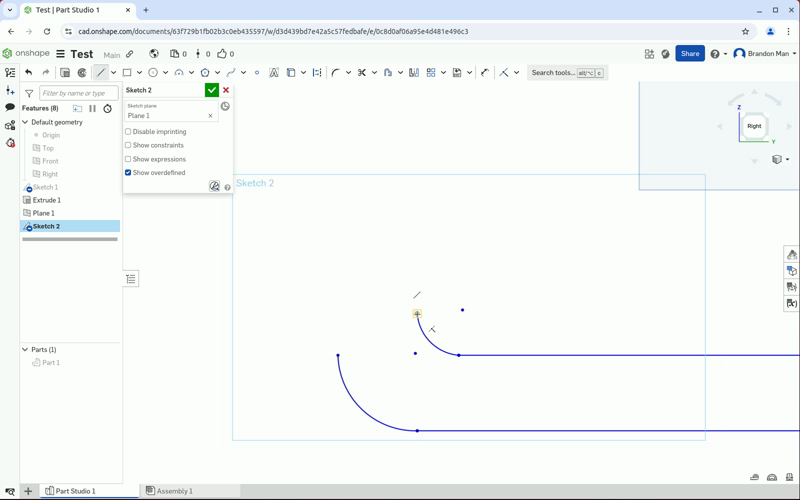
scroll(-6)
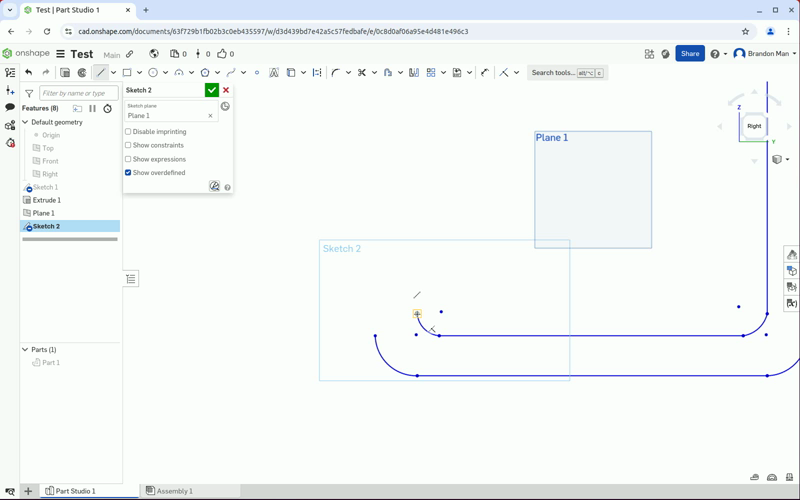
scroll(-6)
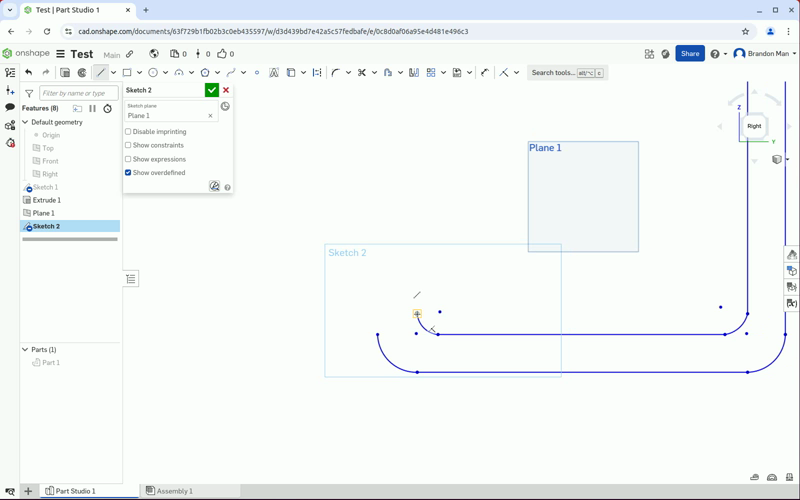
scroll(-6)
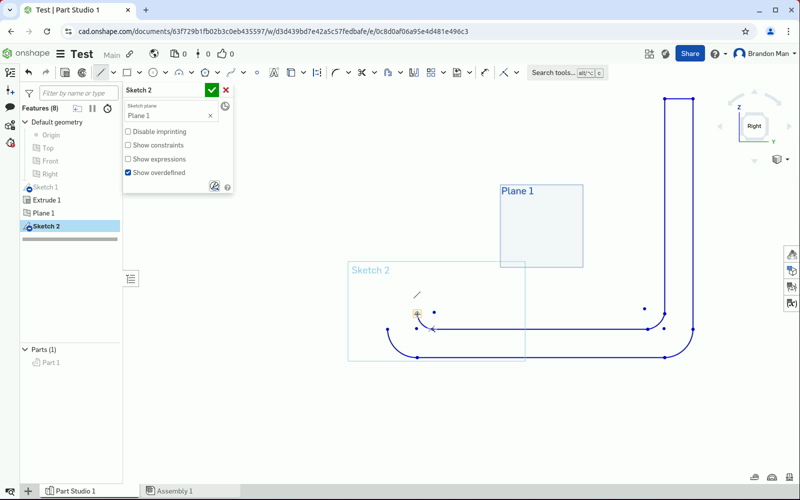
scroll(-6)
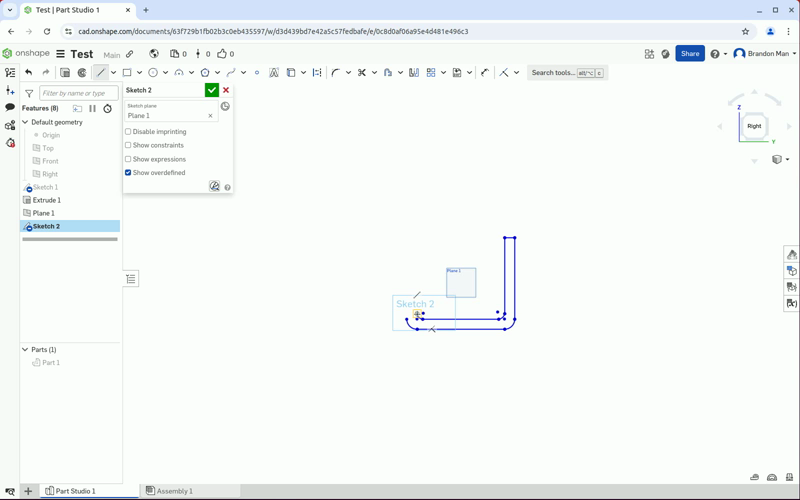
key_down(shift)
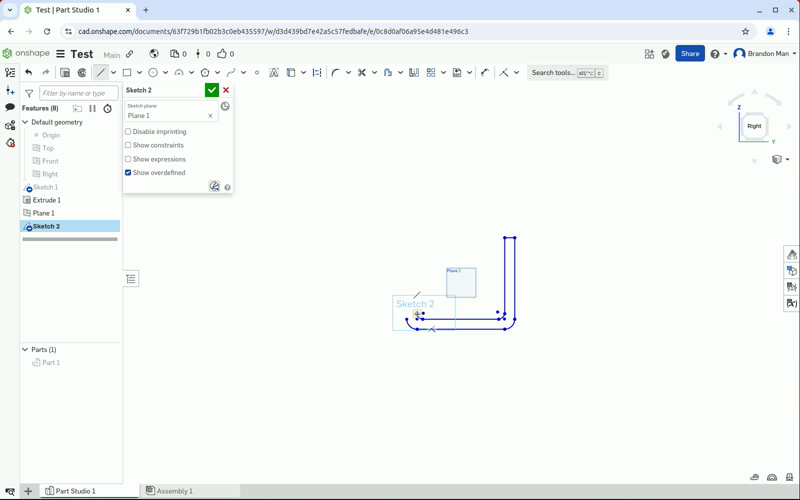
mouse_move(417, 237)
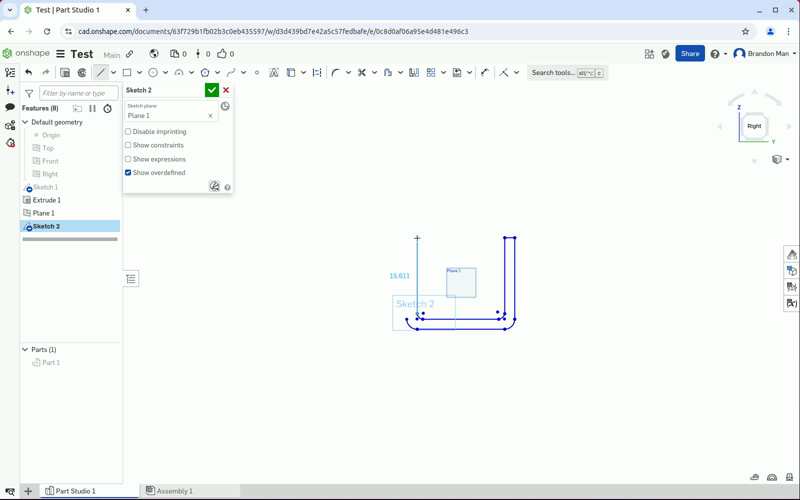
click(417, 237)
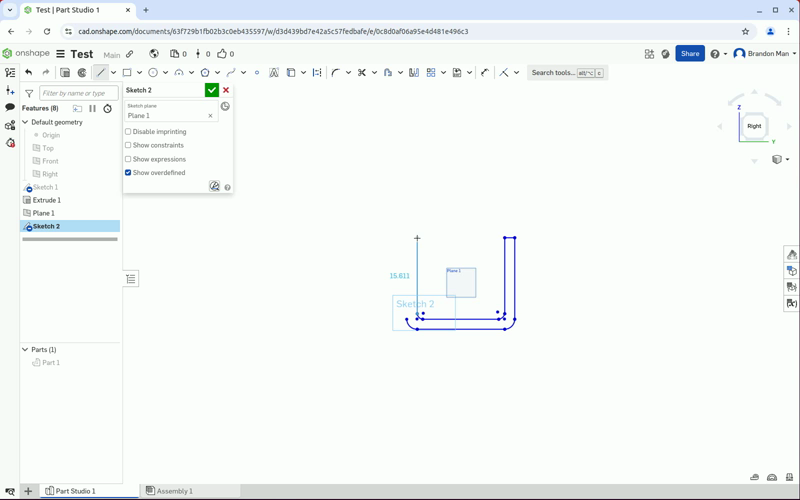
key_up(shift)
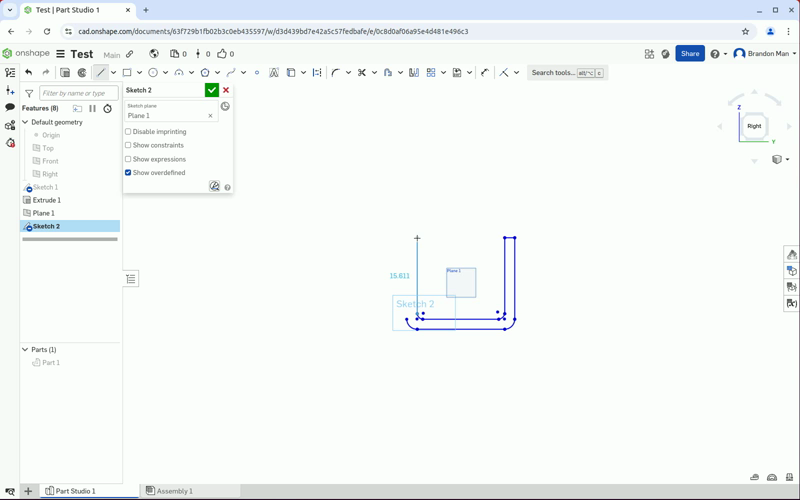
key_down(shift)
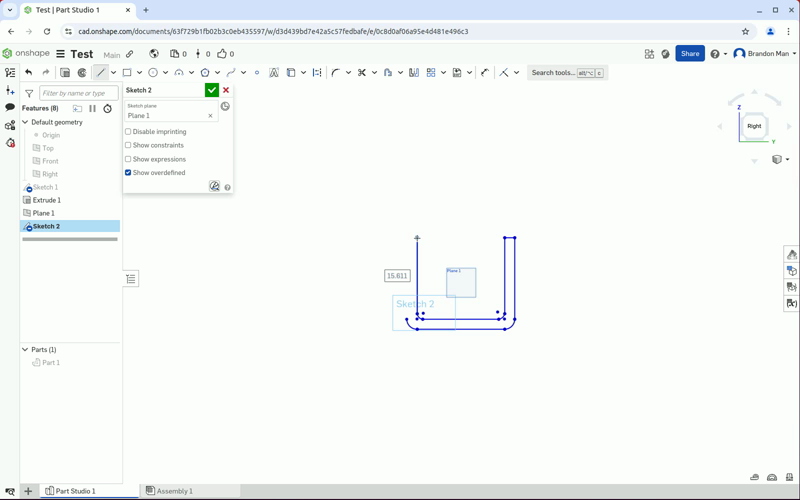
mouse_move(447, 237)
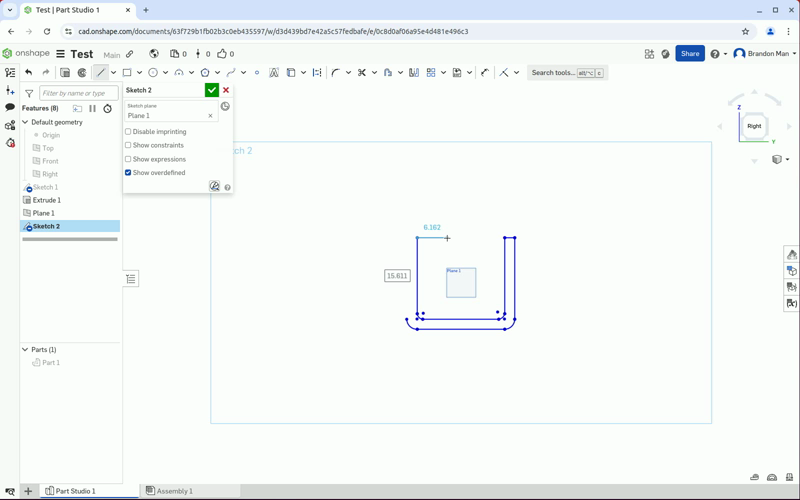
mouse_move(406, 237)
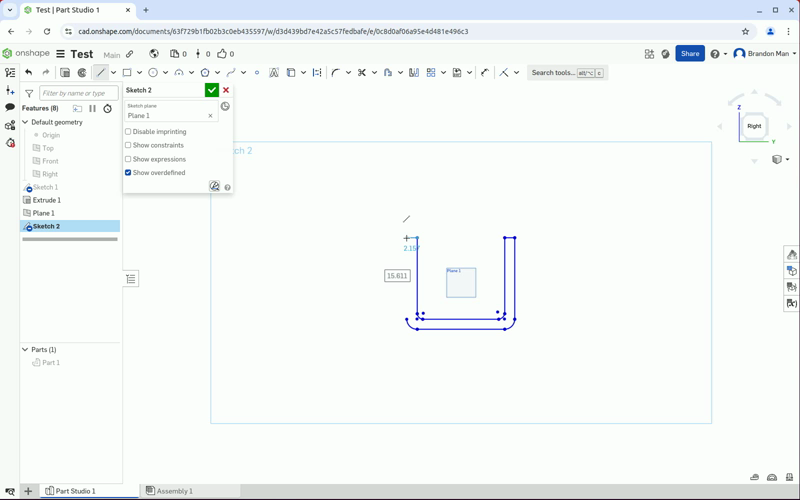
click(406, 237)
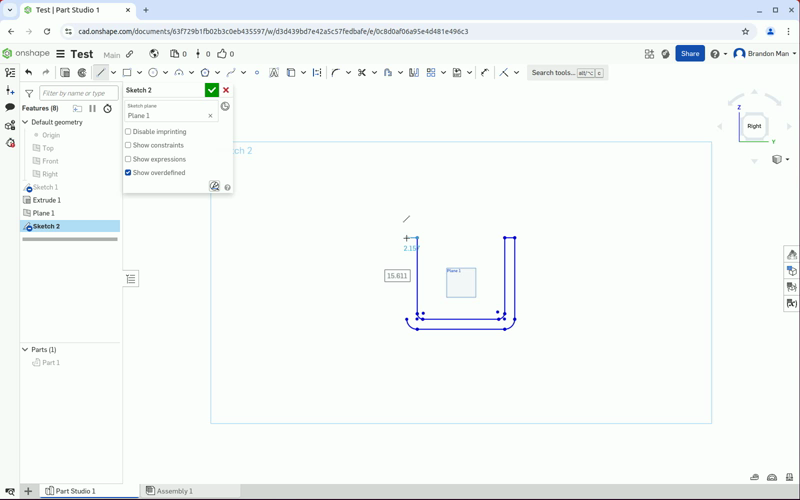
key_up(shift)
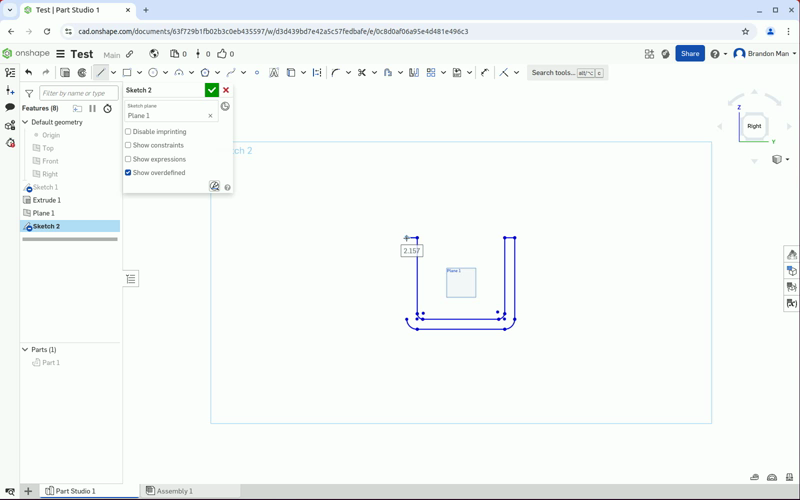
key_down(shift)
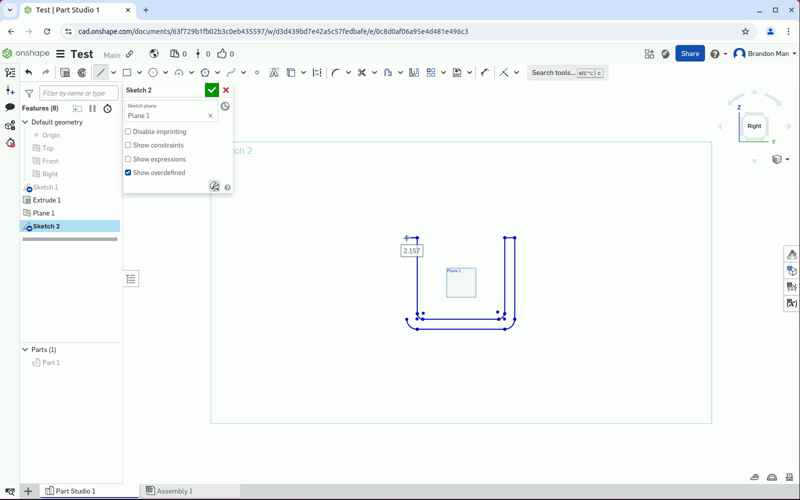
mouse_move(406, 319)
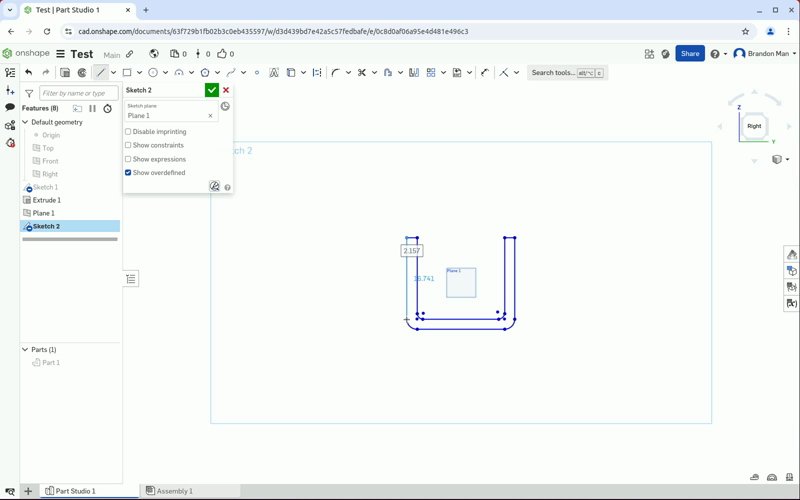
key_up(shift)
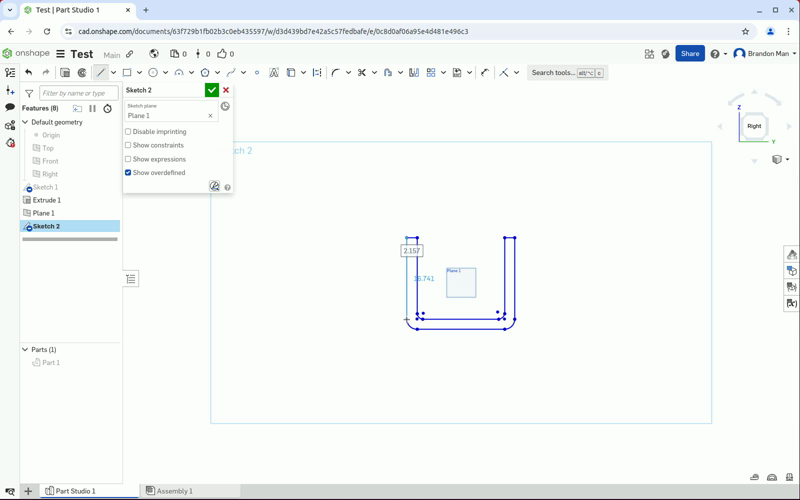
click(406, 319)
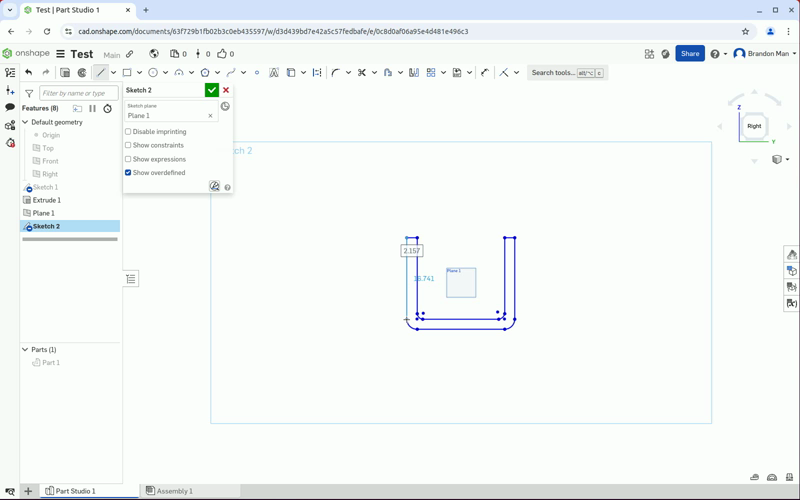
key(esc)
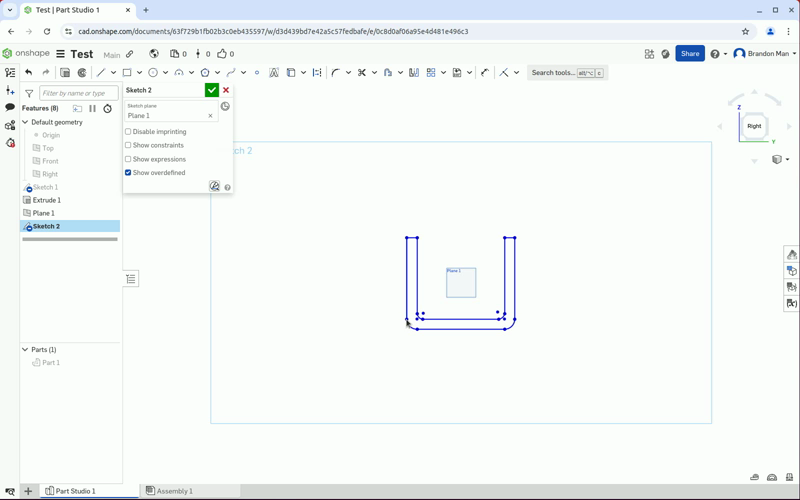
mouse_move(410, 308)
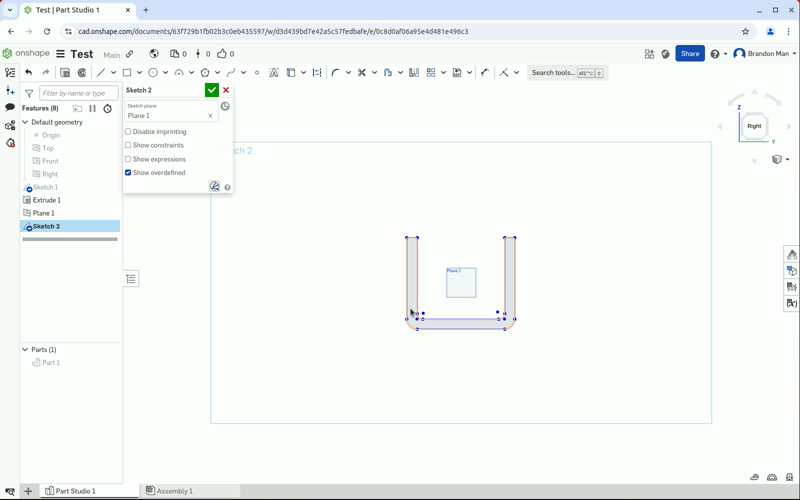
click(410, 308)
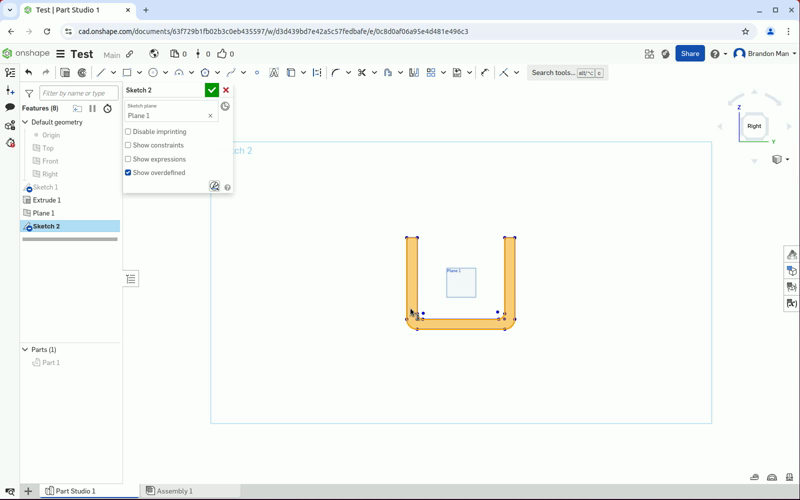
mouse_move(73, 352)
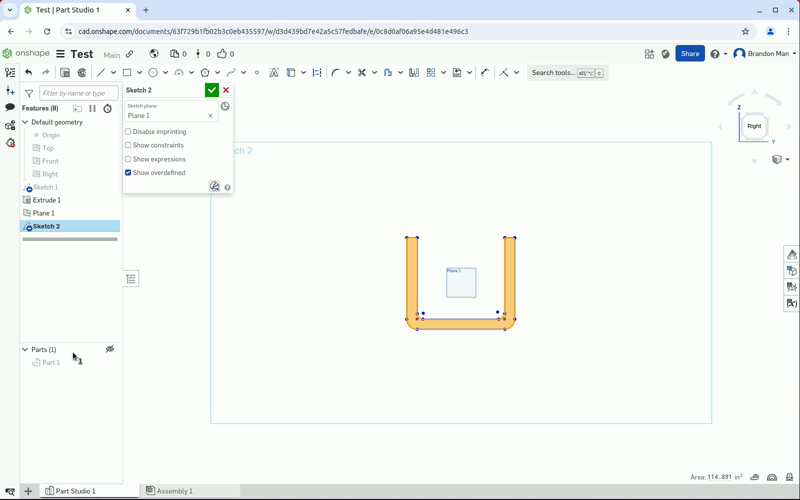
key(shift+y)
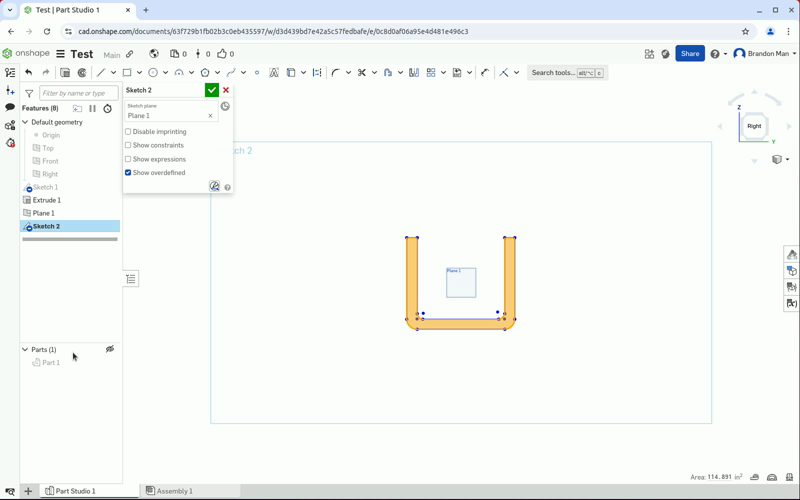
key(shift+e)
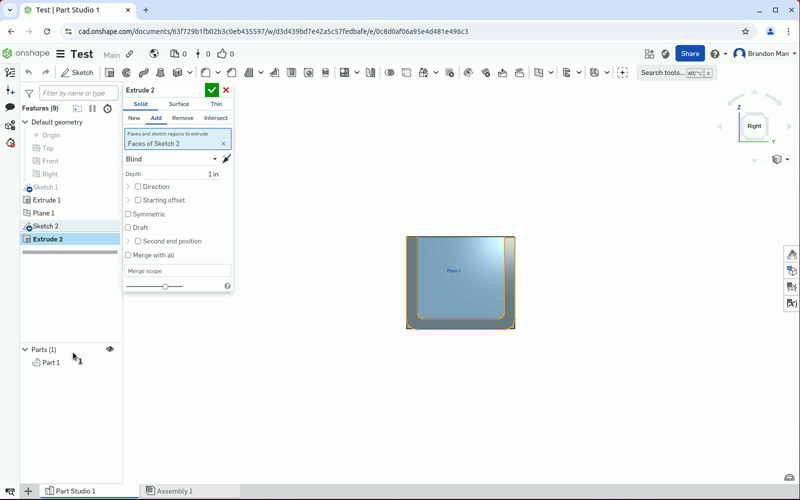
mouse_move(143, 106)
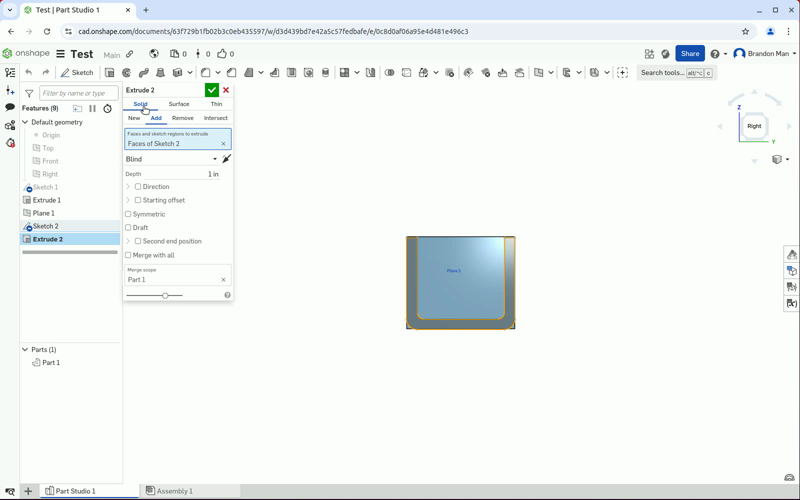
click(143, 106)
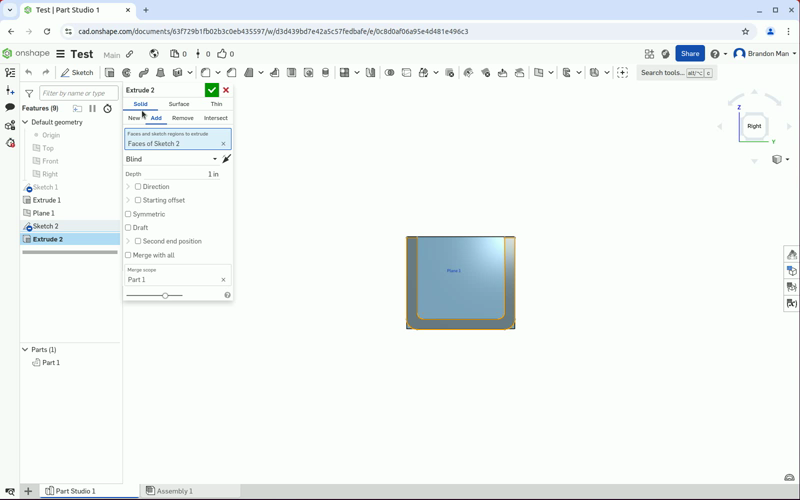
mouse_move(137, 120)
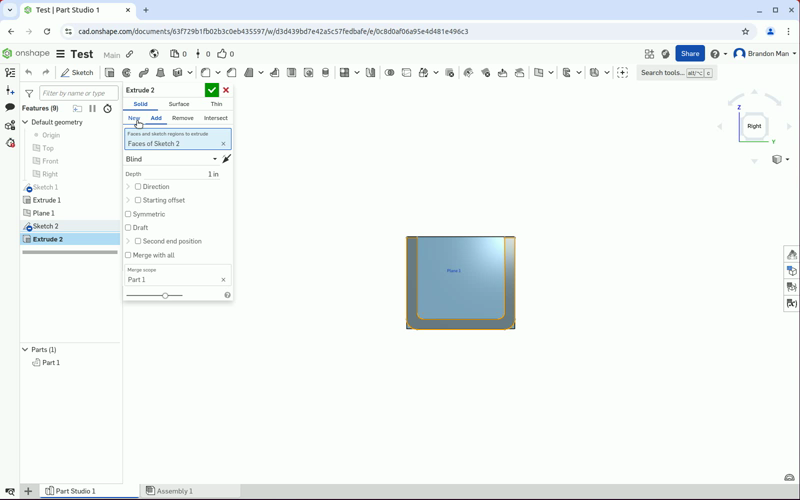
click(137, 120)
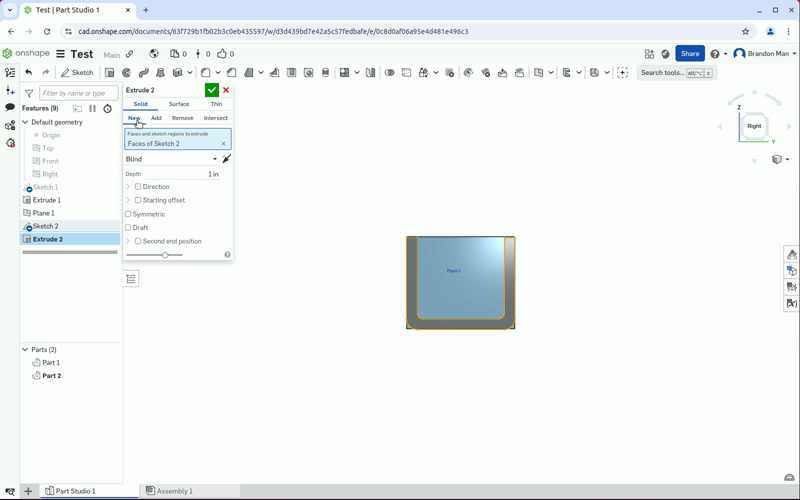
key(tab, 4)
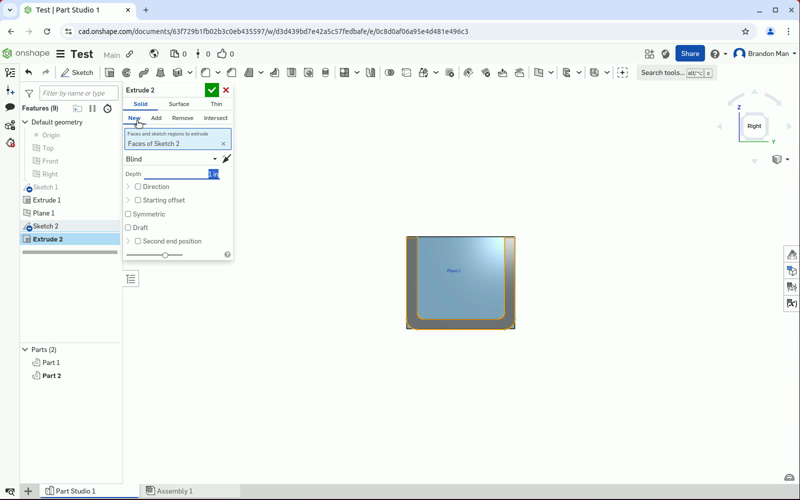
text(20.942)
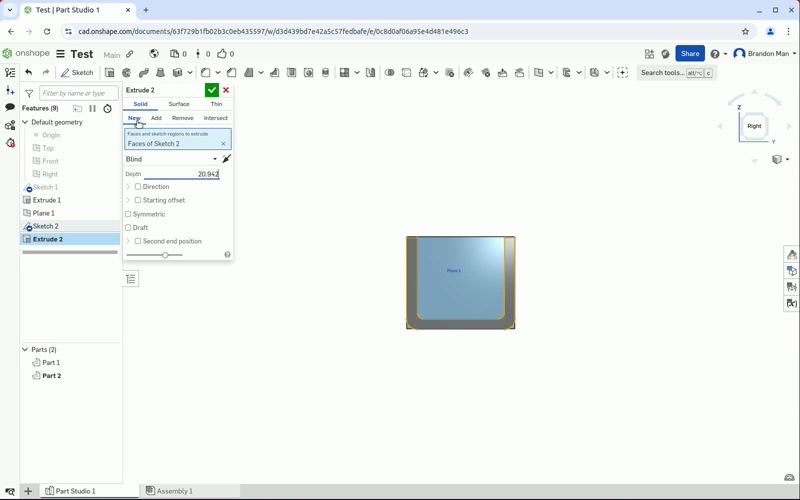
key(enter)
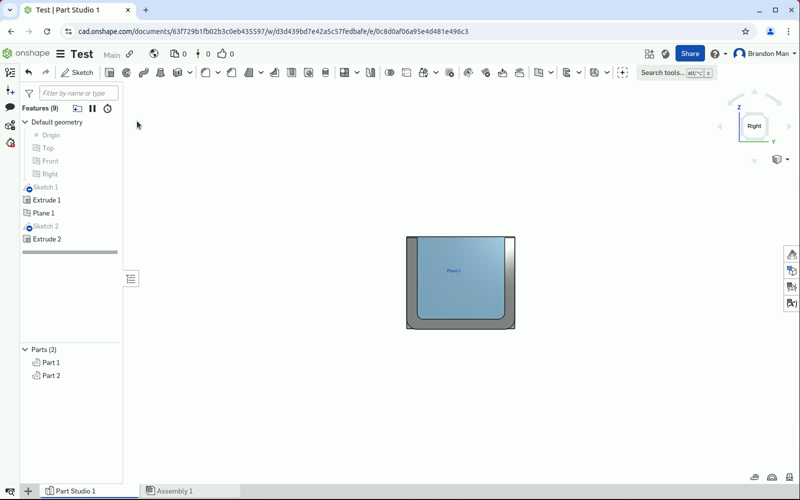
key(shift+h)
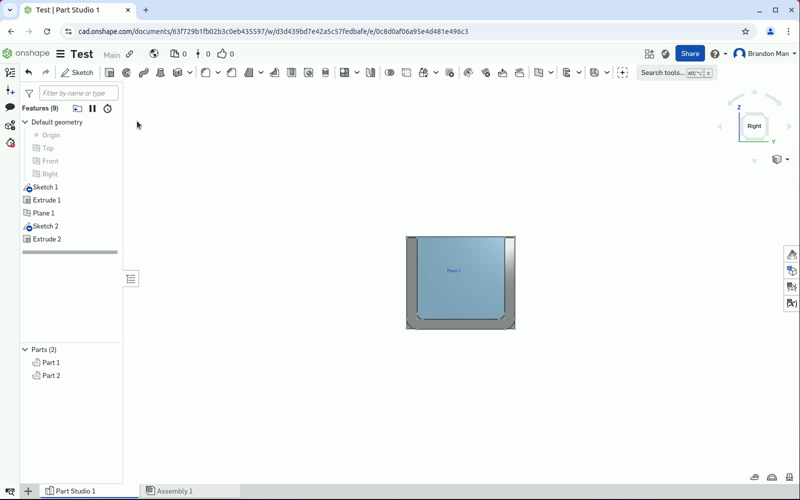
key(shift+h)
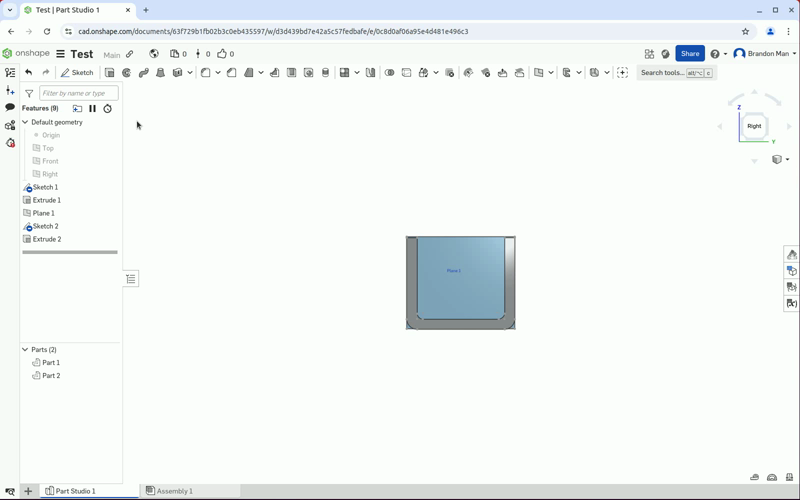
key(shift+7)
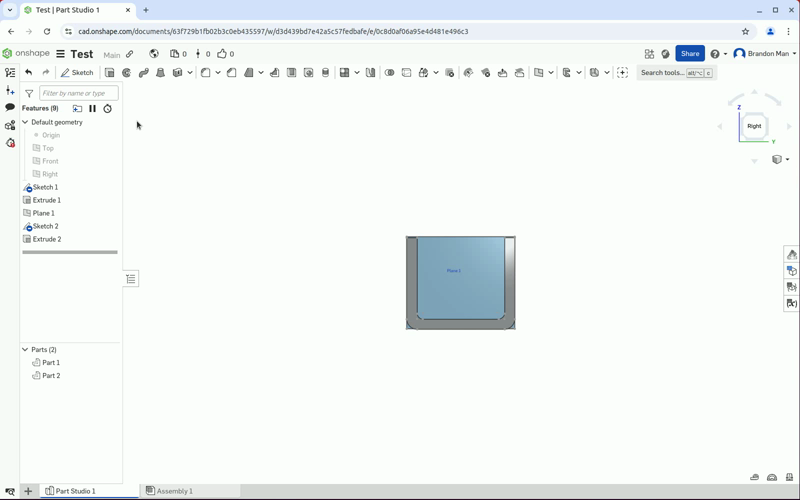
key(right, 2)
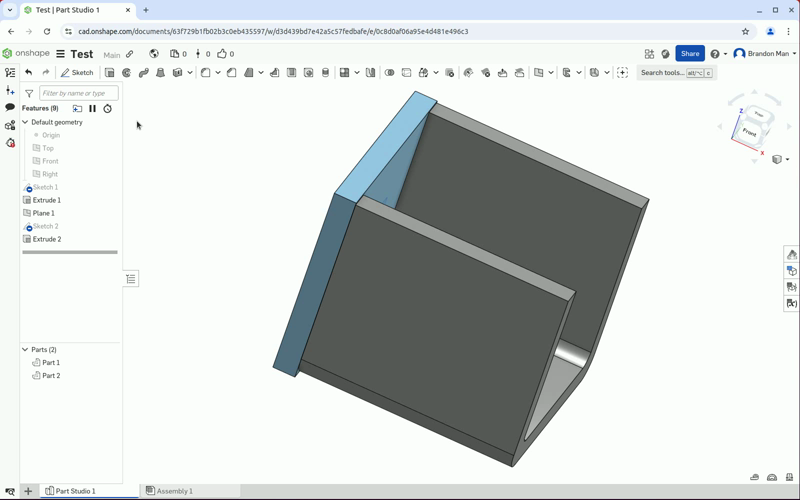
key(down, 2)
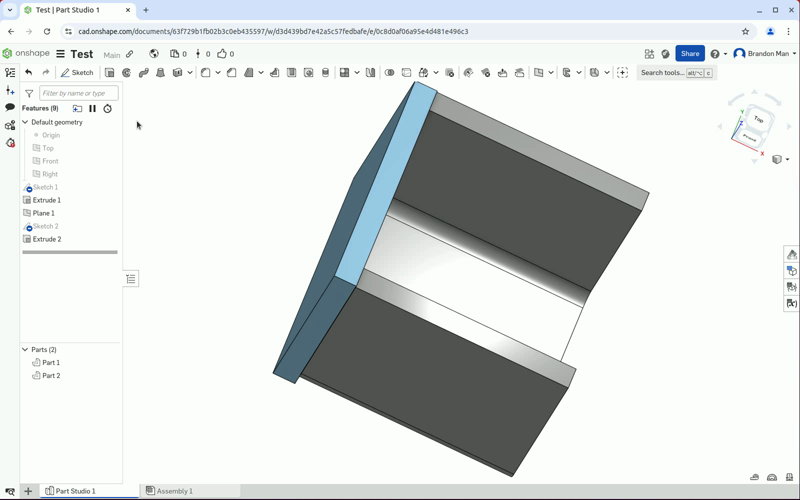
key(up, 2)
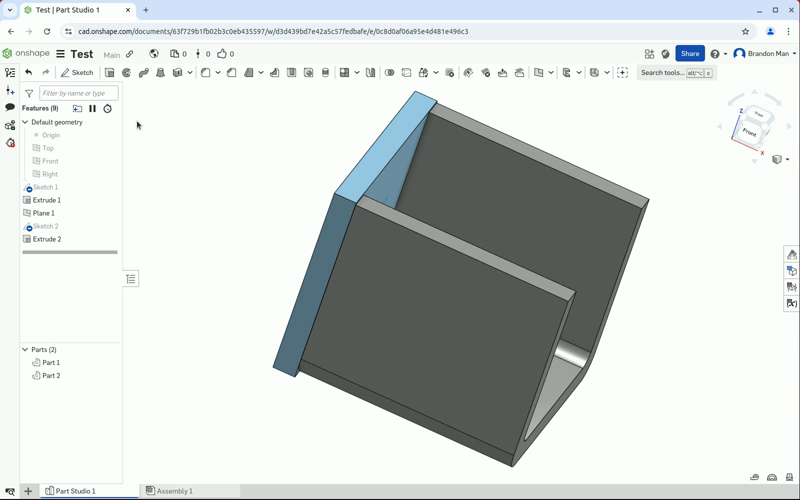
key(left, 2)
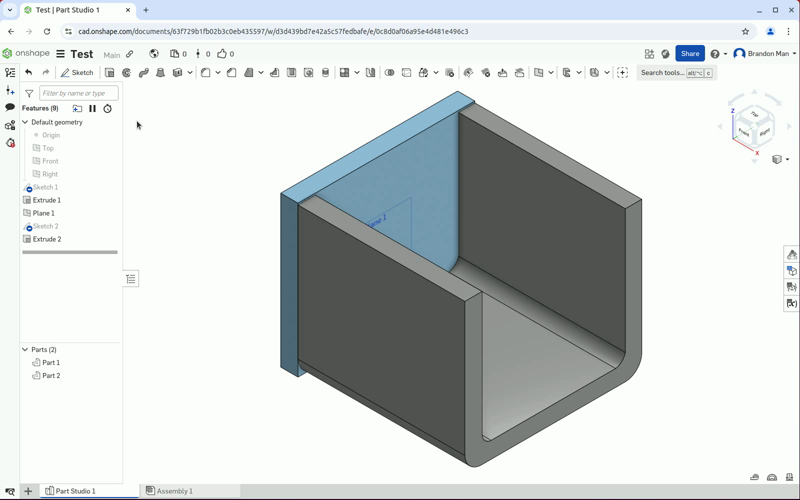
mouse_move(73, 189)
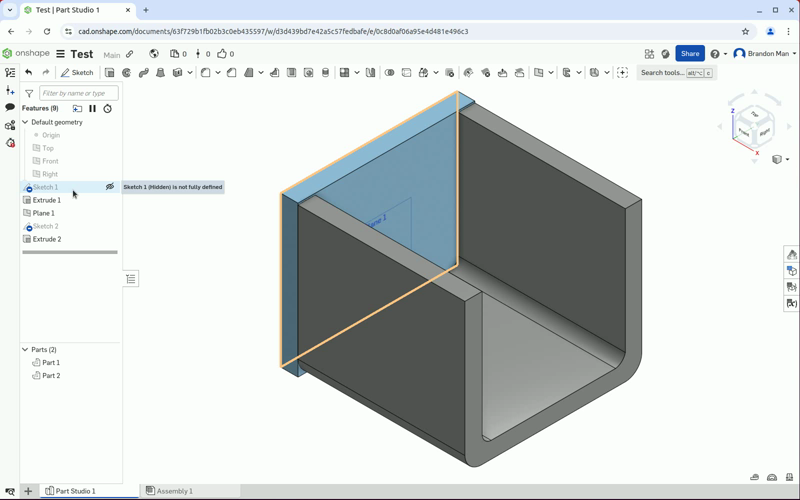
click(73, 189)